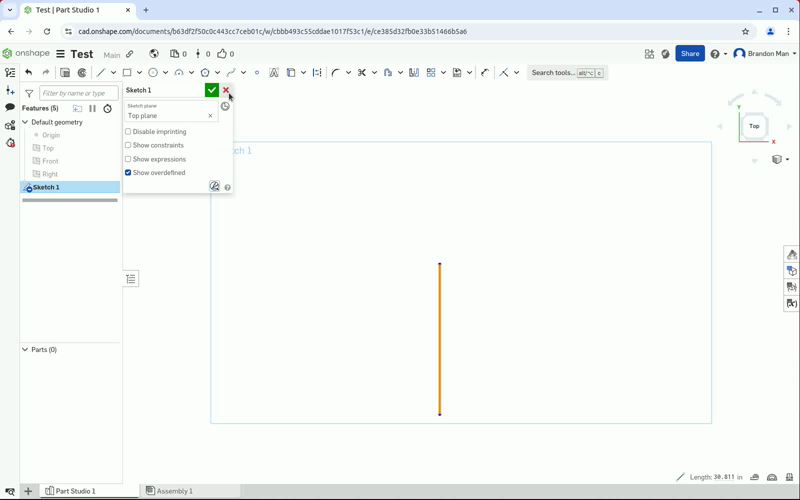
key(shift+h)
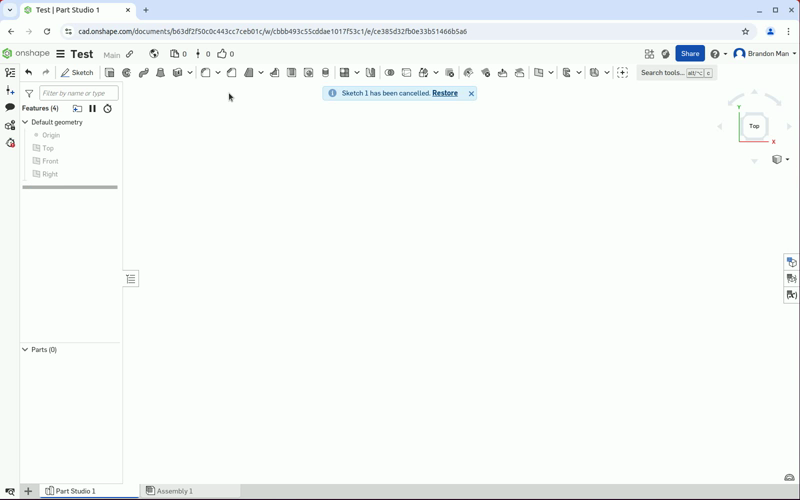
mouse_move(73, 352)
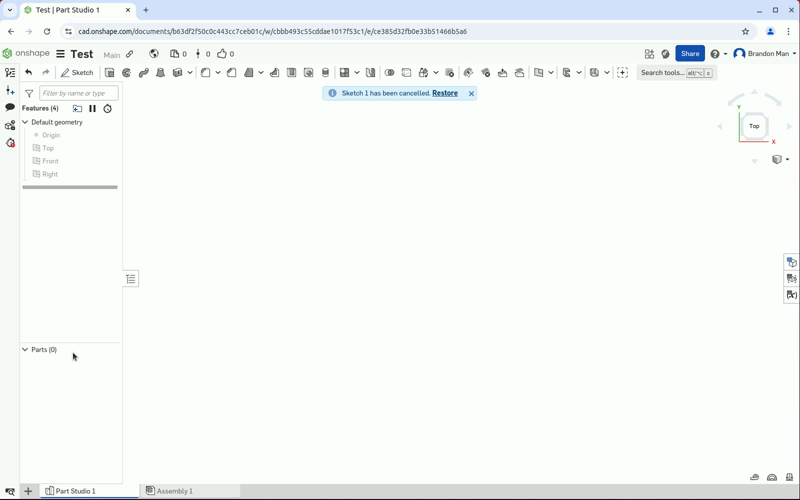
key(y)
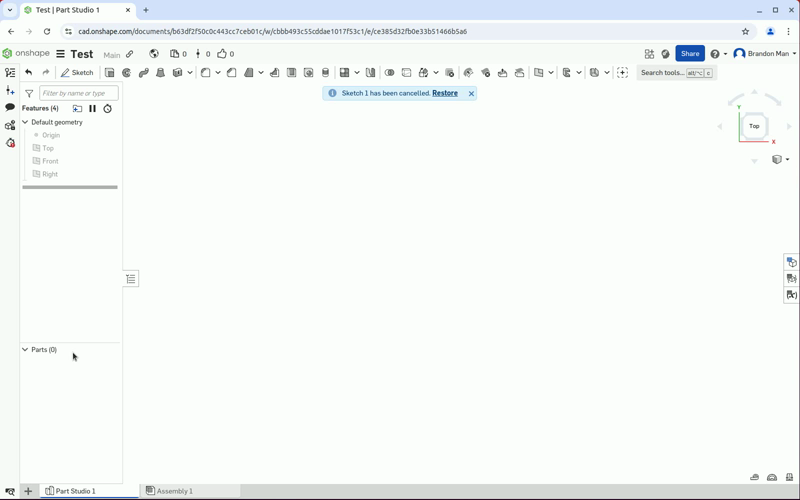
key(shift+p)
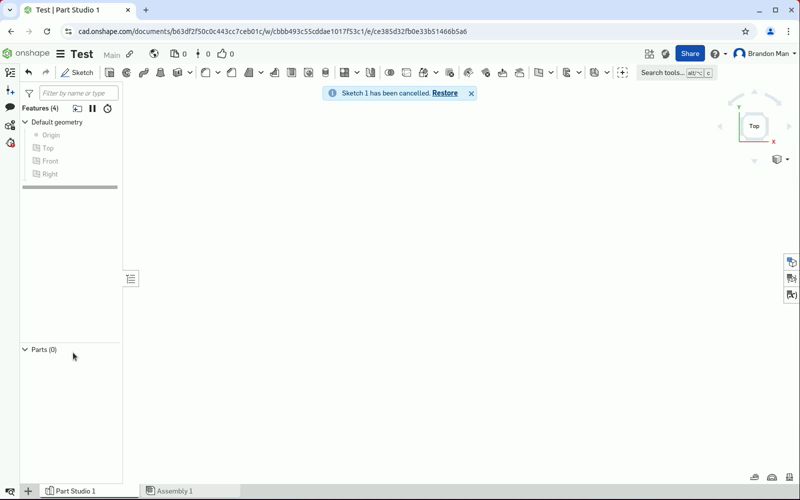
key(space)
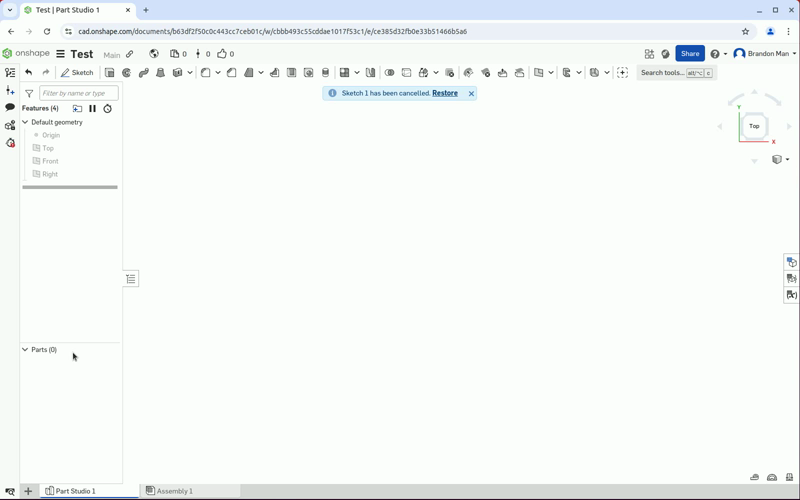
key_down(shift)
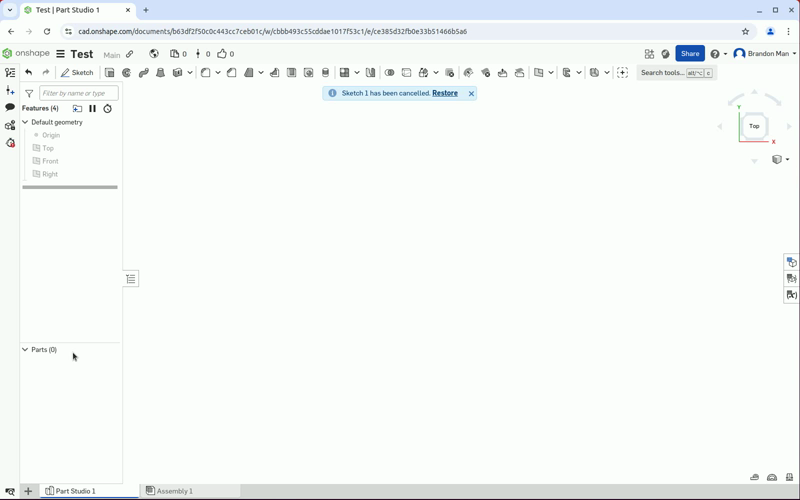
key(up)
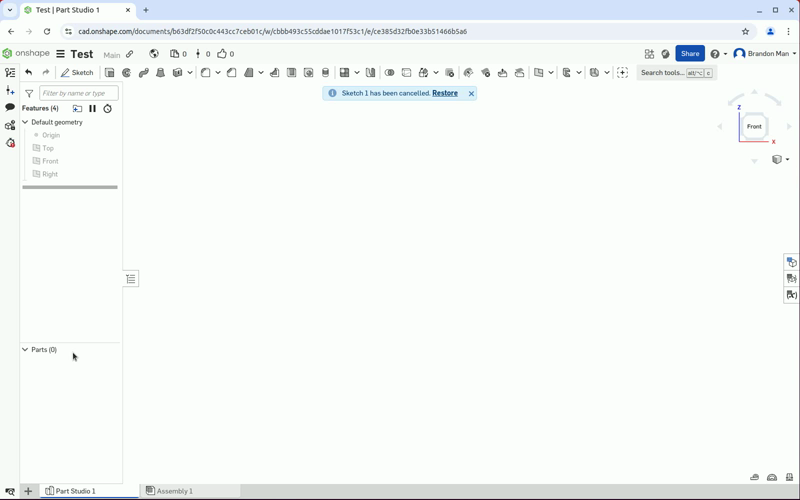
key_up(shift)
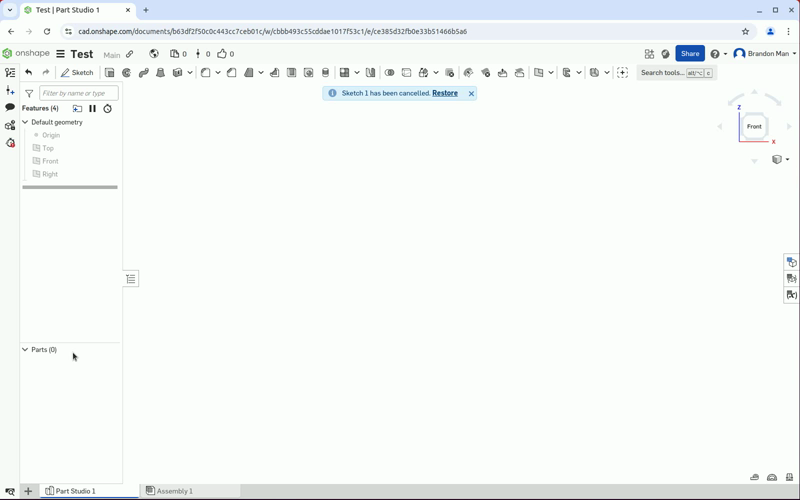
mouse_move(73, 352)
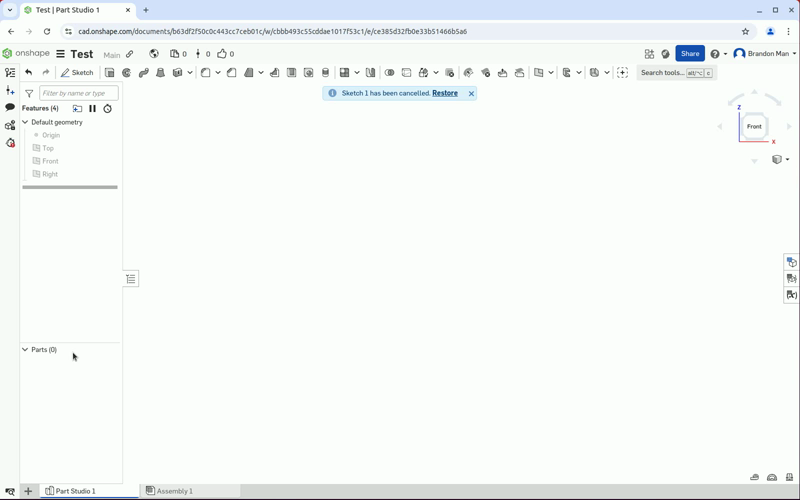
key(shift+y)
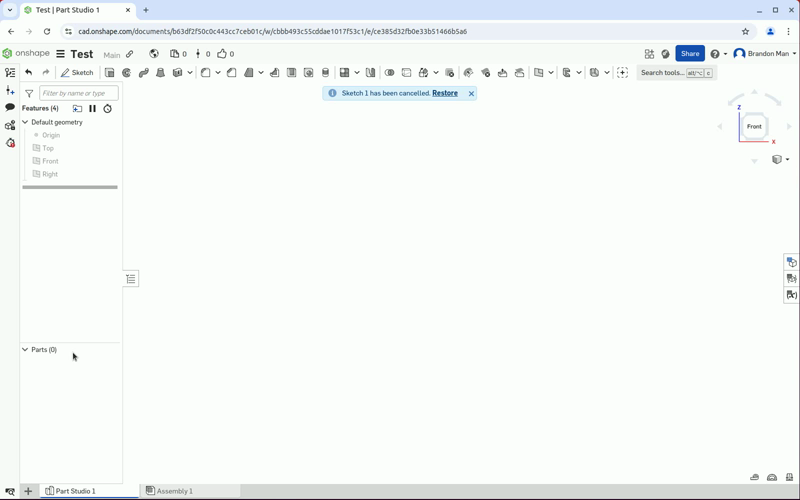
key(shift+s)
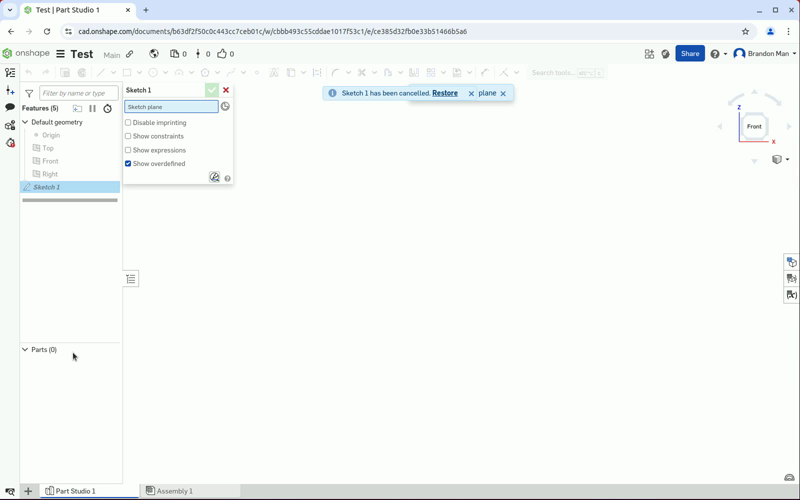
mouse_move(73, 163)
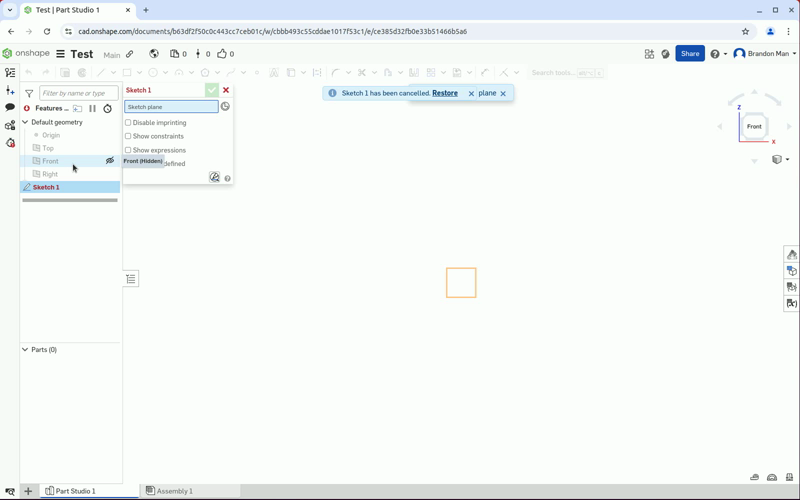
click(73, 163)
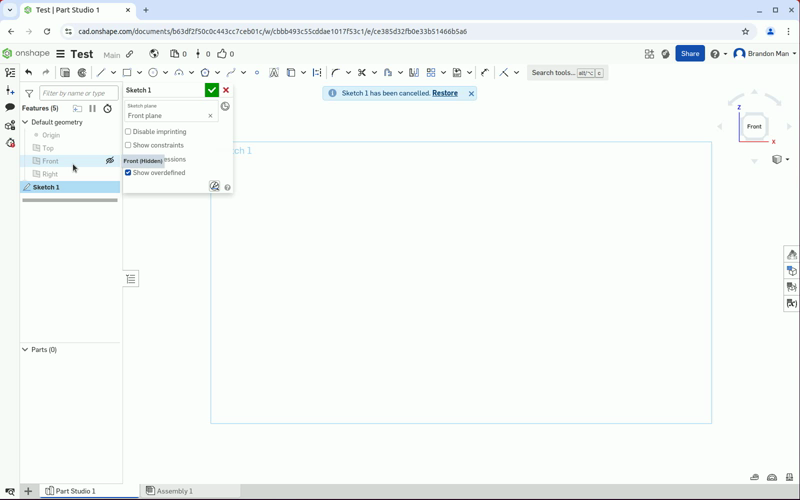
mouse_move(73, 352)
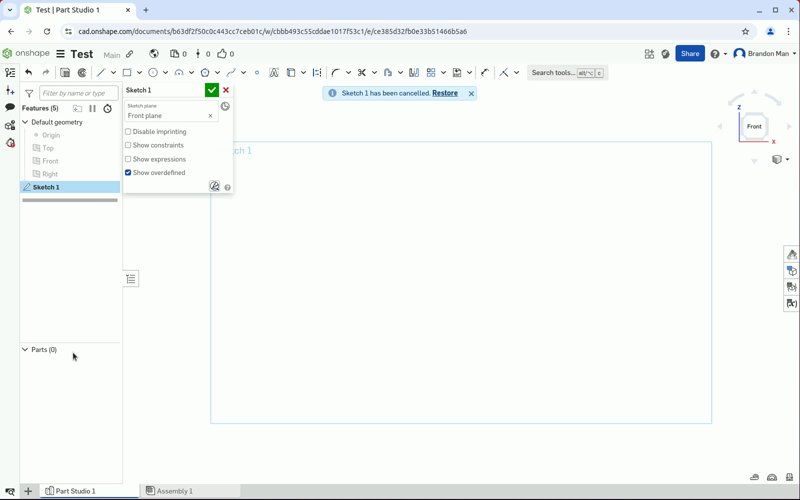
key(y)
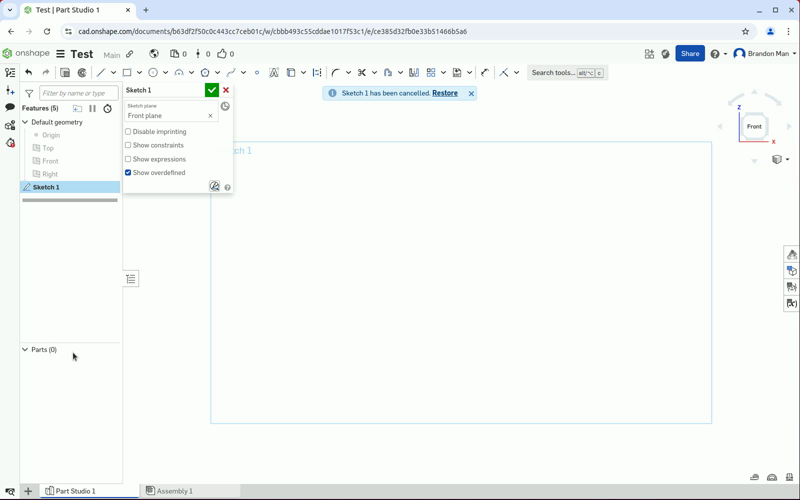
key(c)
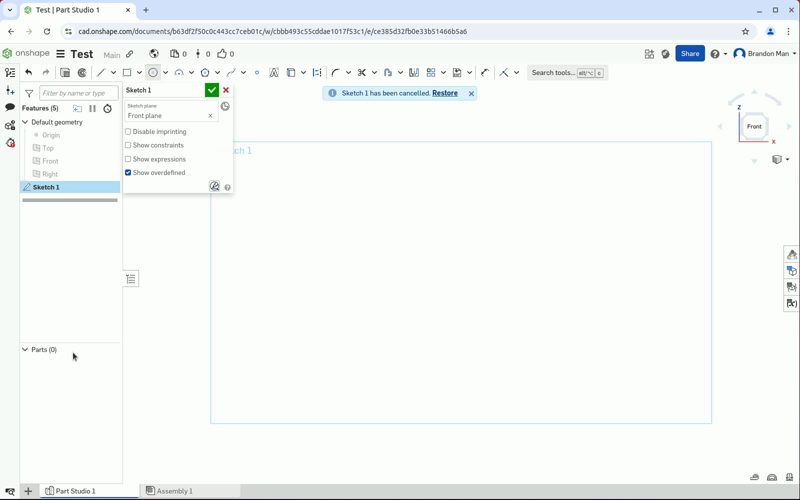
key_down(shift)
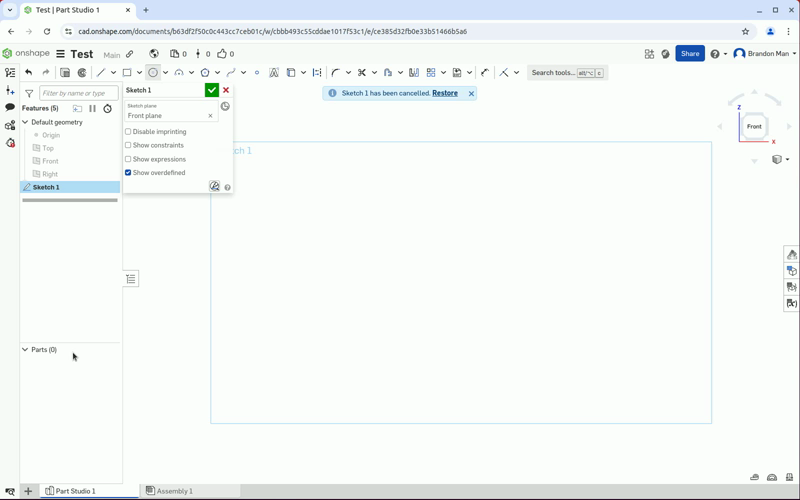
mouse_move(460, 282)
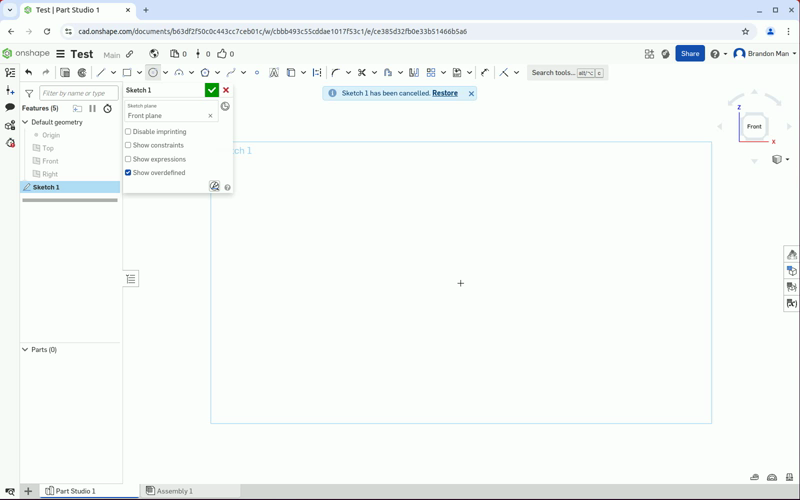
click(460, 282)
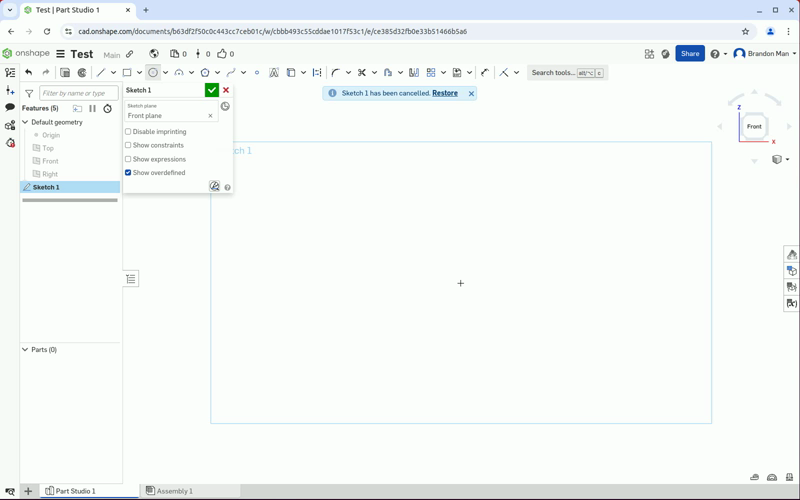
key_up(shift)
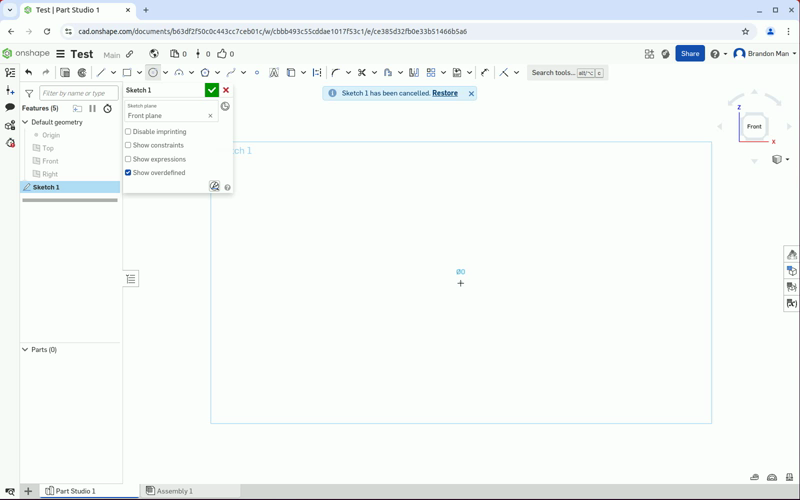
mouse_move(472, 282)
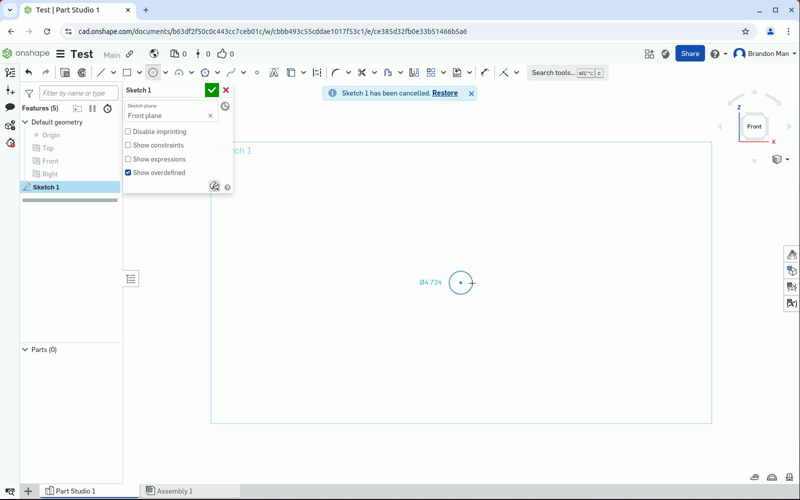
click(472, 282)
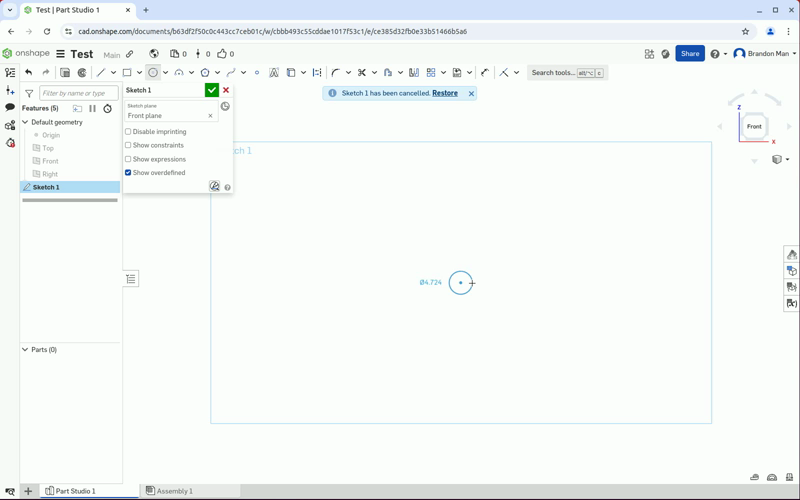
key(esc)
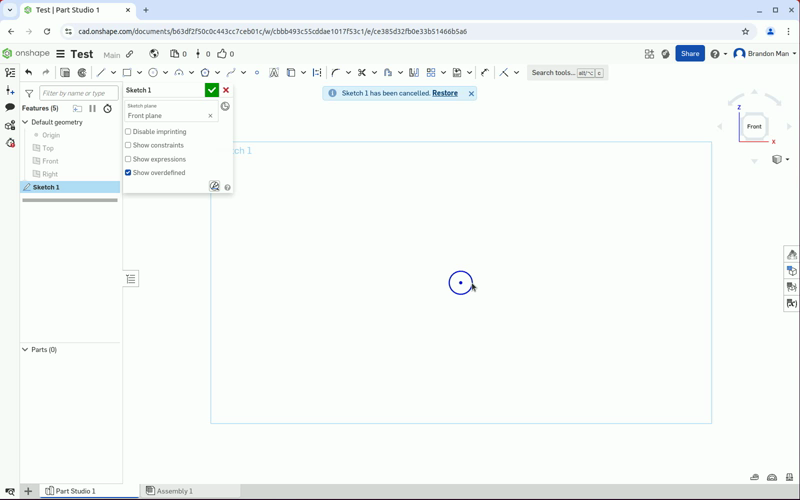
mouse_move(462, 278)
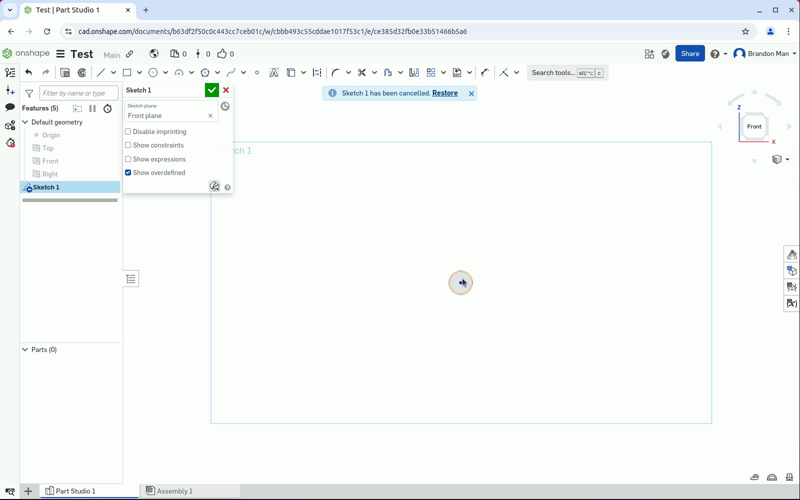
scroll(6)
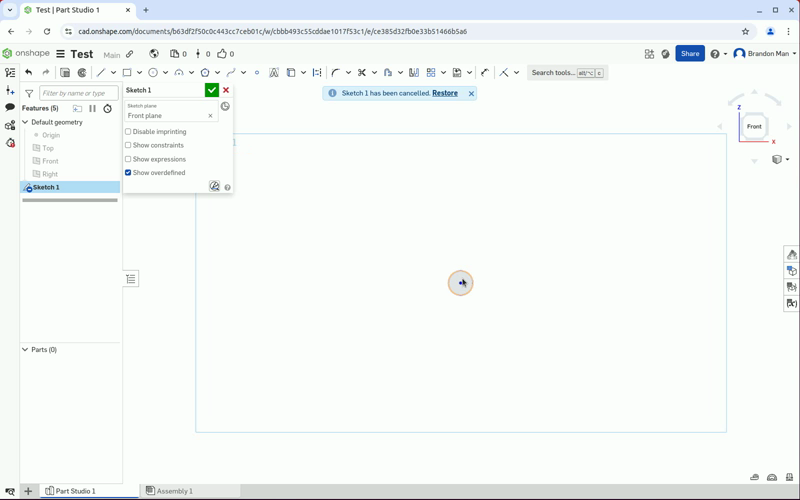
scroll(6)
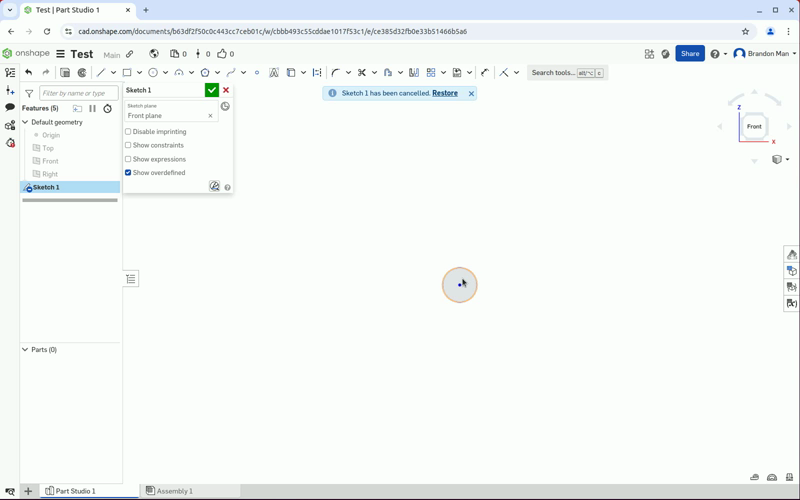
scroll(6)
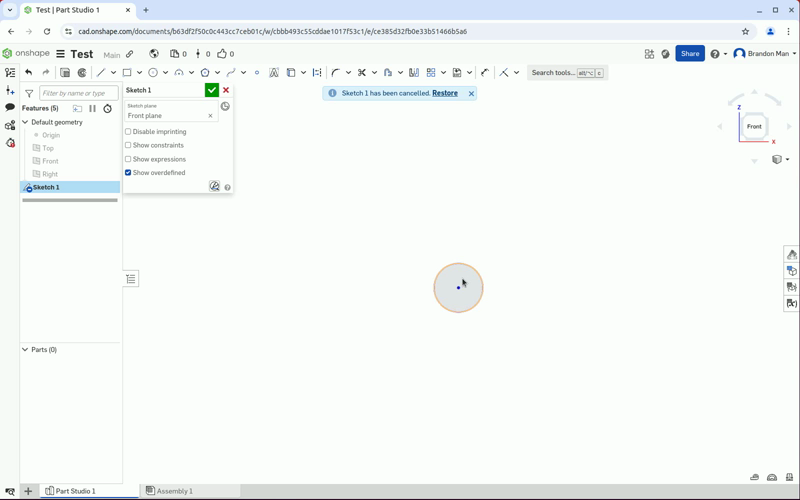
scroll(6)
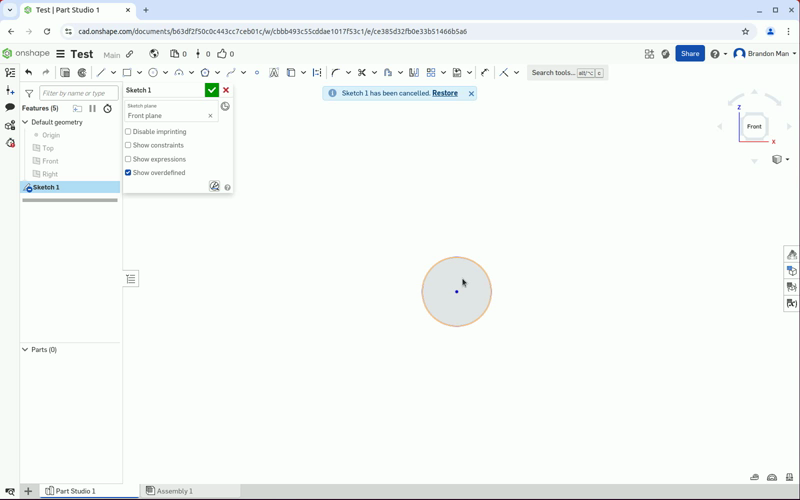
scroll(6)
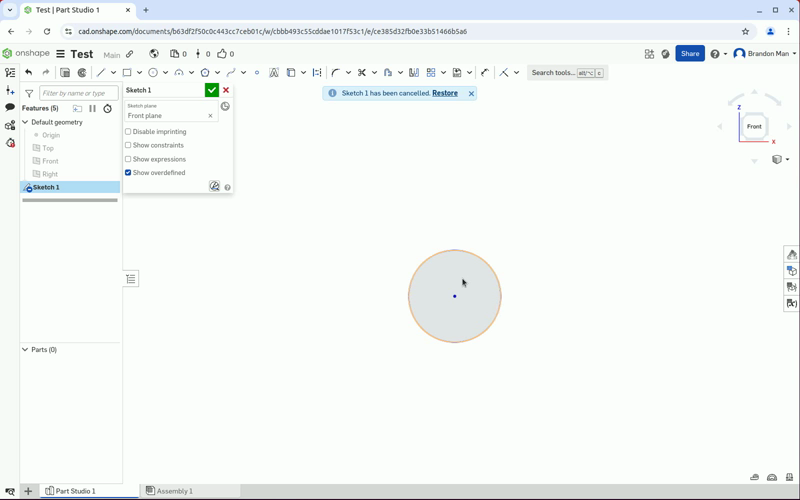
scroll(6)
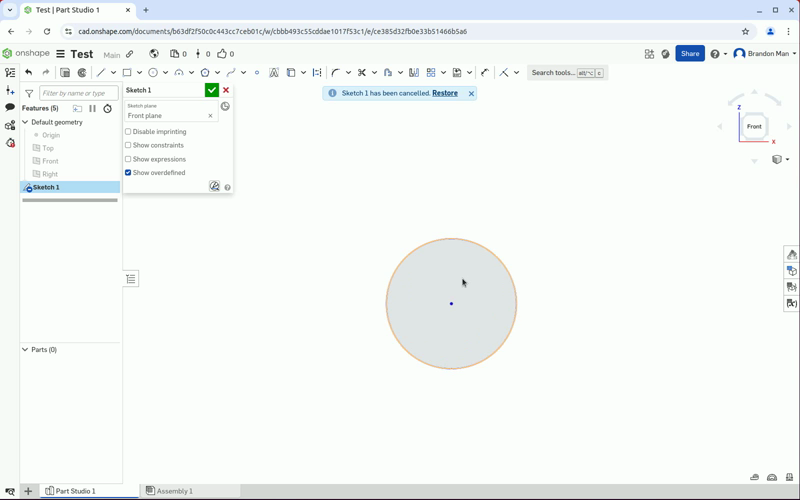
scroll(6)
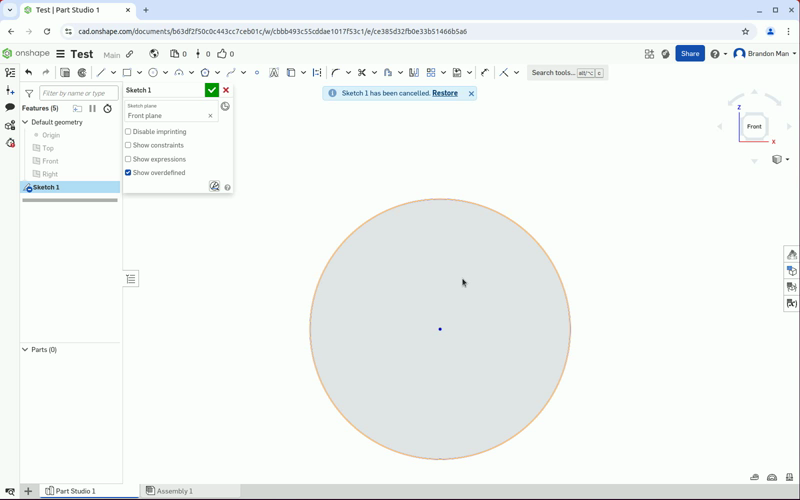
click(462, 278)
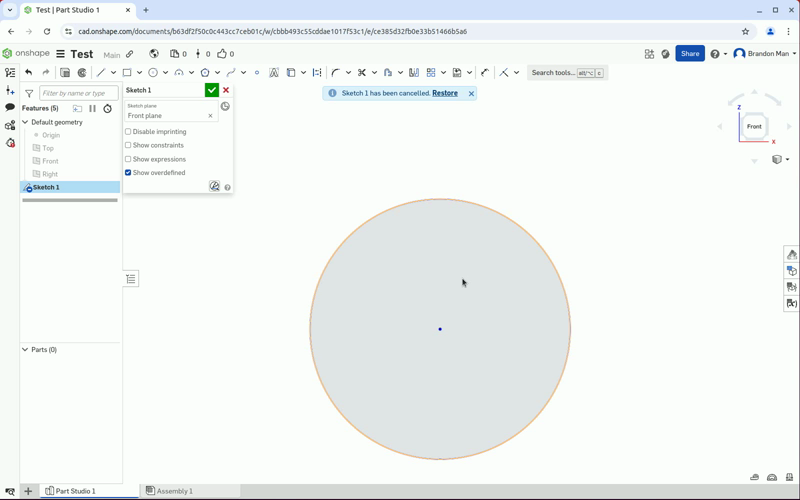
scroll(-6)
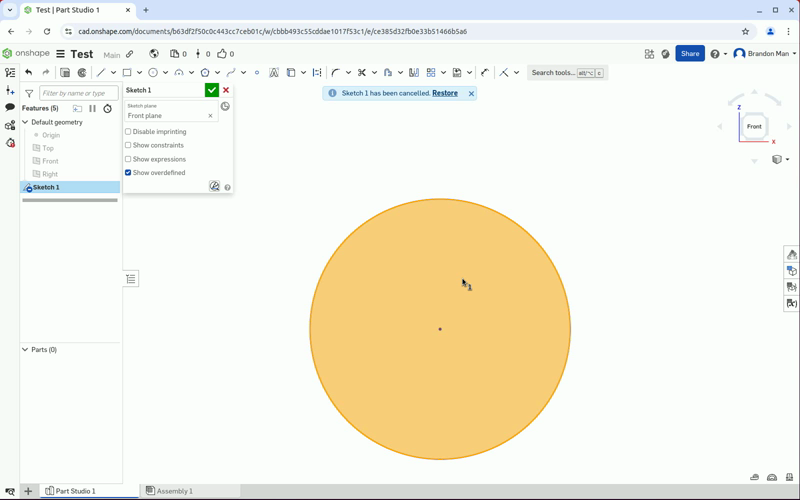
scroll(-6)
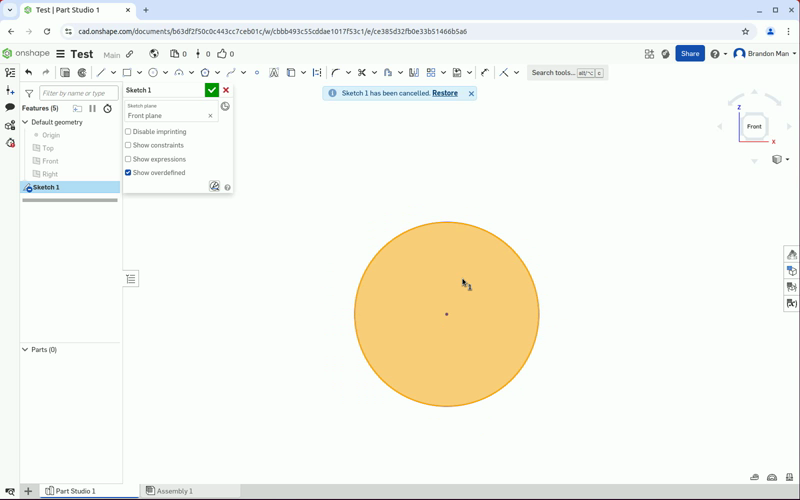
scroll(-6)
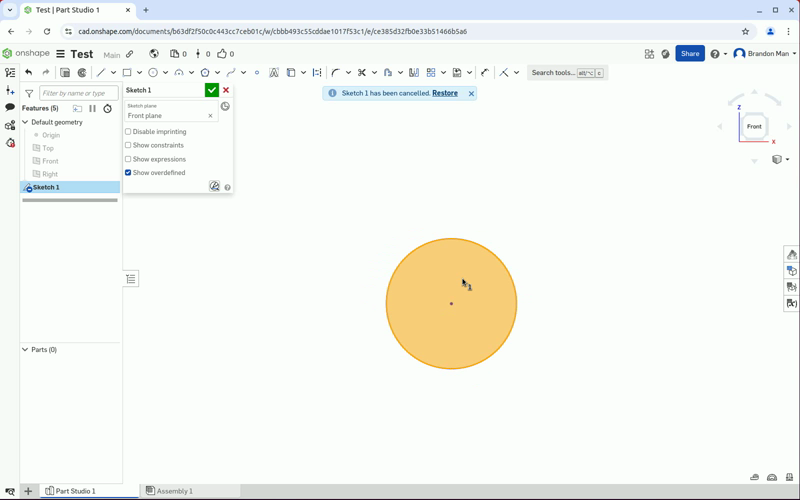
scroll(-6)
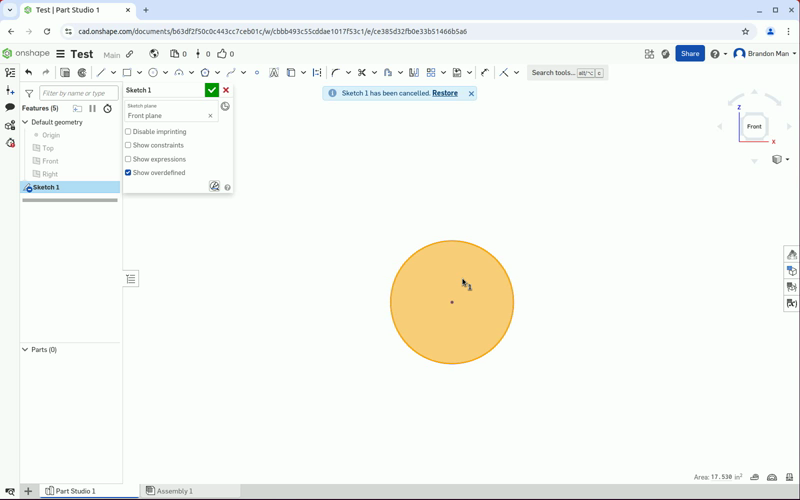
scroll(-6)
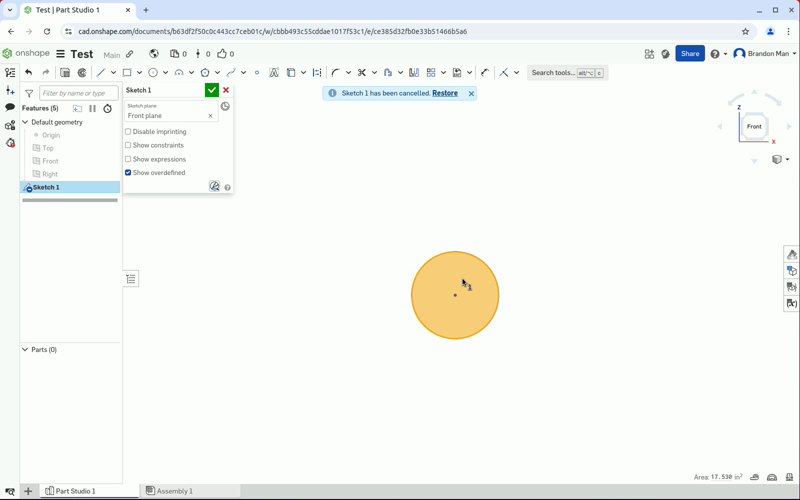
scroll(-6)
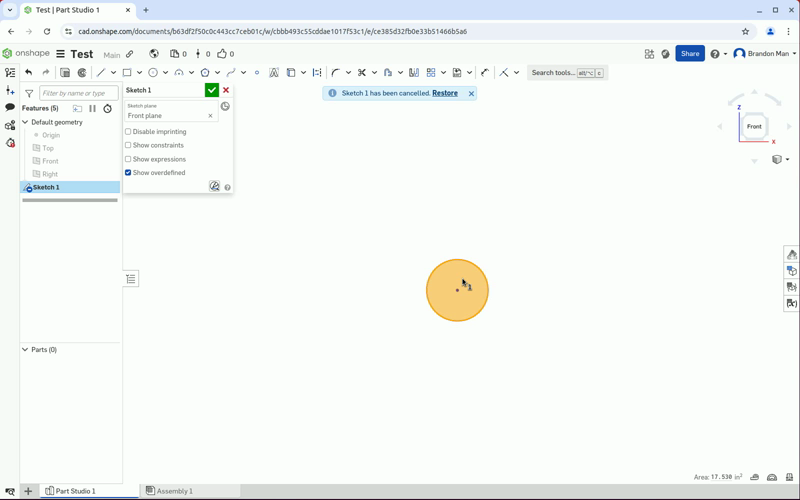
scroll(-6)
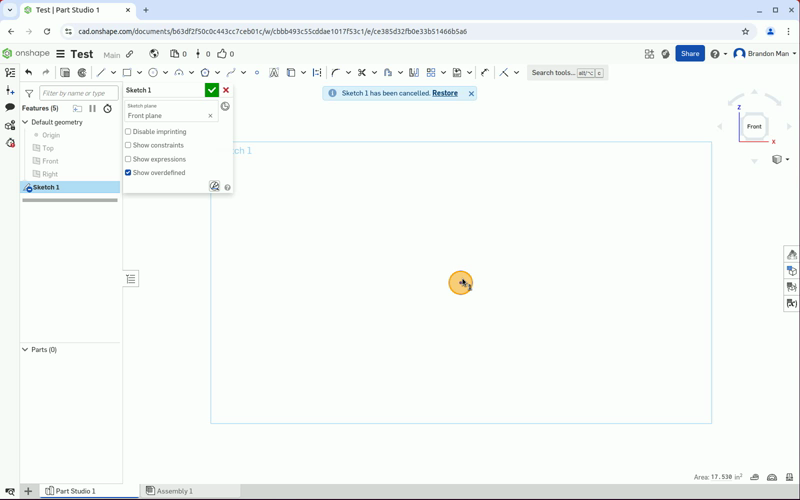
mouse_move(73, 352)
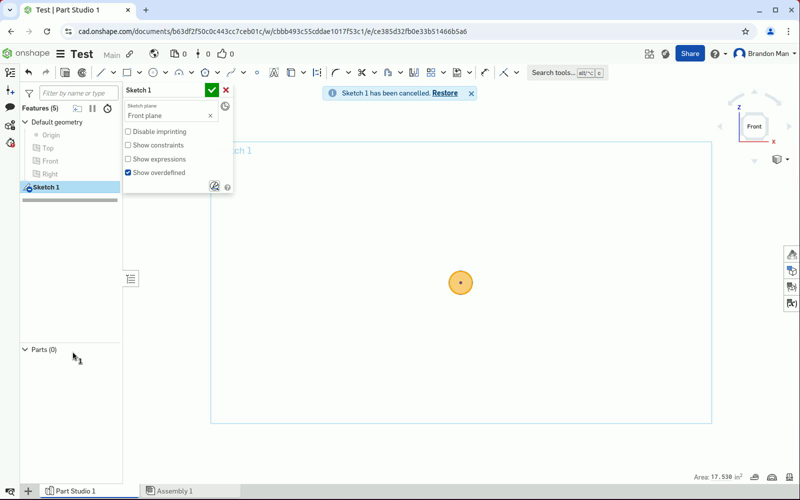
key(shift+y)
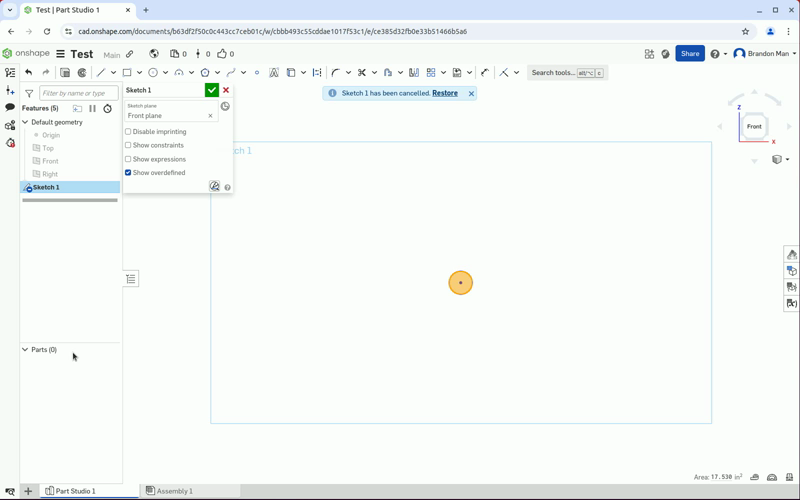
key(shift+e)
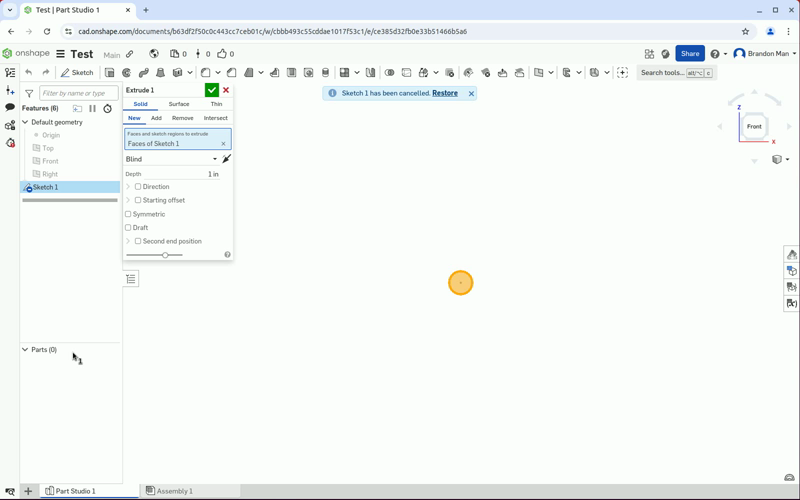
mouse_move(143, 106)
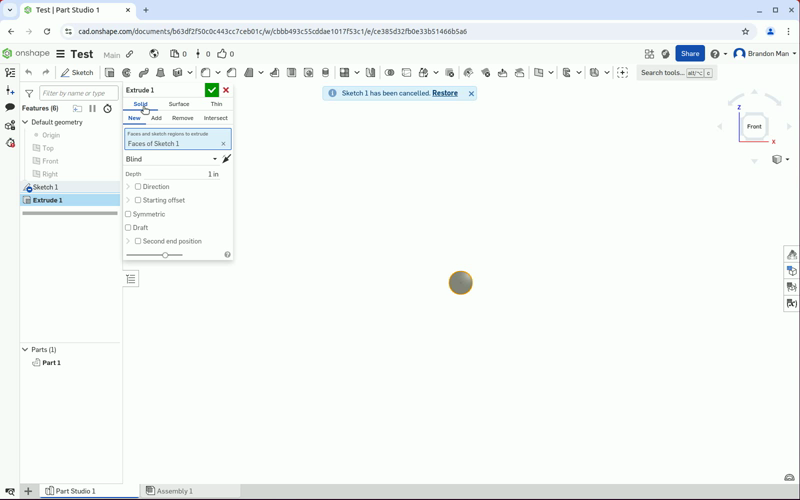
click(143, 106)
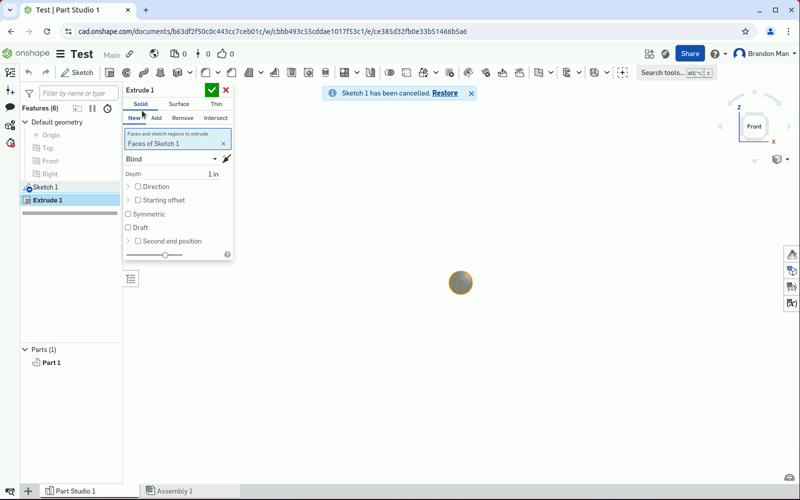
mouse_move(137, 120)
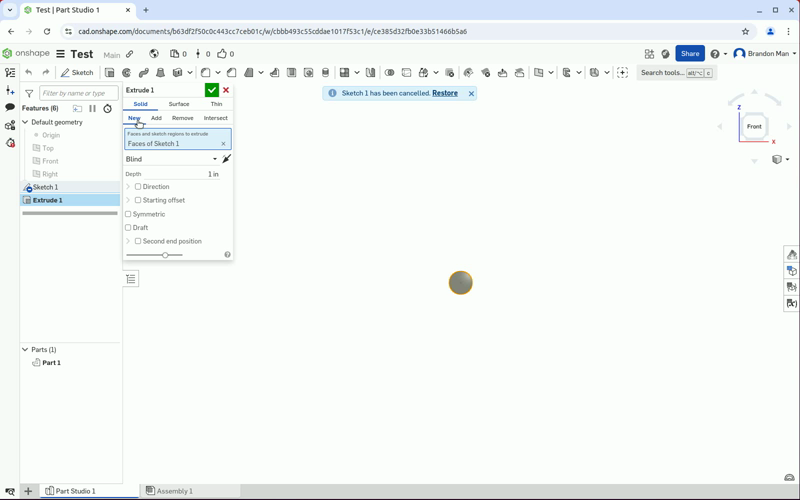
click(137, 120)
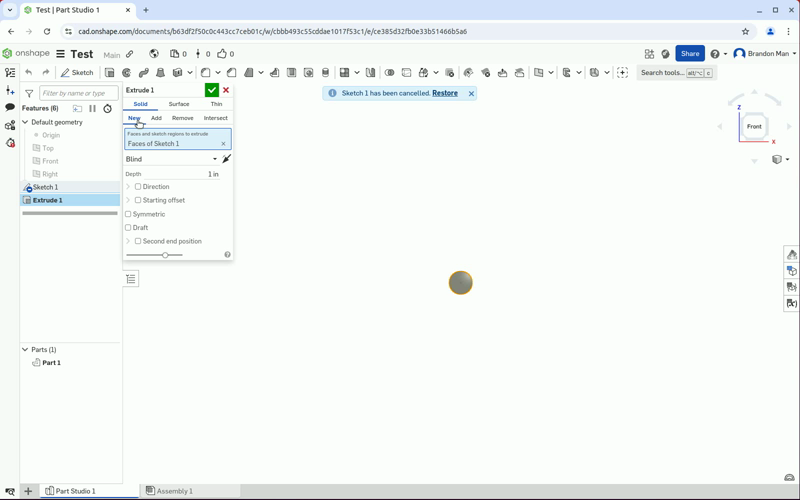
key(tab, 4)
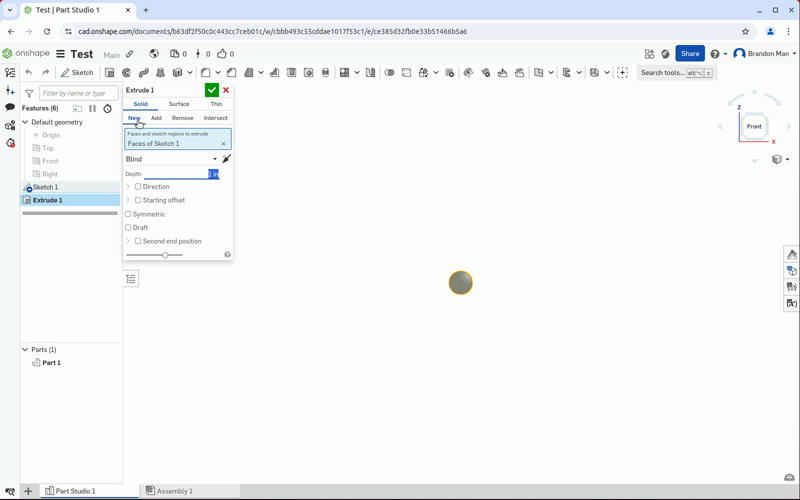
text(23.108)
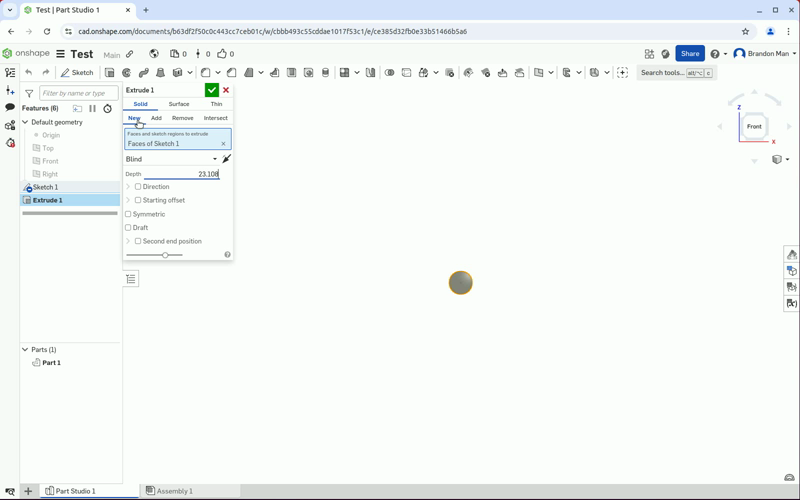
key(enter)
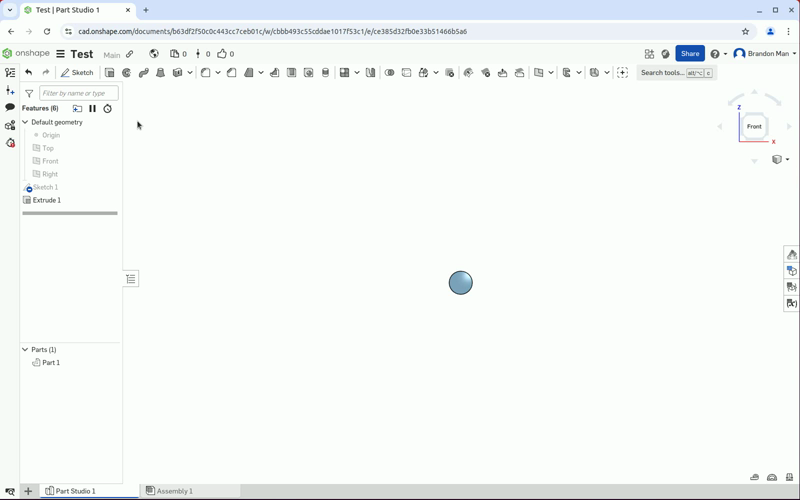
key(shift+h)
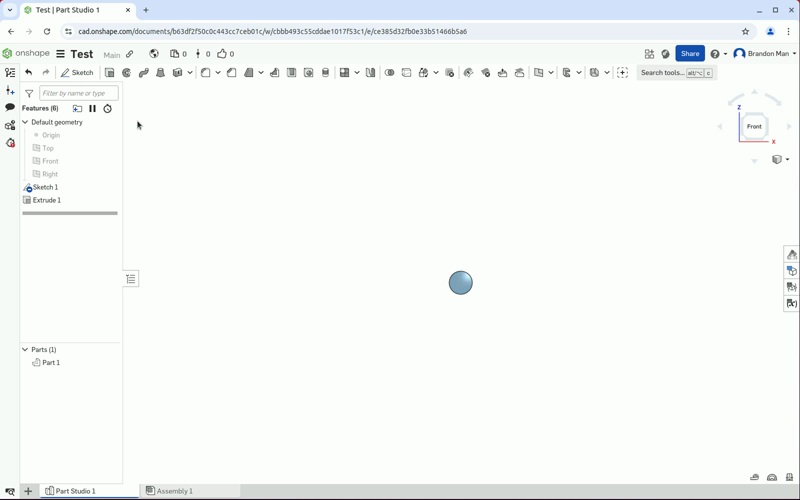
key(shift+h)
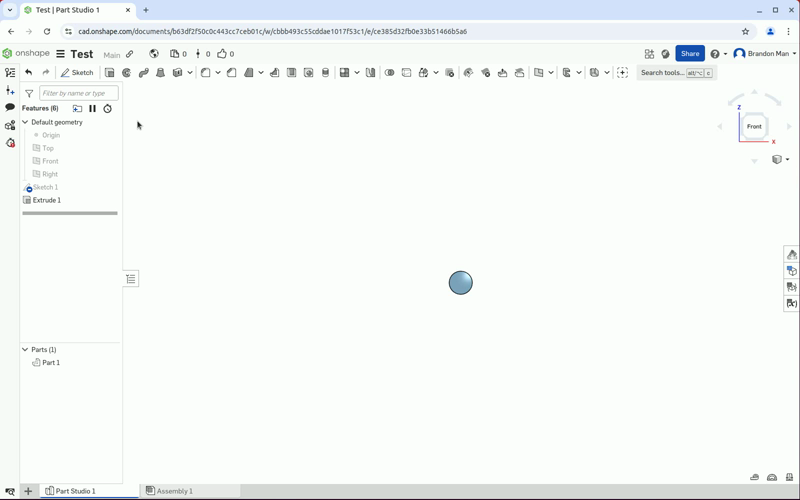
mouse_move(73, 189)
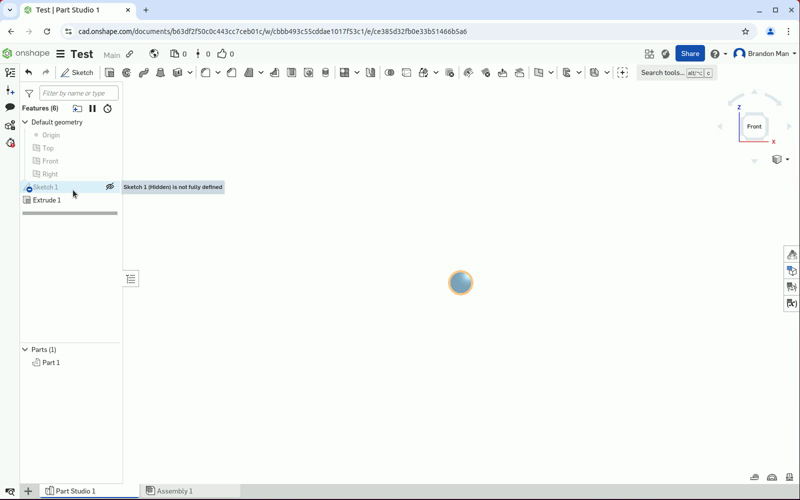
click(73, 189)
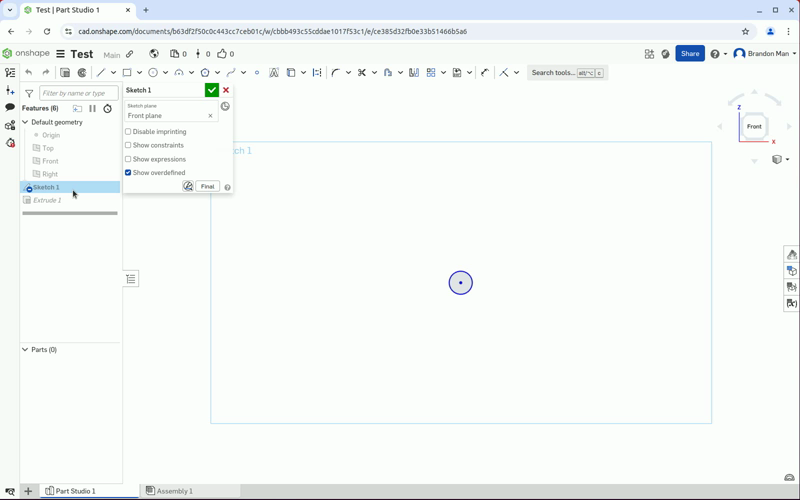
mouse_move(229, 92)
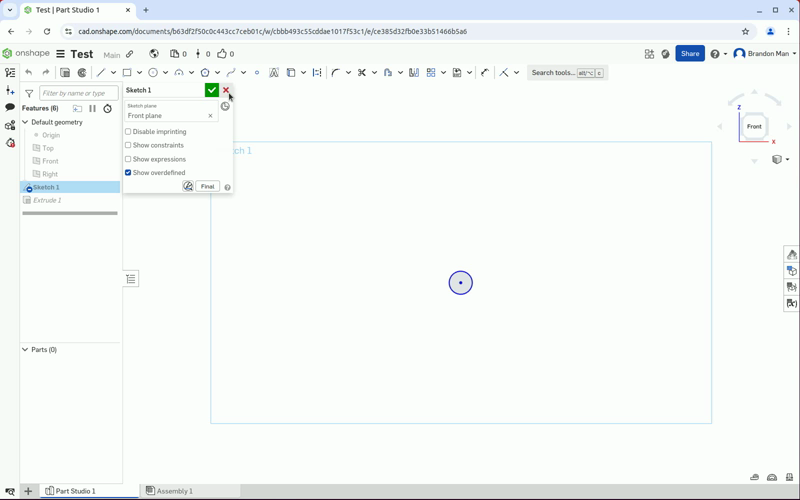
click(229, 92)
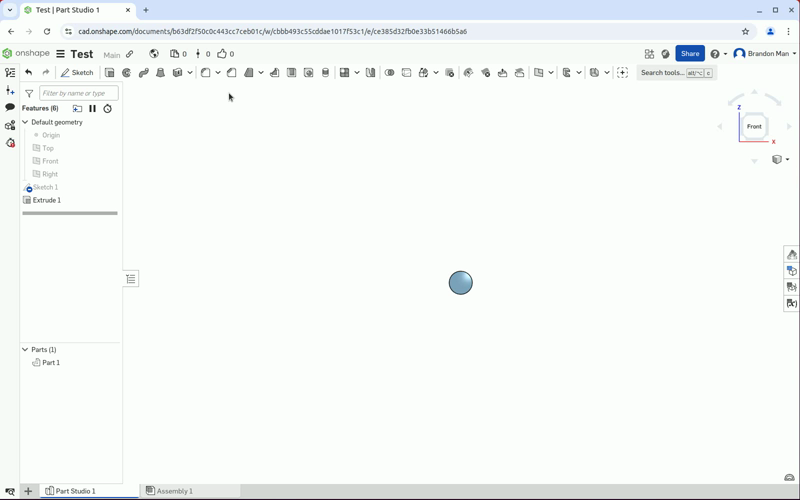
mouse_move(73, 352)
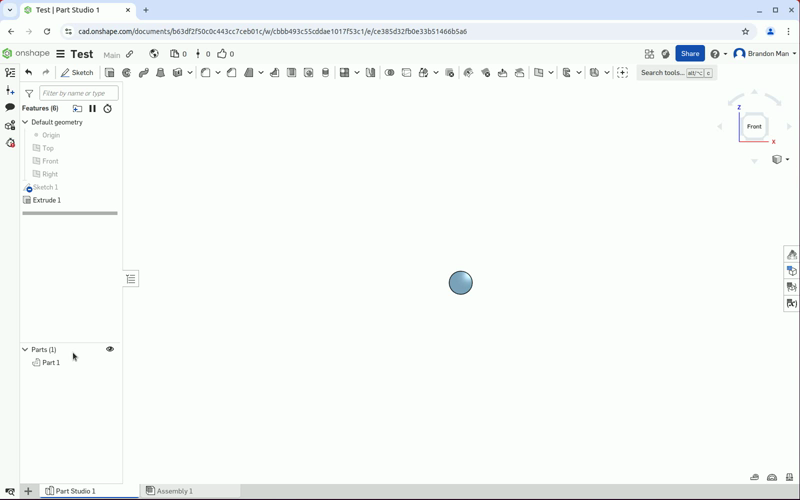
key(y)
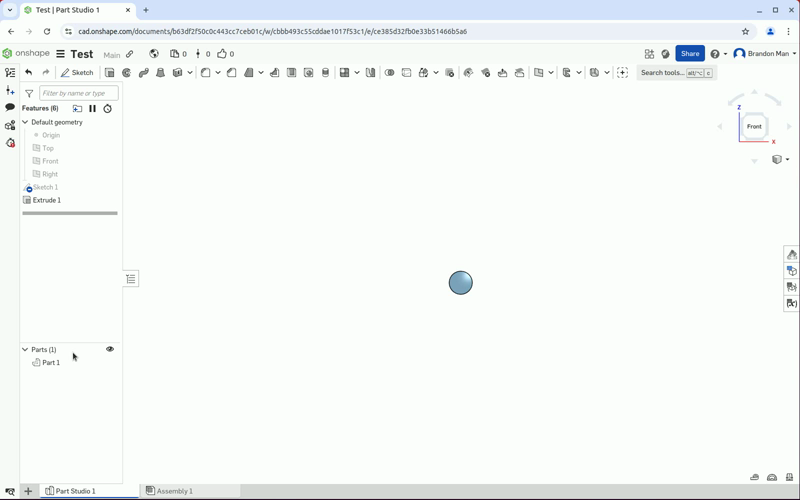
key(shift+p)
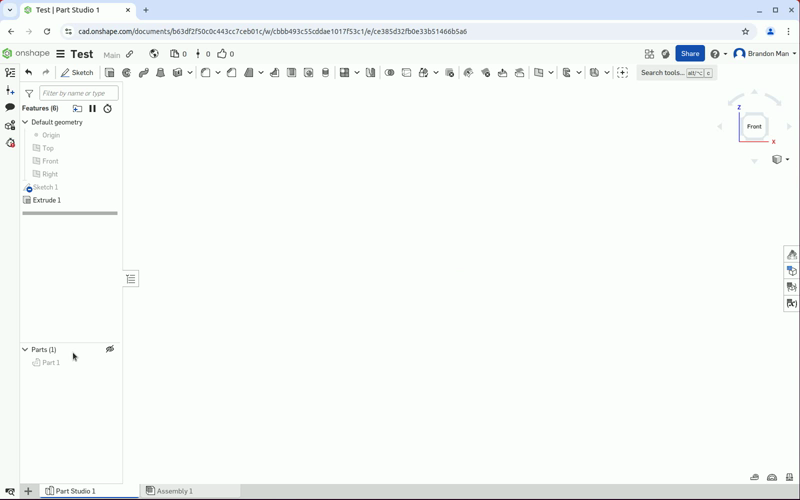
key(space)
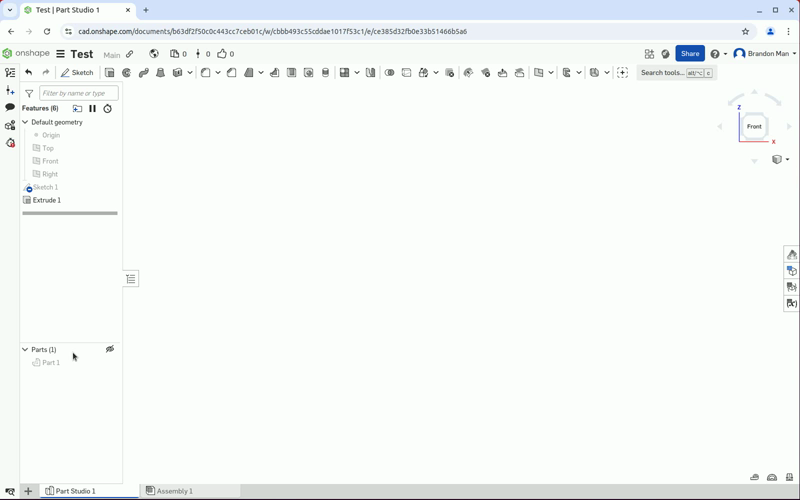
key_down(shift)
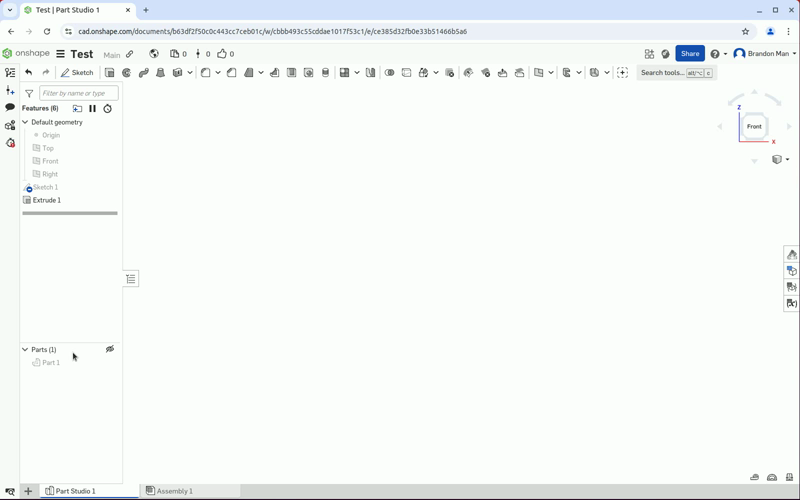
key(down)
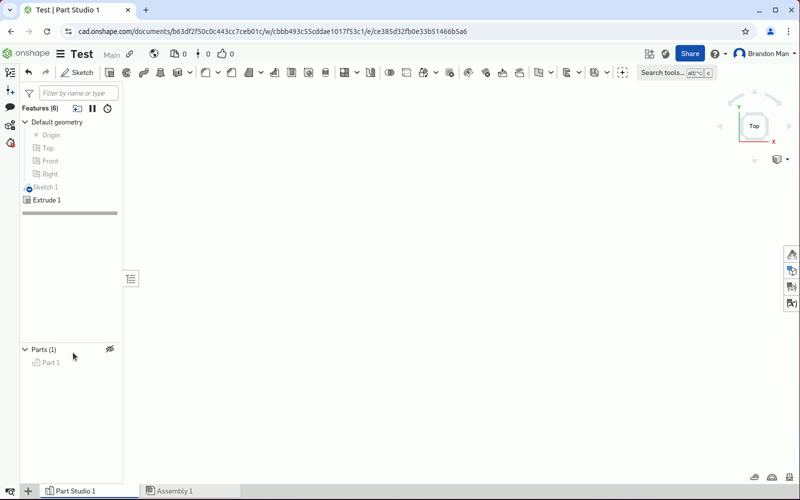
key_up(shift)
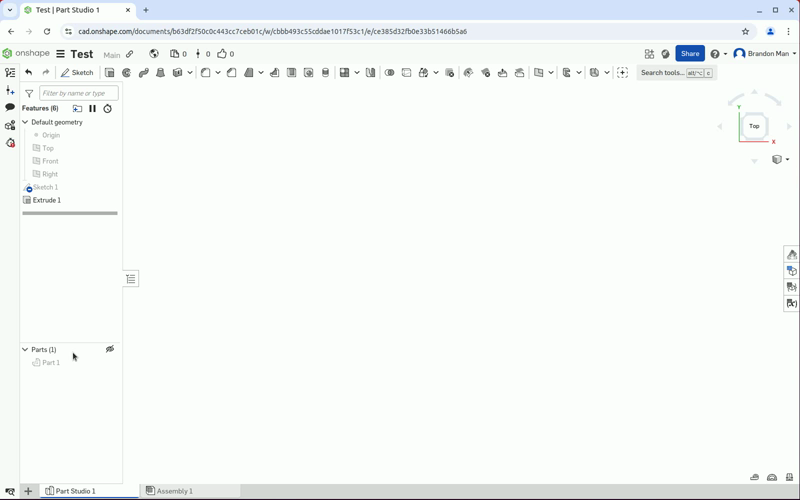
mouse_move(73, 352)
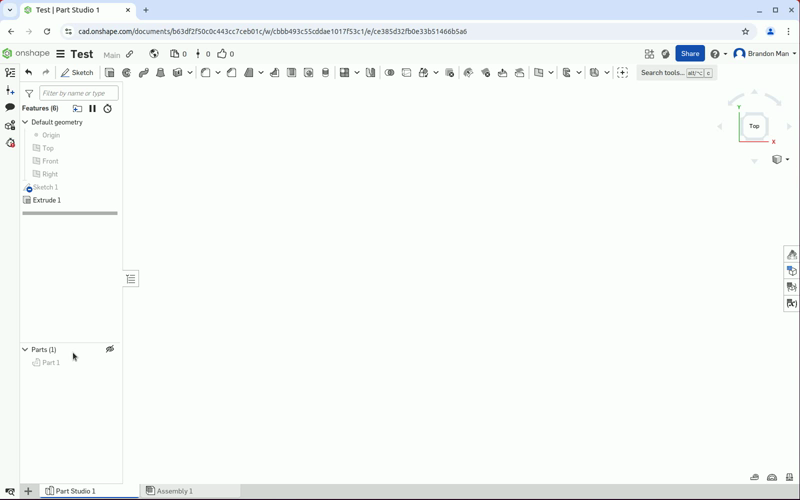
key(shift+y)
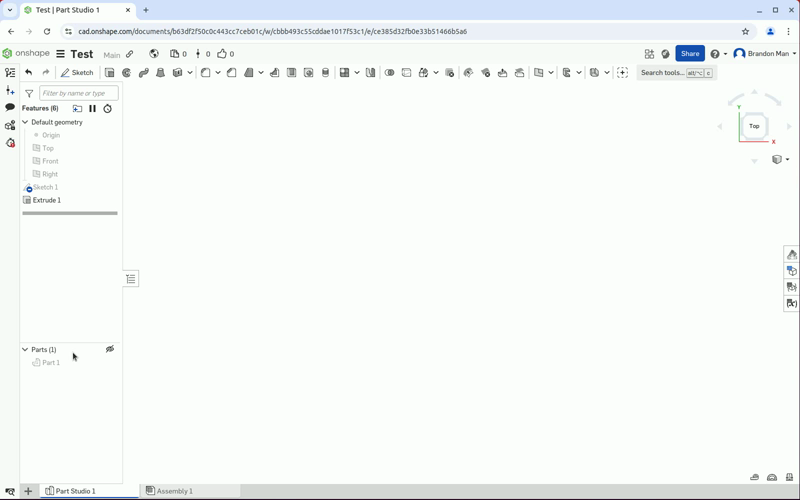
key(shift+s)
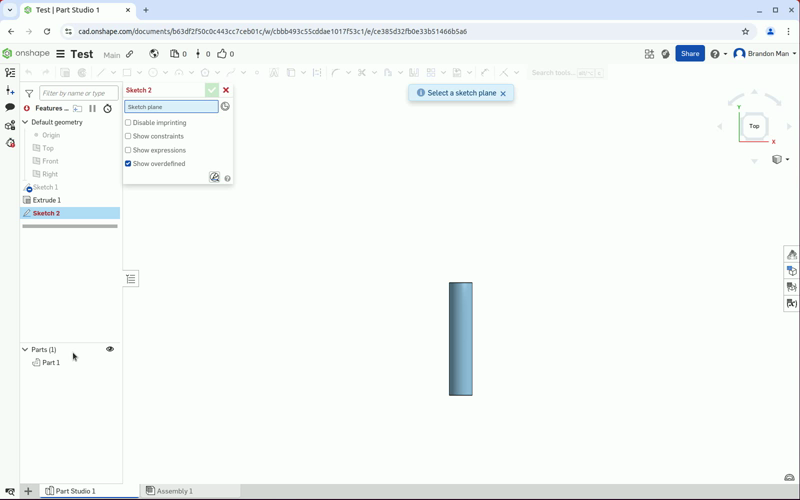
mouse_move(73, 150)
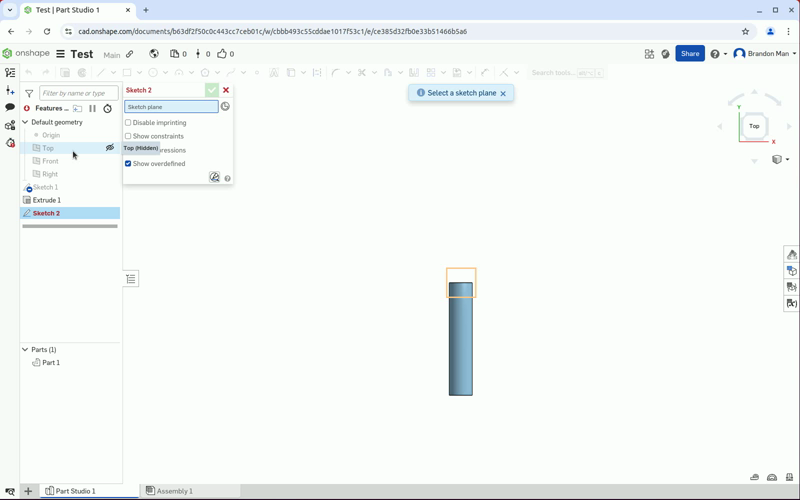
click(73, 150)
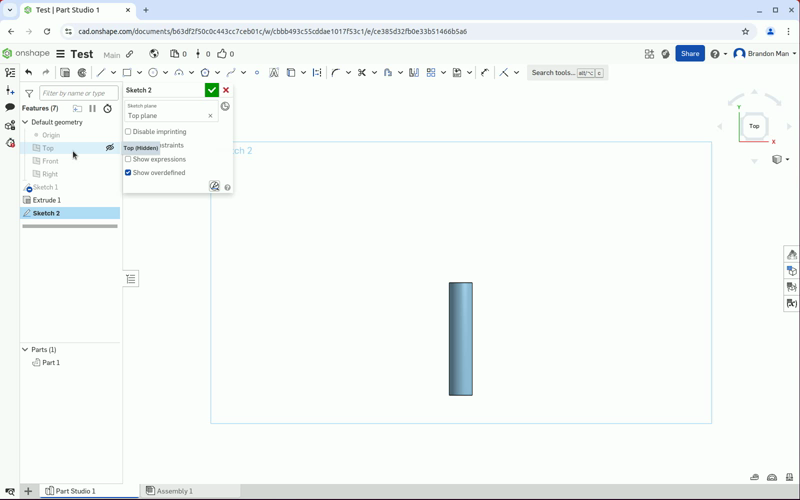
mouse_move(73, 352)
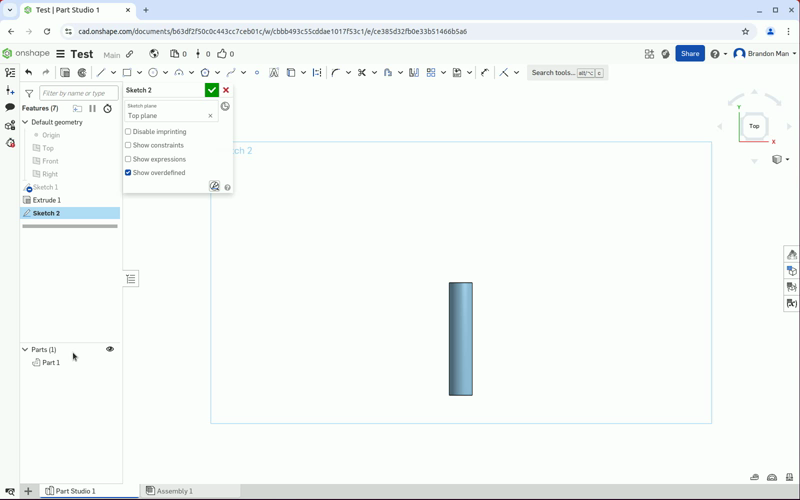
key(y)
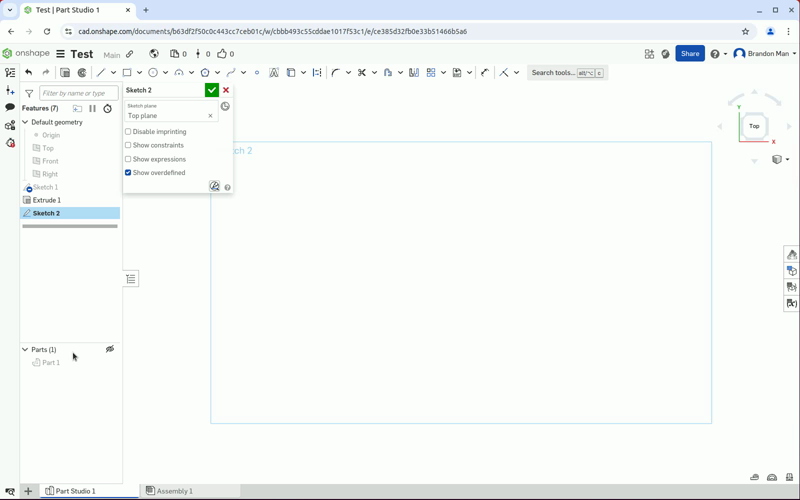
key(a)
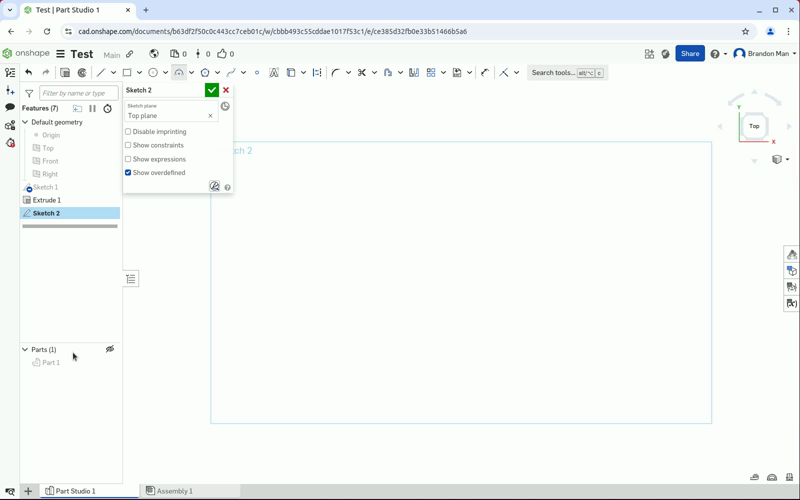
key_down(shift)
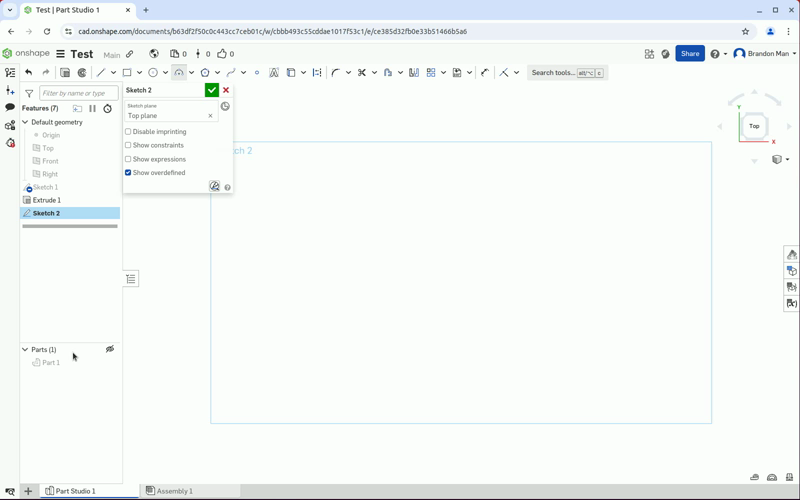
mouse_move(457, 293)
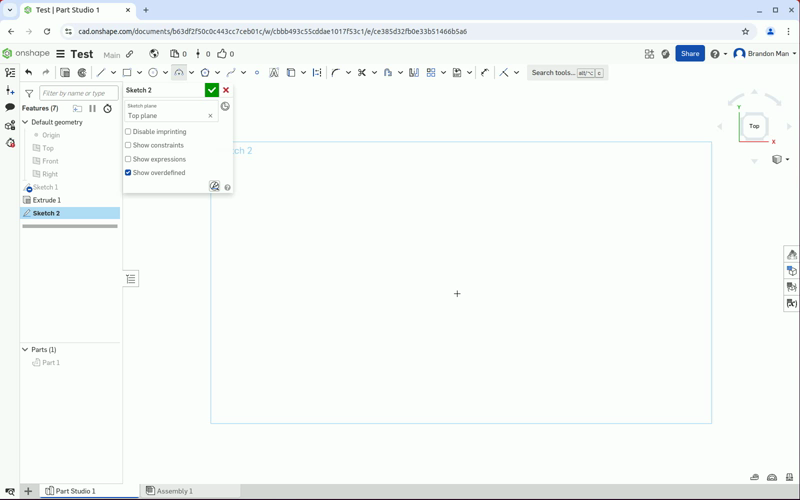
click(457, 293)
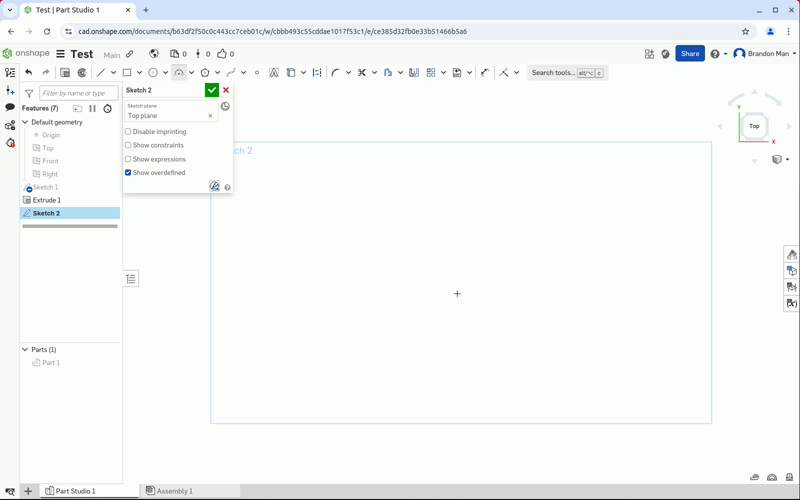
key_up(shift)
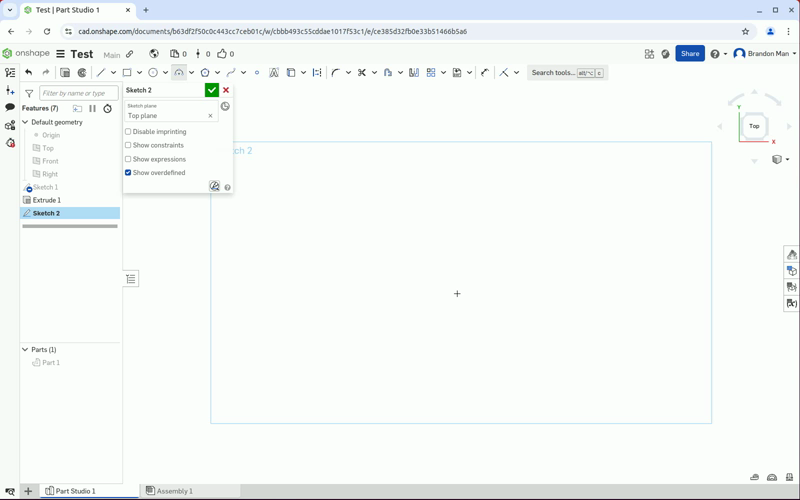
key_down(shift)
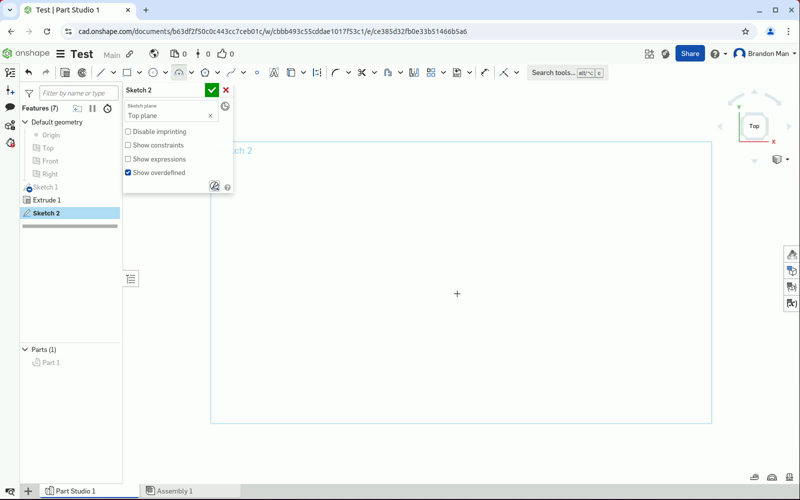
mouse_move(465, 293)
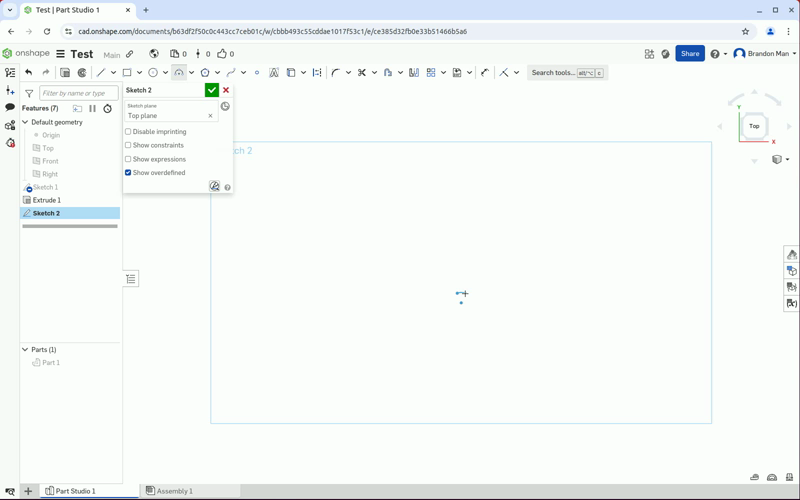
click(465, 293)
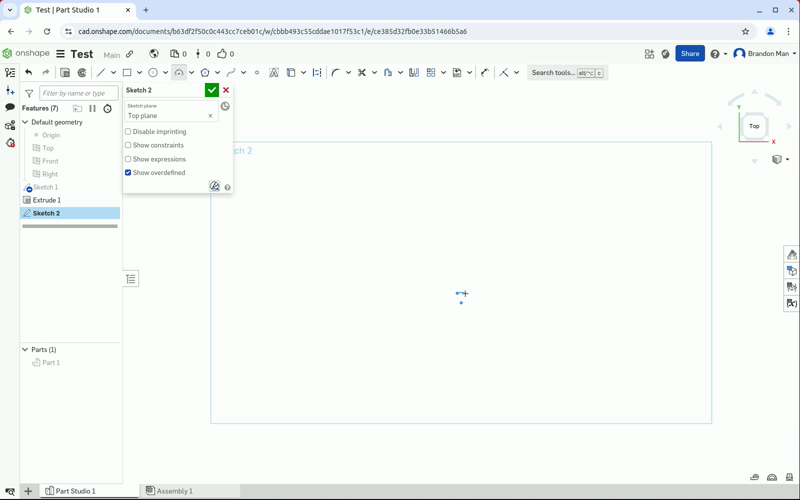
mouse_move(461, 298)
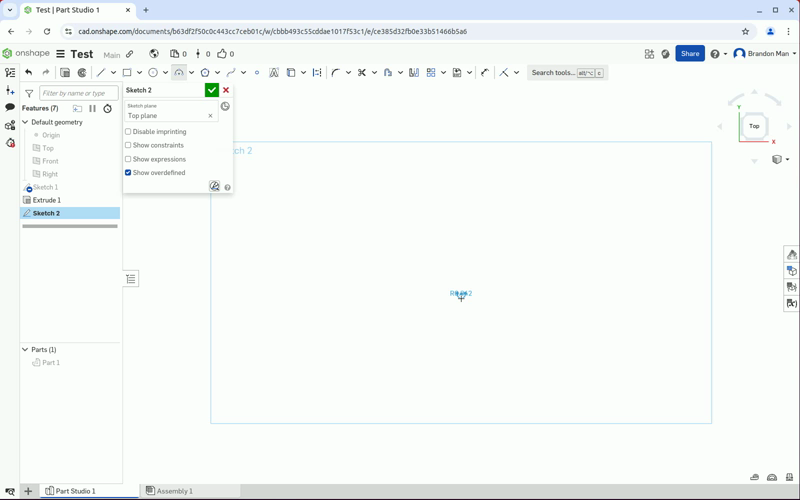
click(461, 298)
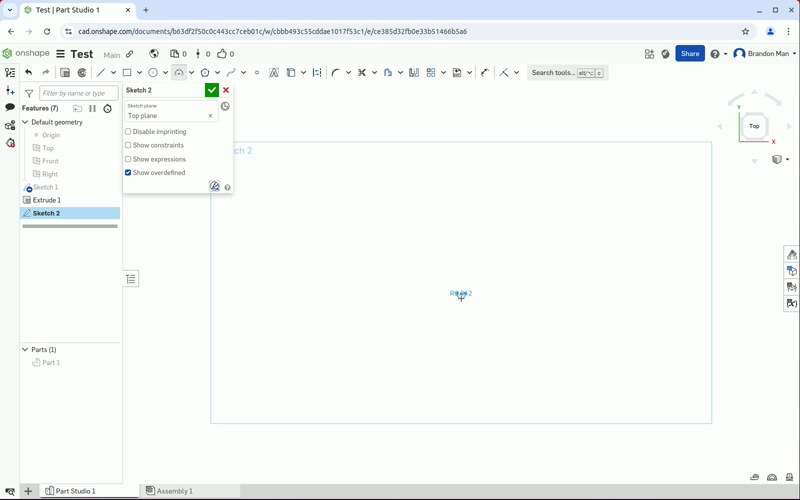
key_up(shift)
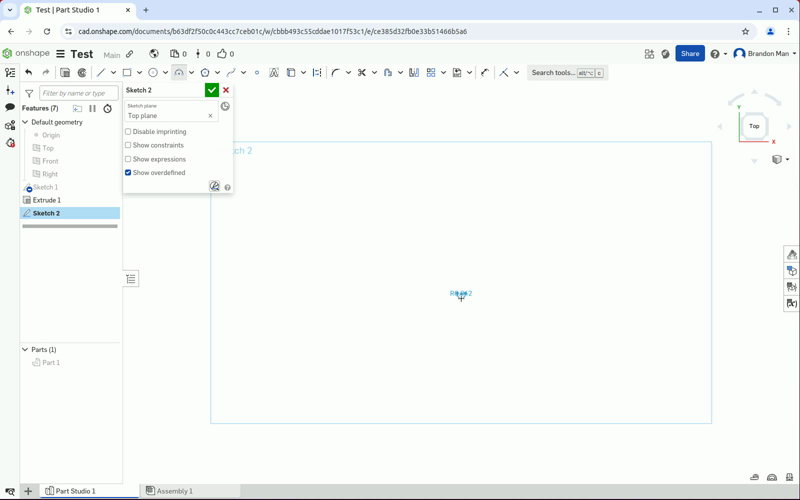
mouse_move(465, 293)
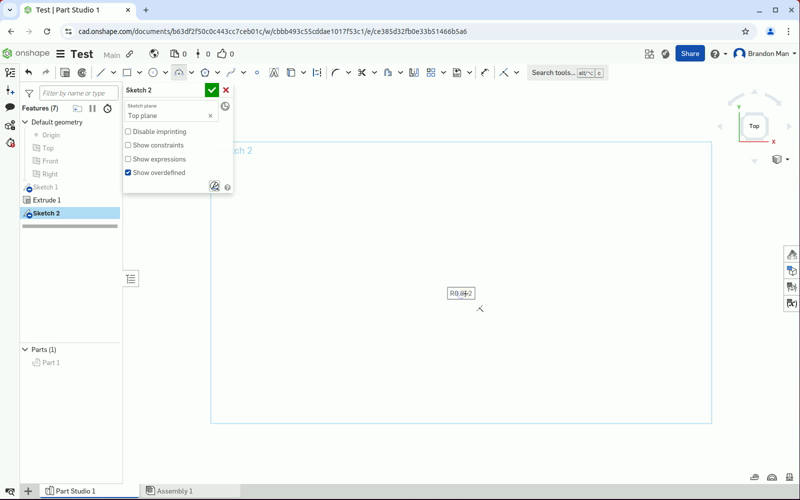
scroll(6)
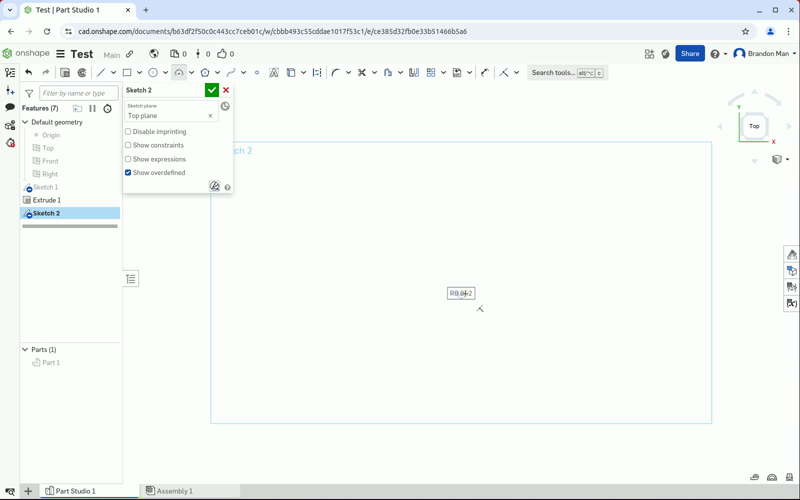
scroll(6)
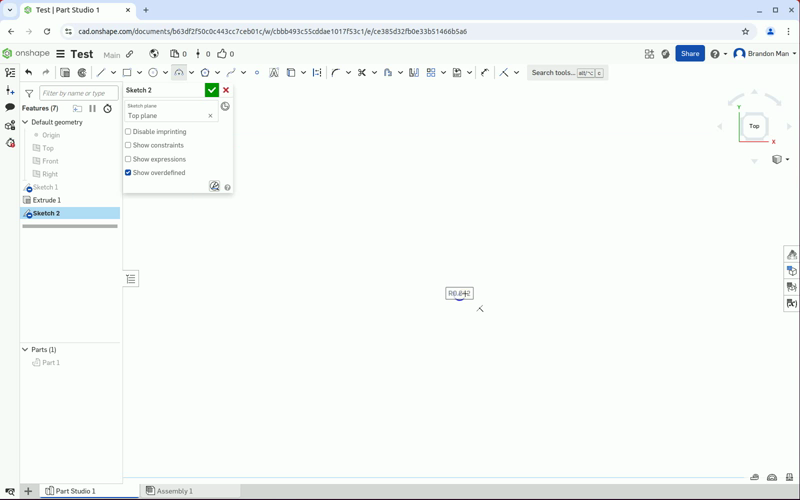
scroll(6)
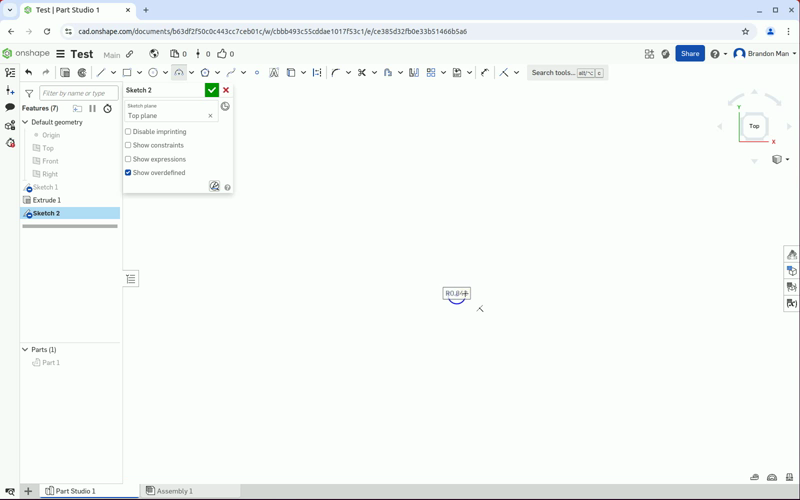
scroll(6)
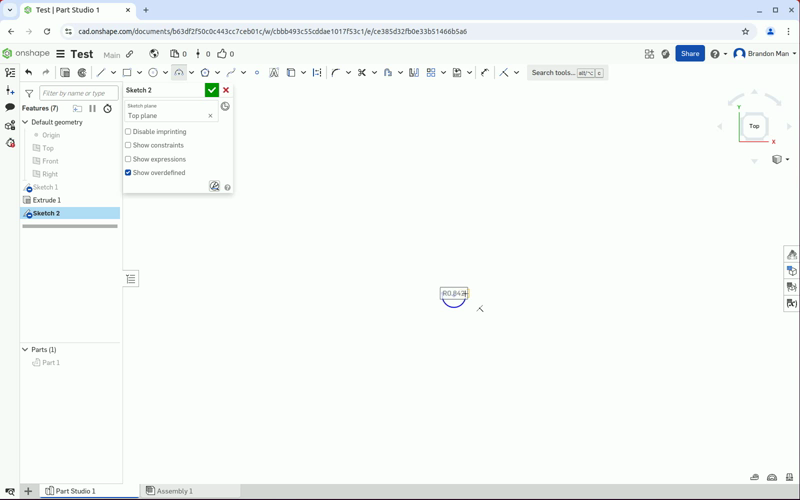
scroll(6)
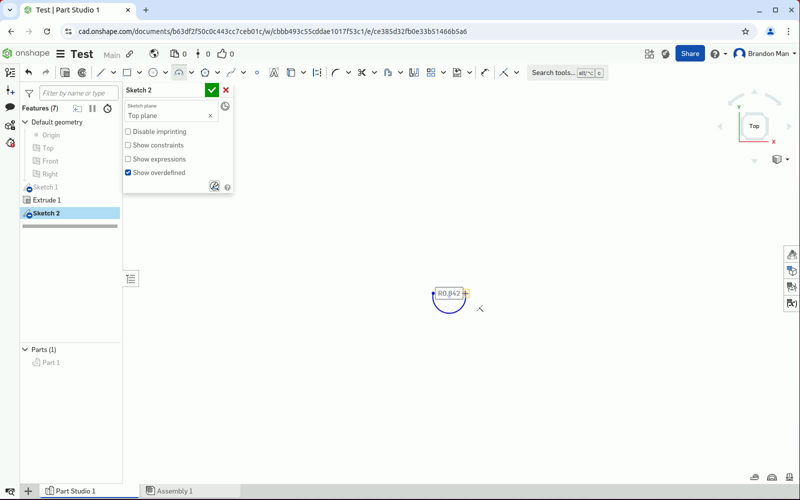
scroll(6)
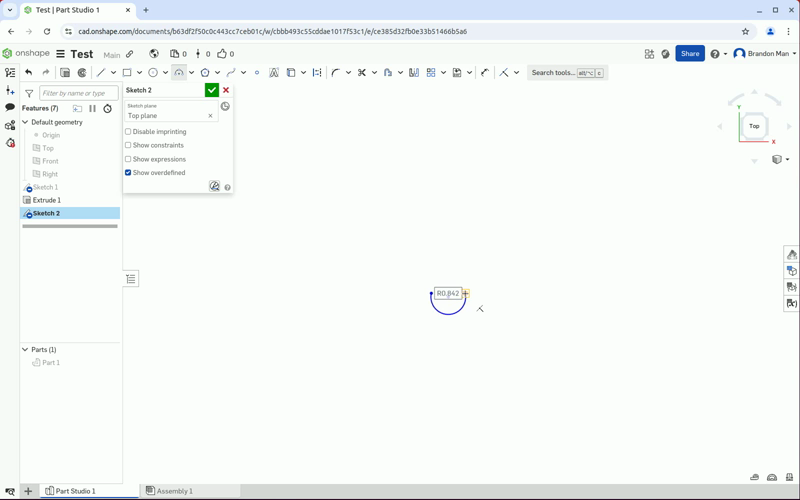
scroll(6)
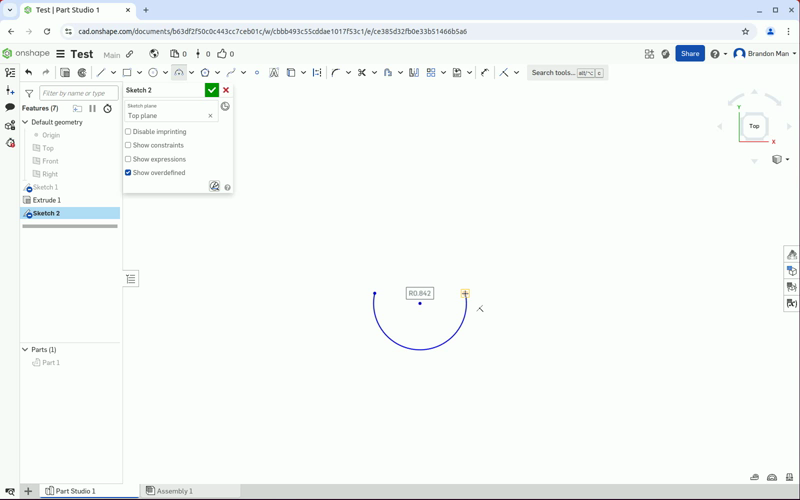
click(465, 293)
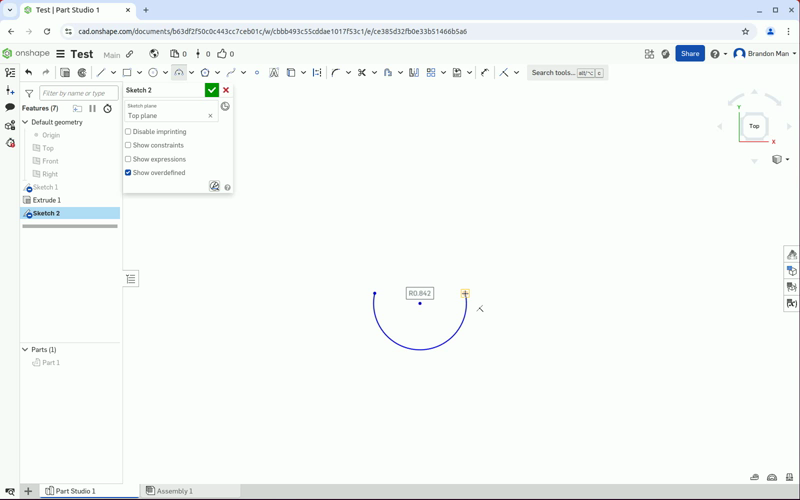
scroll(-6)
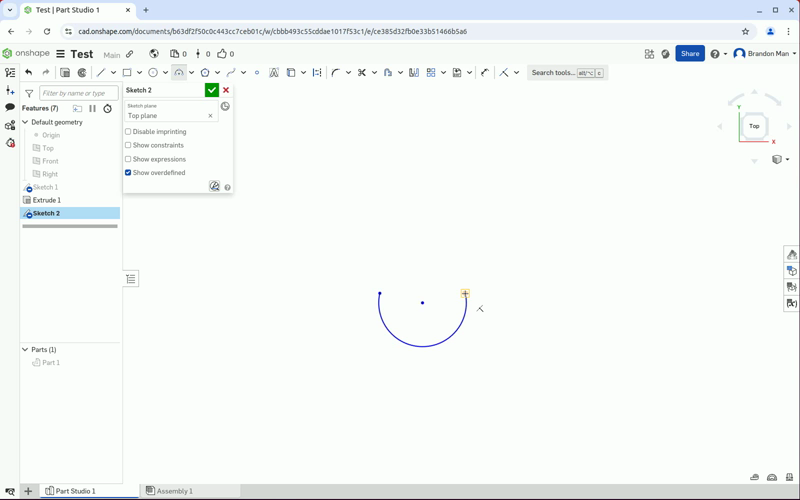
scroll(-6)
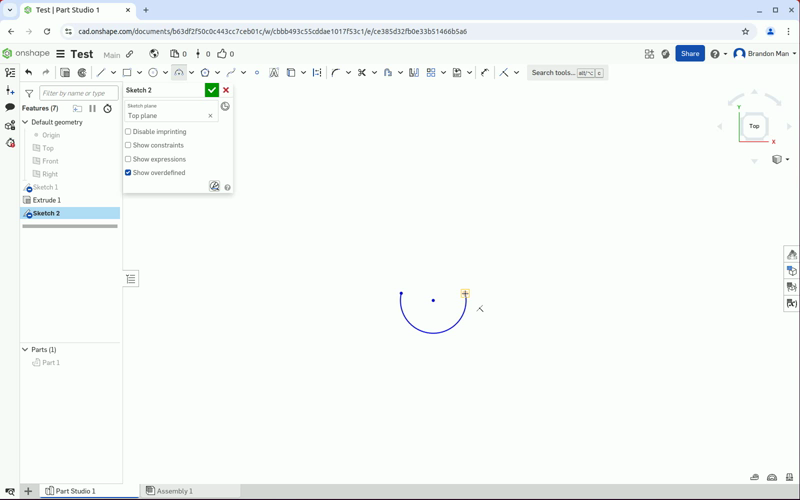
scroll(-6)
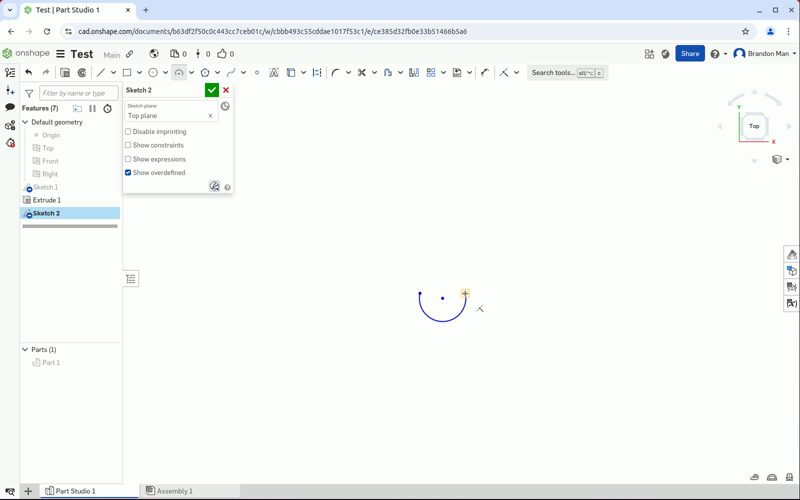
scroll(-6)
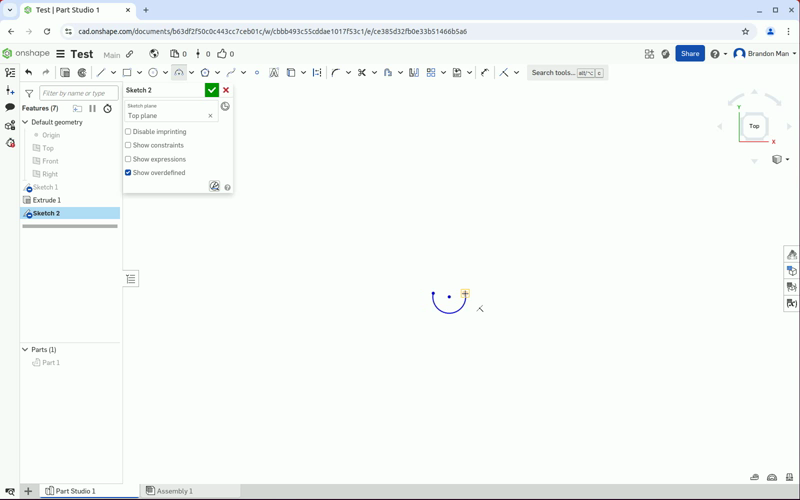
scroll(-6)
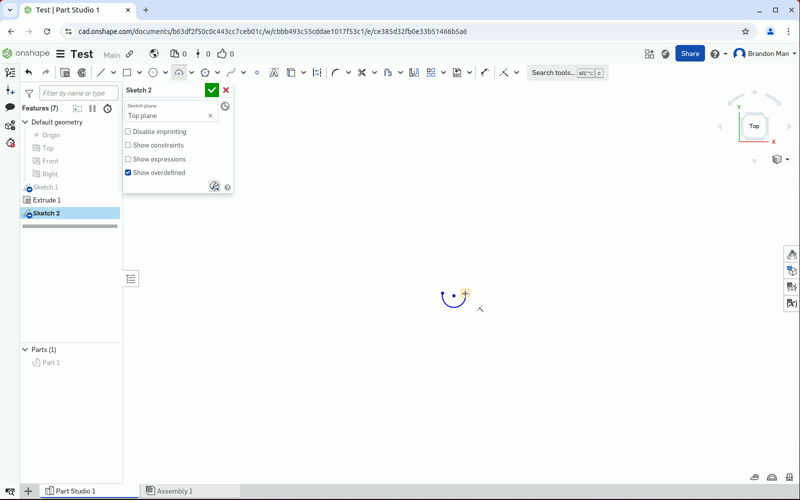
scroll(-6)
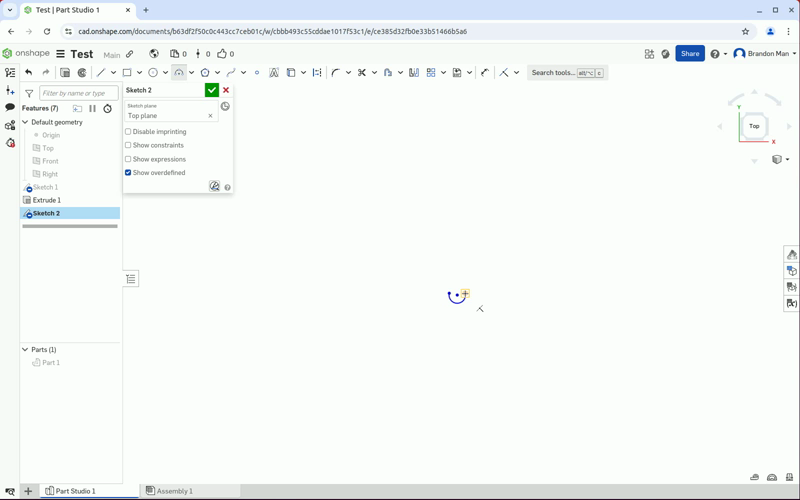
scroll(-6)
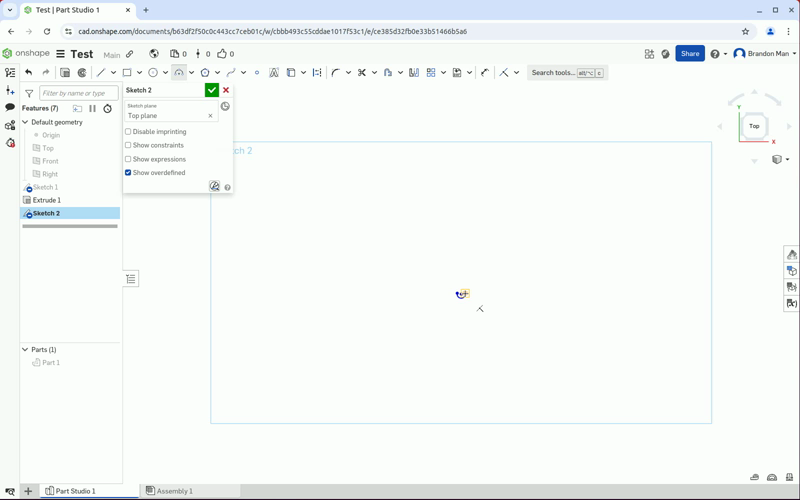
mouse_move(457, 293)
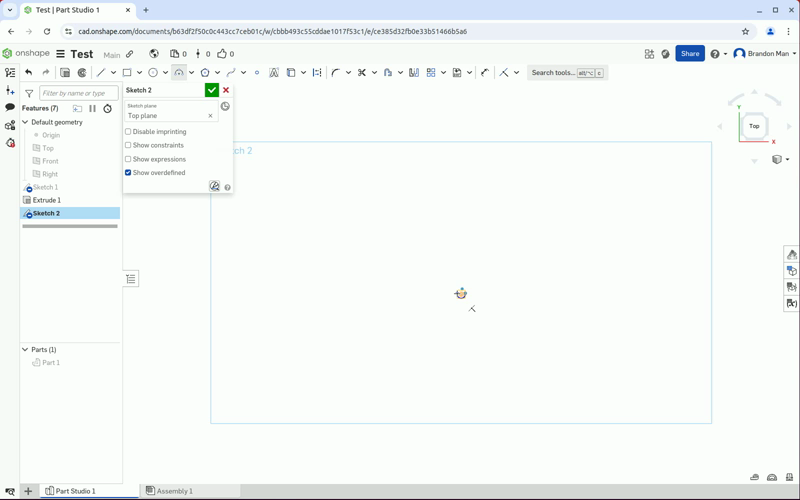
scroll(6)
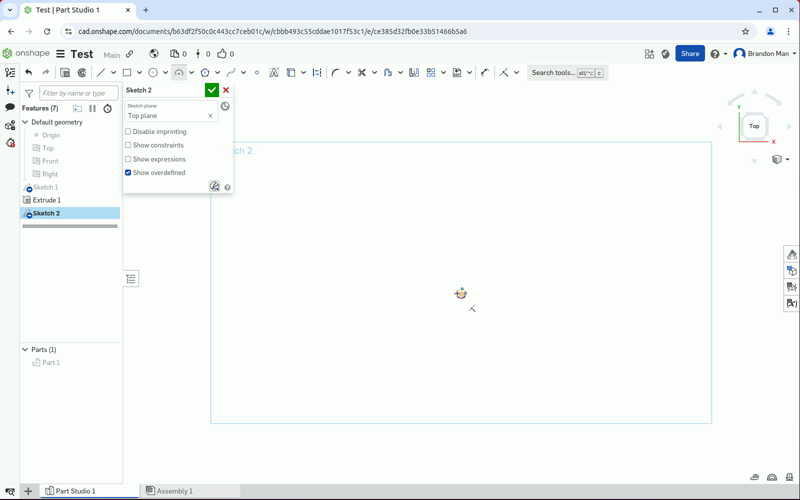
scroll(6)
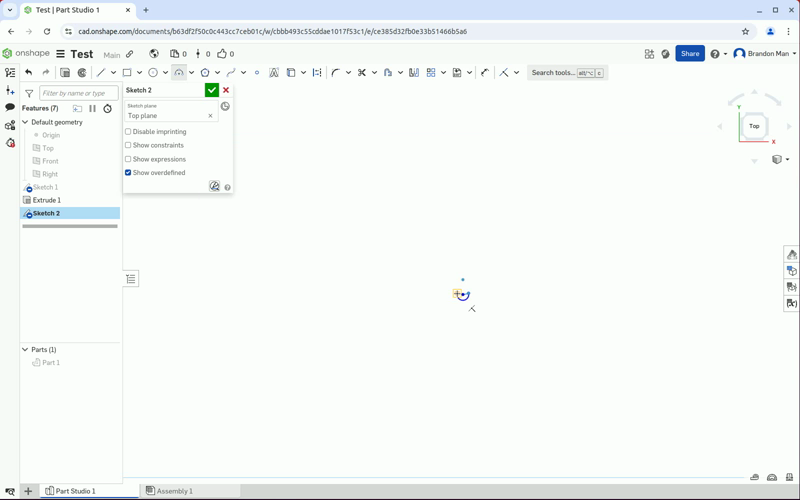
scroll(6)
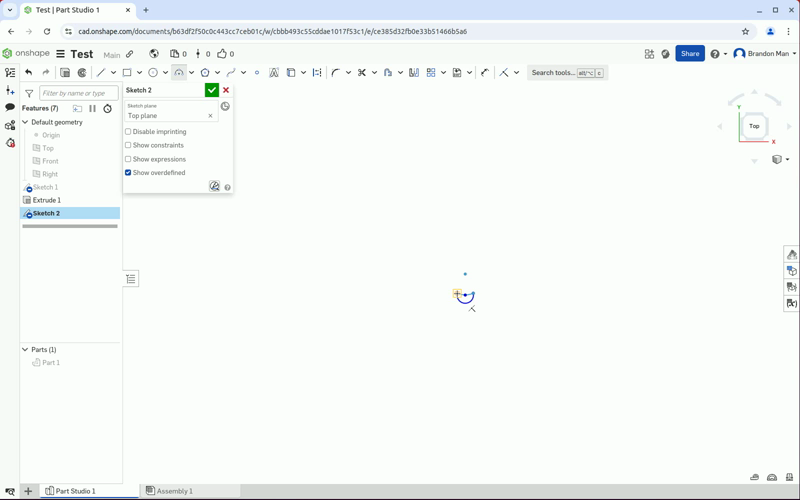
scroll(6)
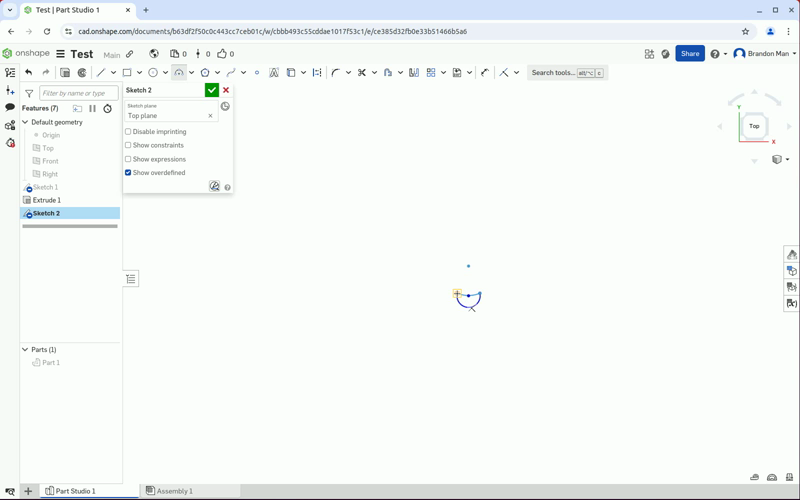
scroll(6)
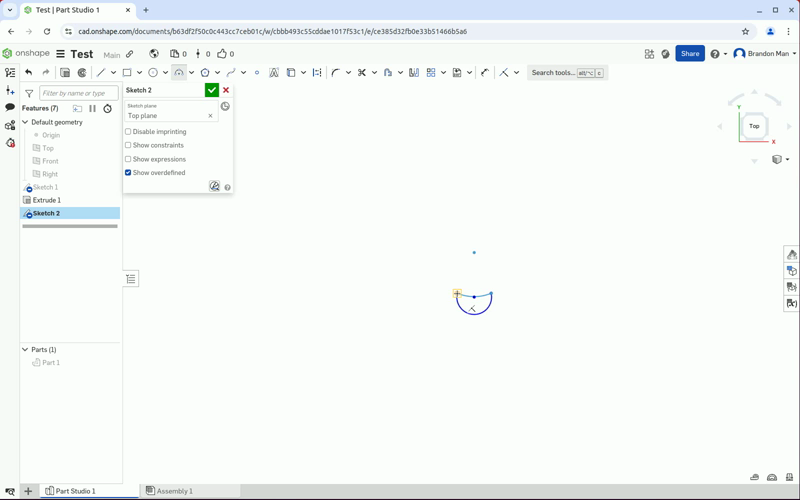
scroll(6)
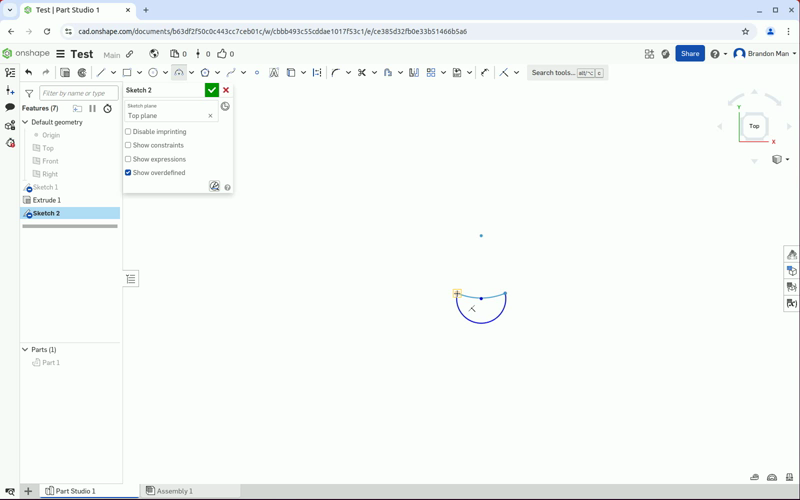
scroll(6)
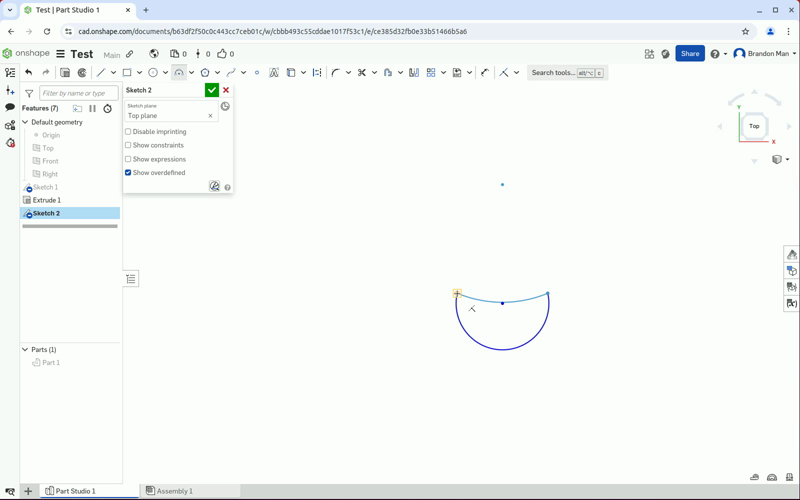
click(457, 293)
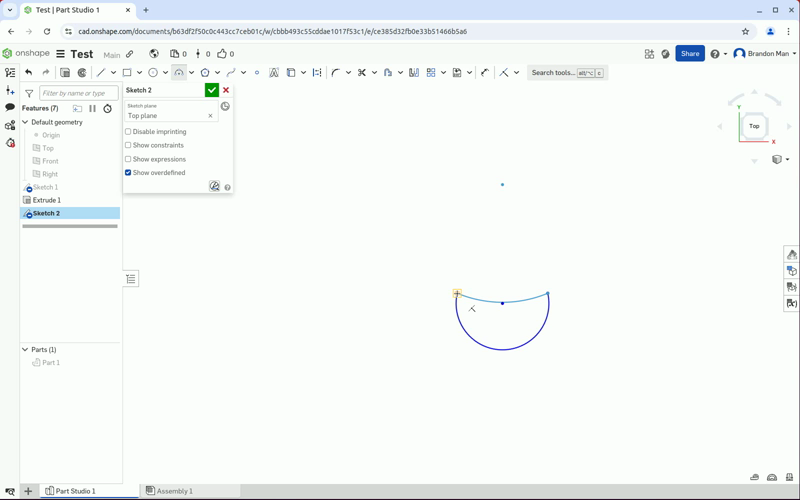
scroll(-6)
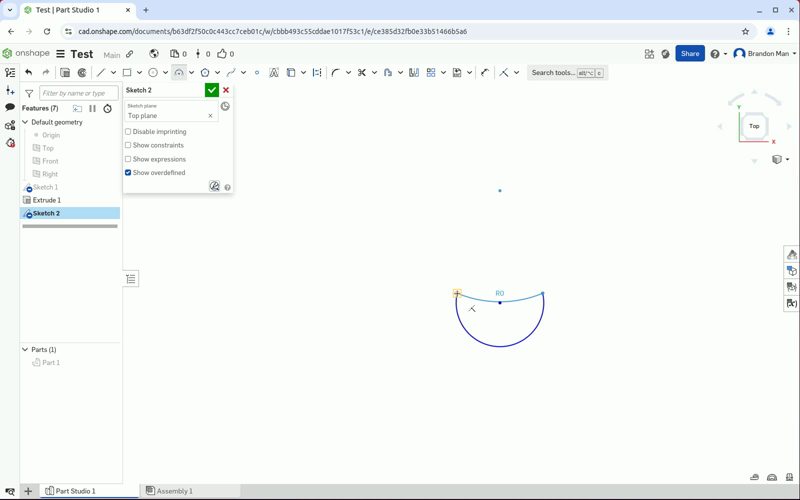
scroll(-6)
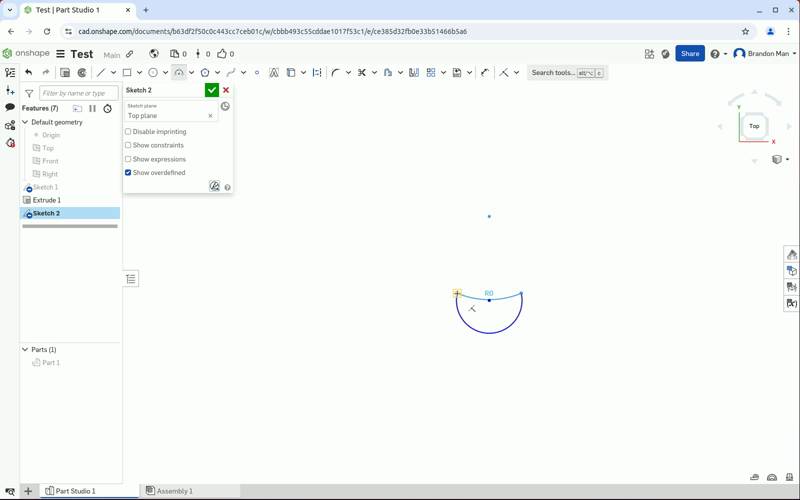
scroll(-6)
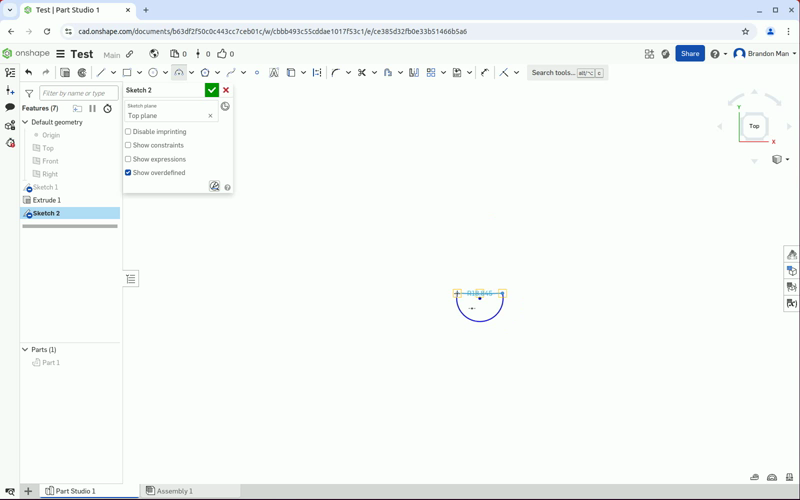
scroll(-6)
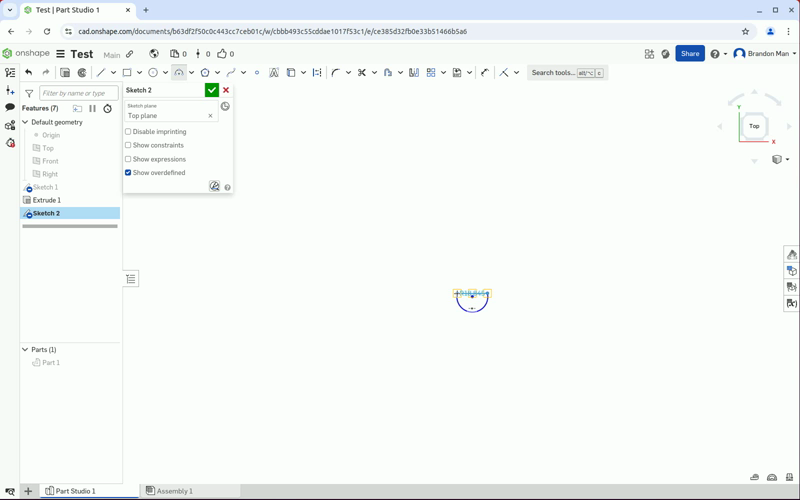
scroll(-6)
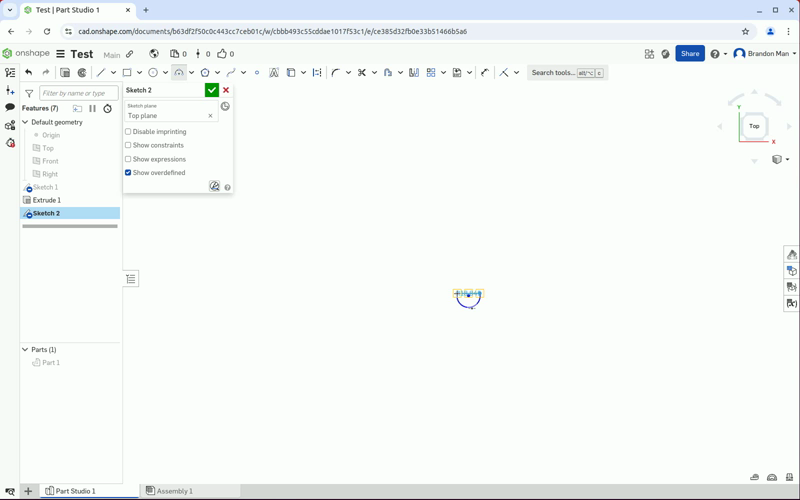
scroll(-6)
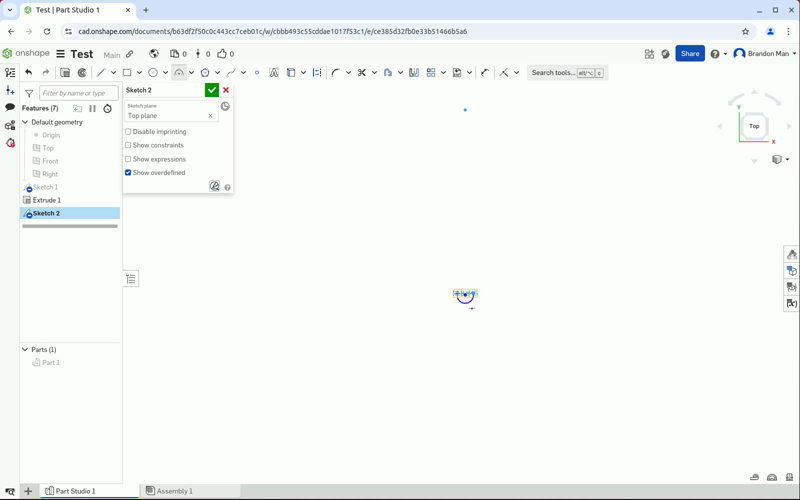
scroll(-6)
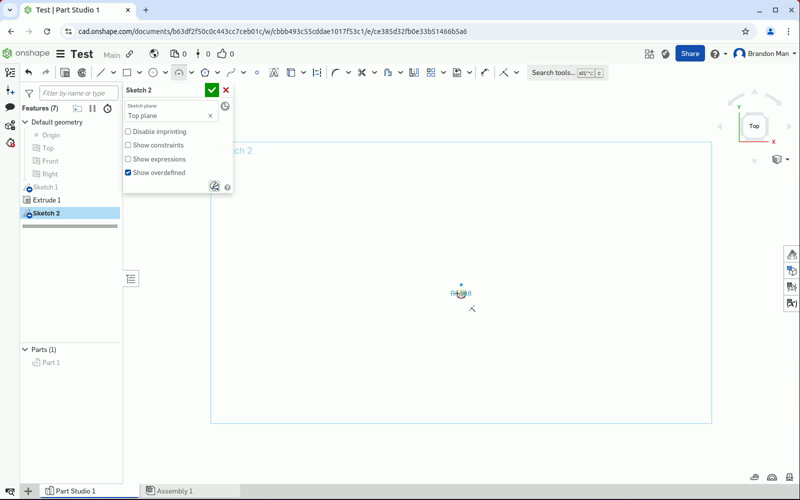
key_down(shift)
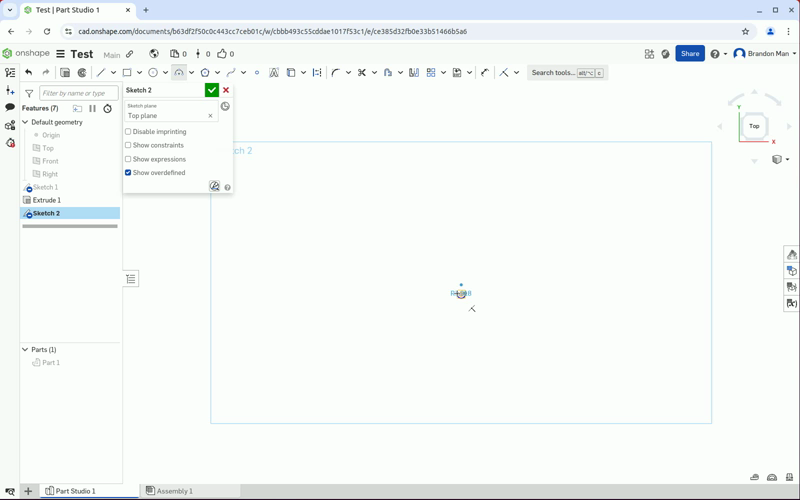
mouse_move(461, 294)
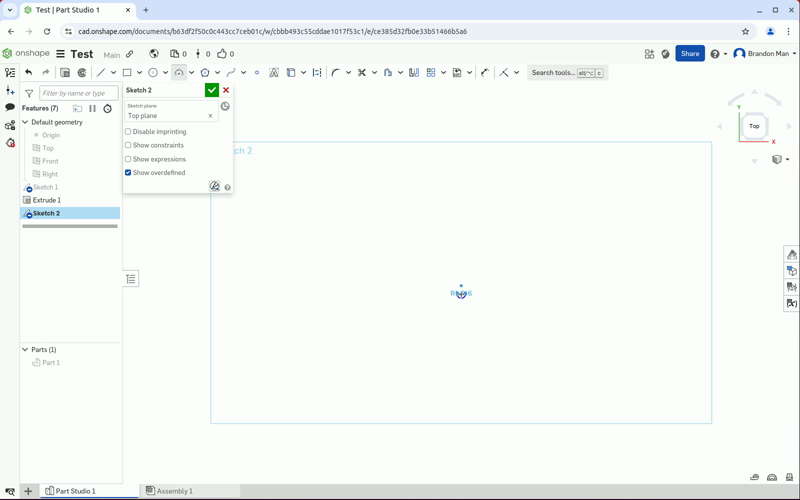
scroll(6)
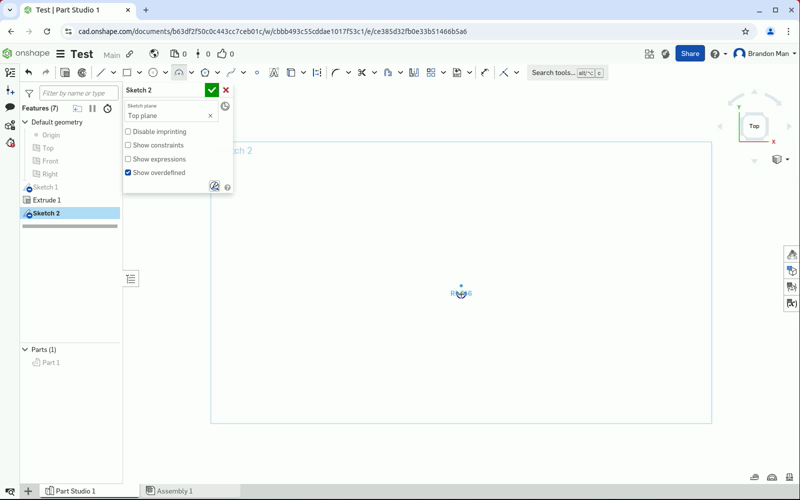
scroll(6)
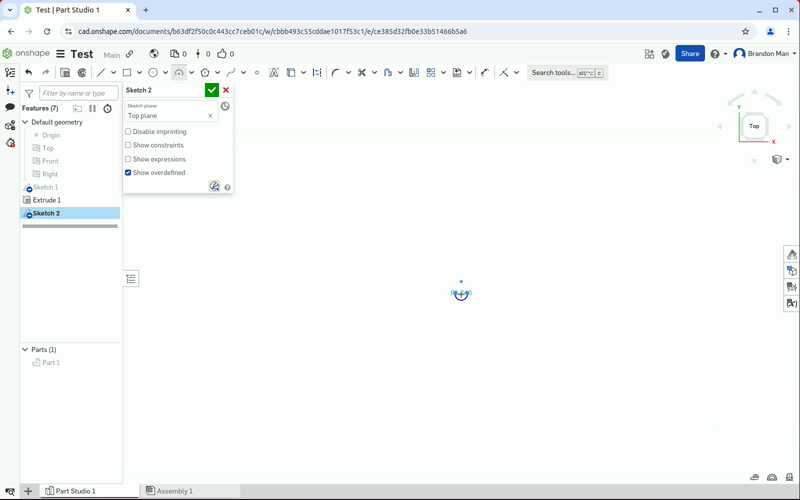
scroll(6)
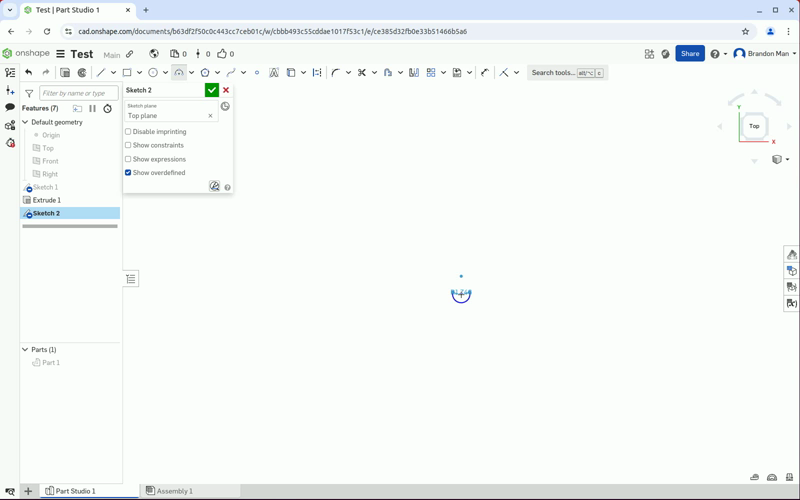
scroll(6)
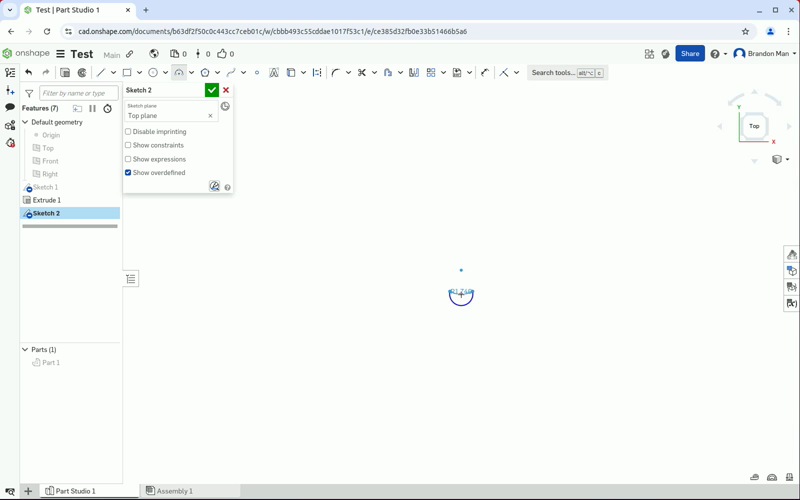
scroll(6)
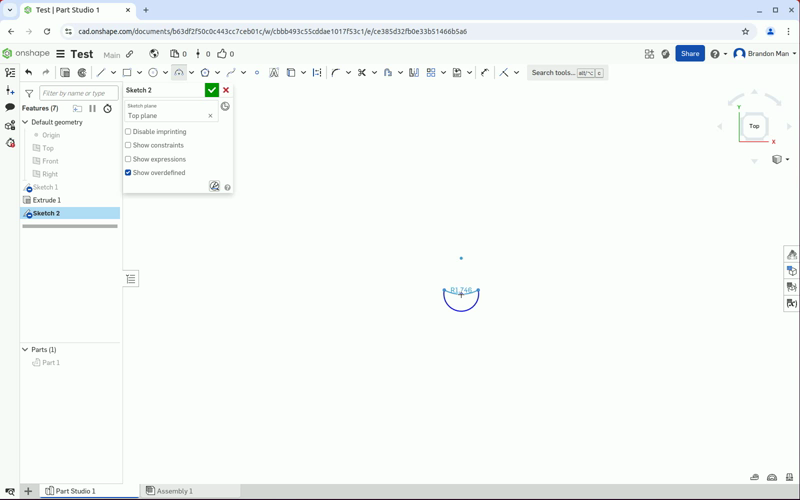
scroll(6)
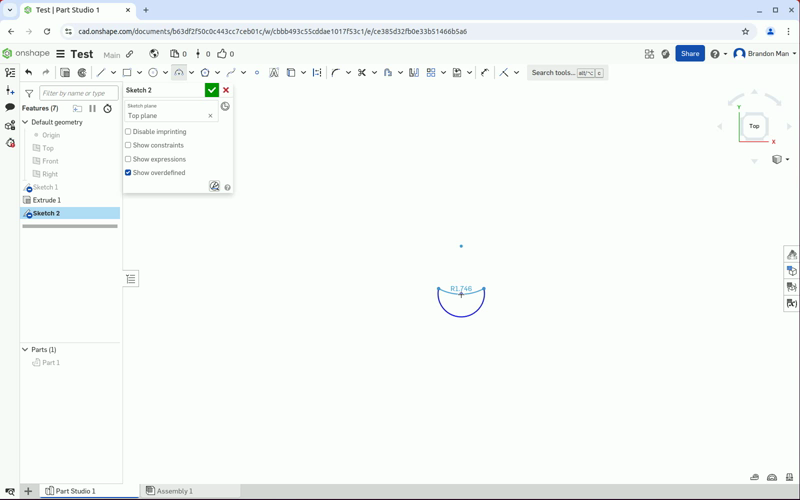
scroll(6)
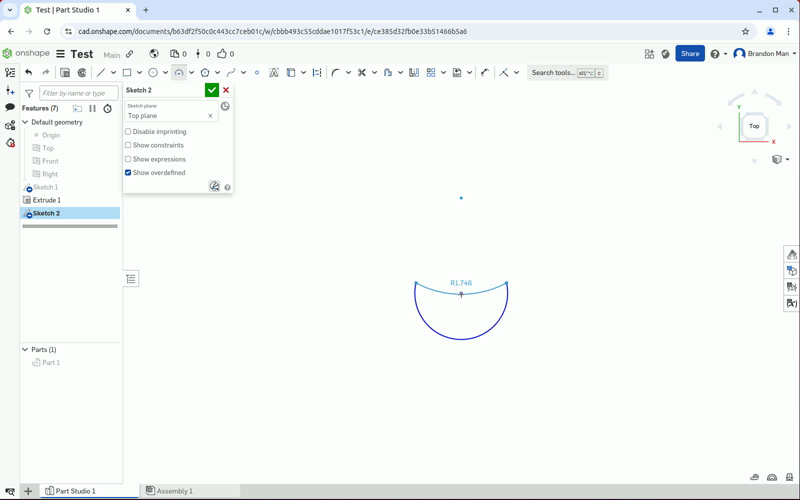
click(461, 294)
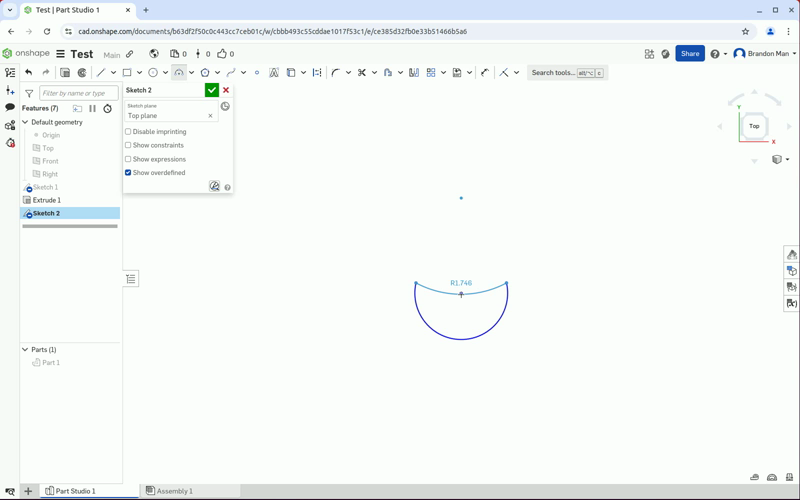
scroll(-6)
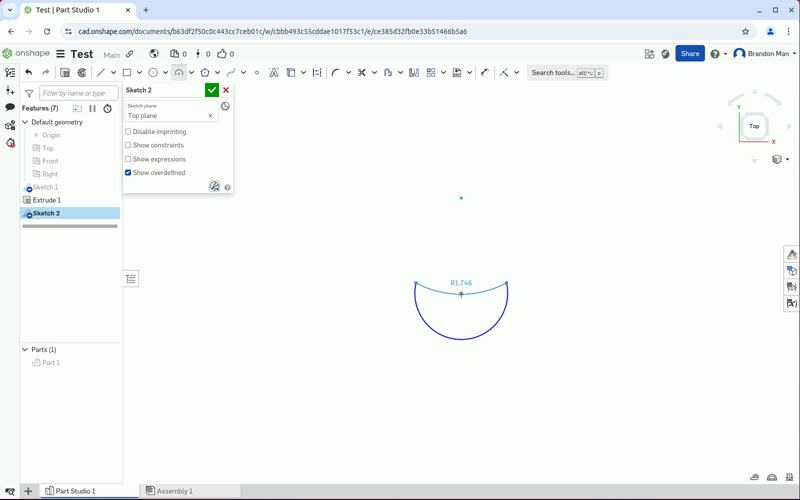
scroll(-6)
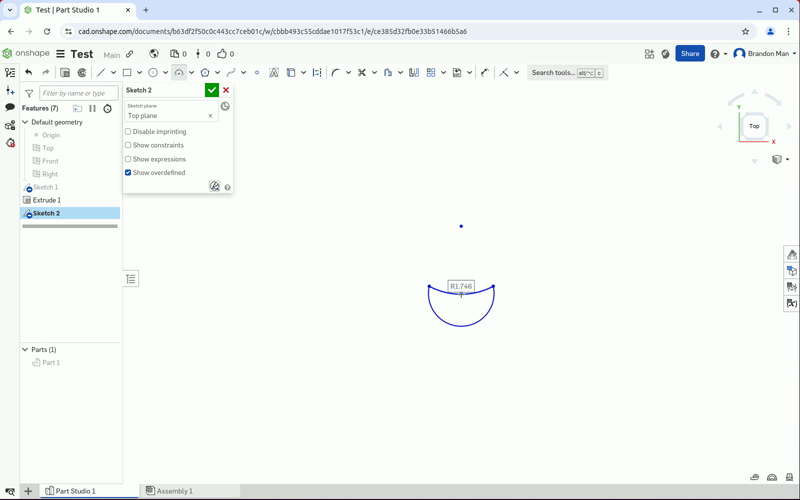
scroll(-6)
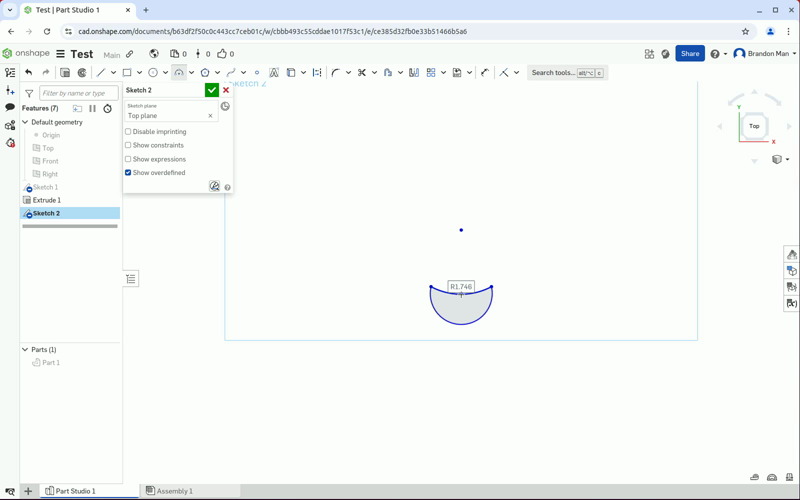
scroll(-6)
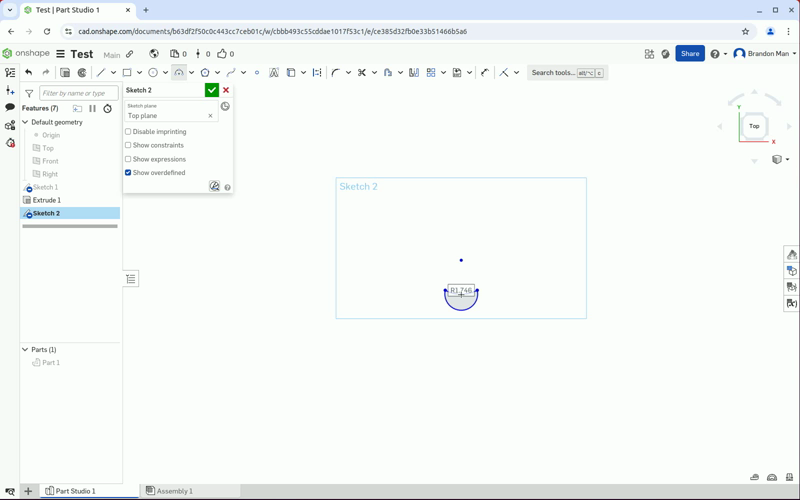
scroll(-6)
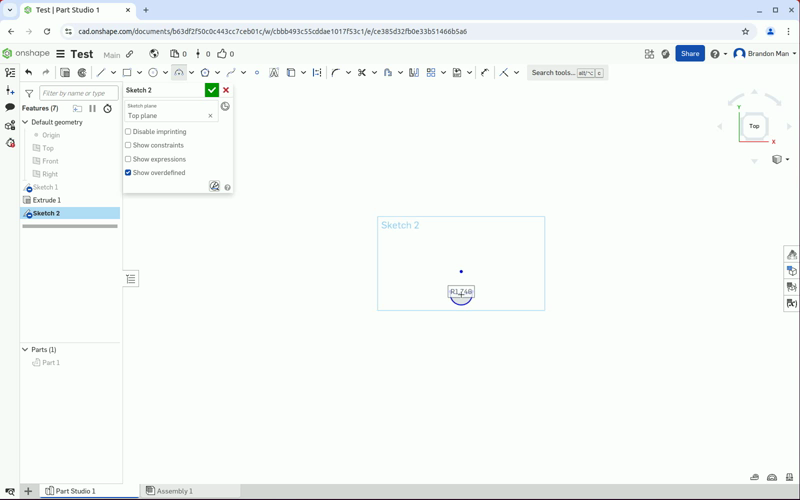
scroll(-6)
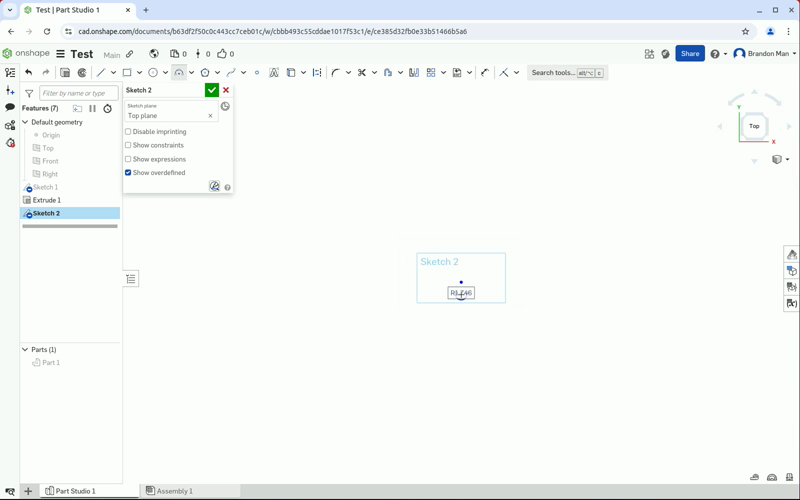
scroll(-6)
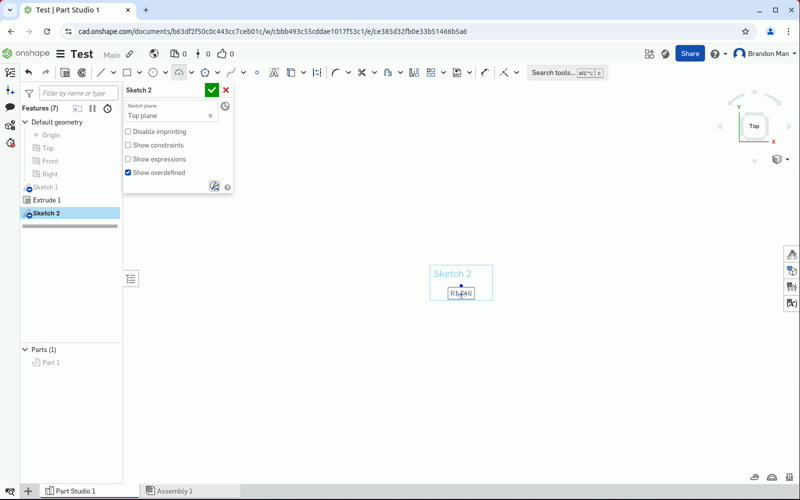
key_up(shift)
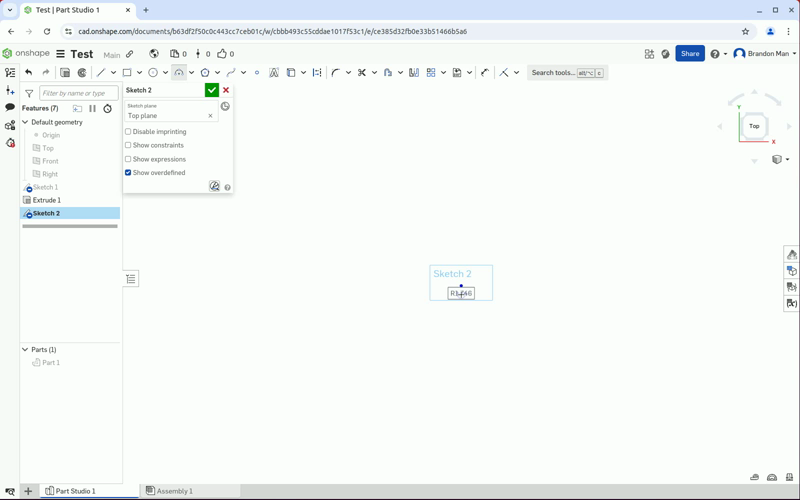
key(esc)
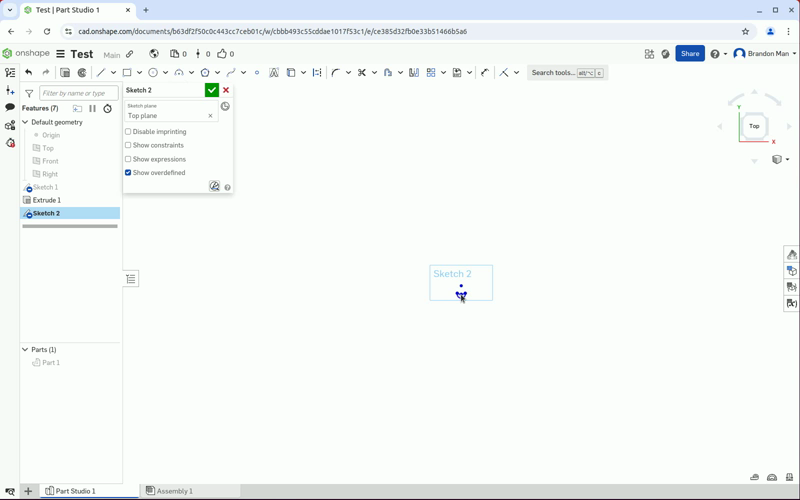
mouse_move(457, 294)
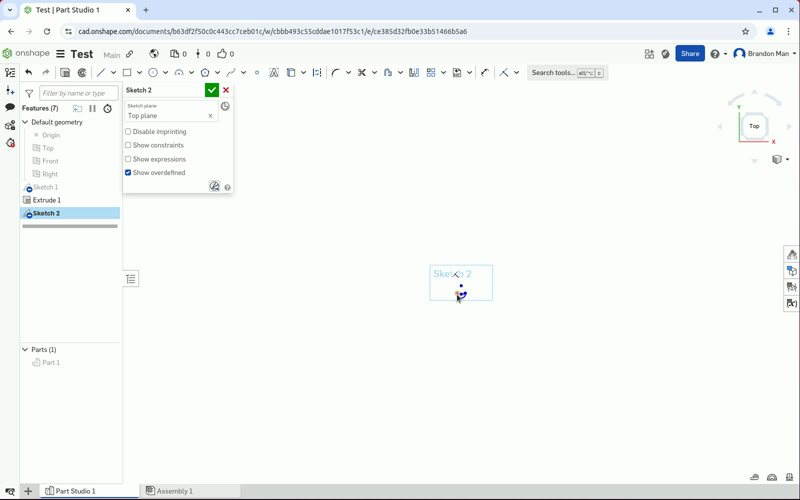
scroll(6)
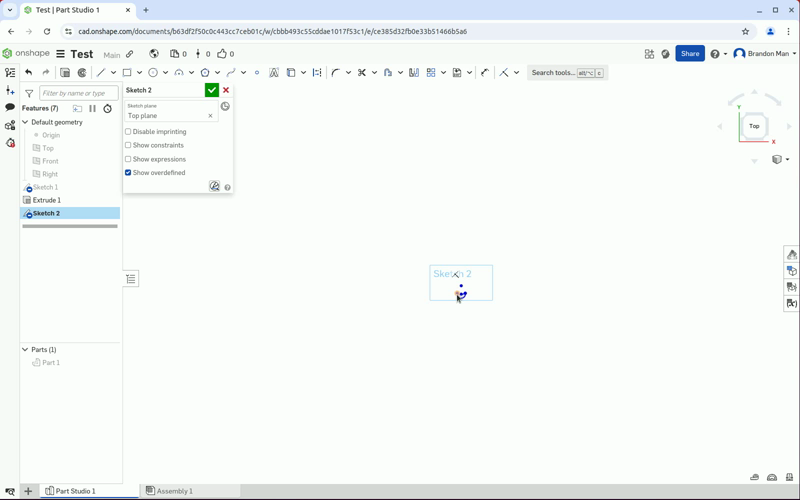
scroll(6)
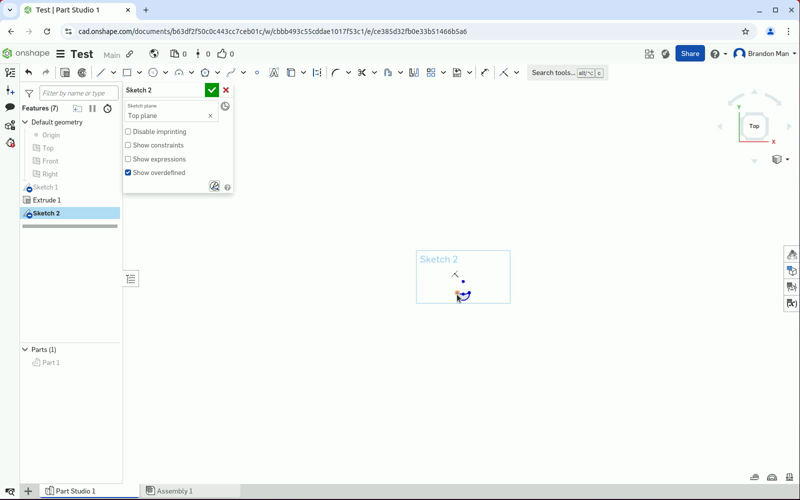
scroll(6)
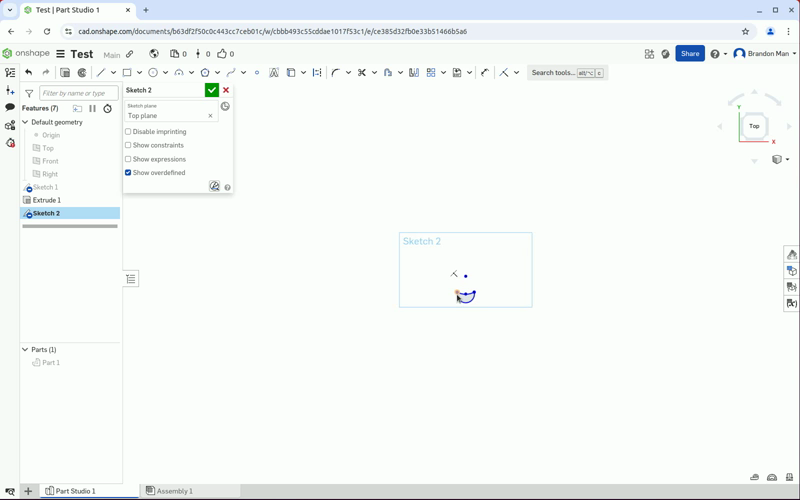
scroll(6)
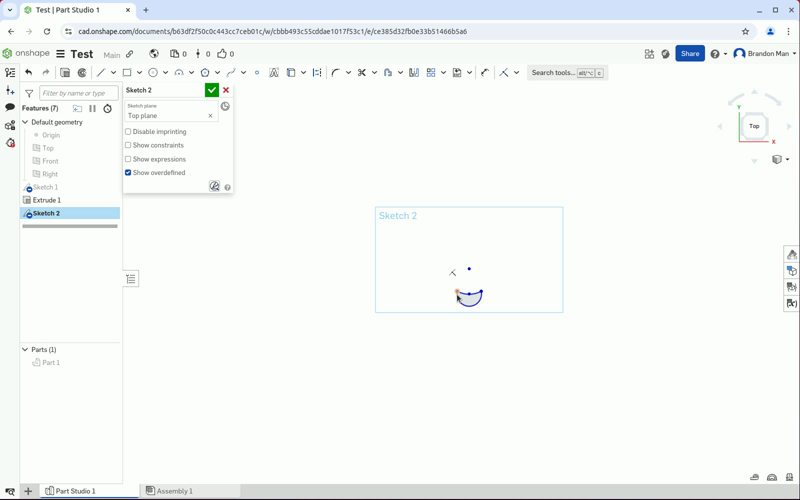
scroll(6)
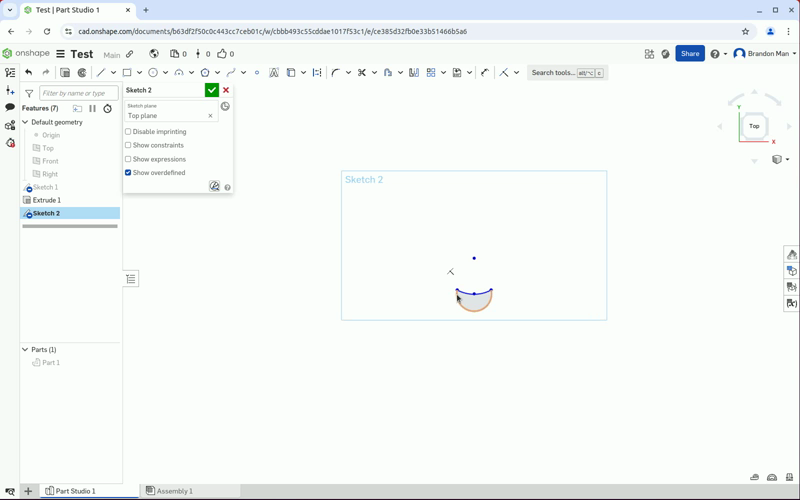
scroll(6)
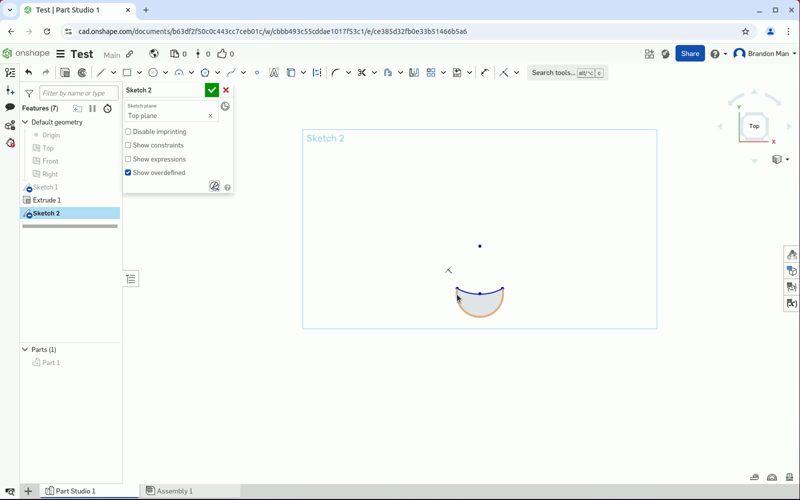
scroll(6)
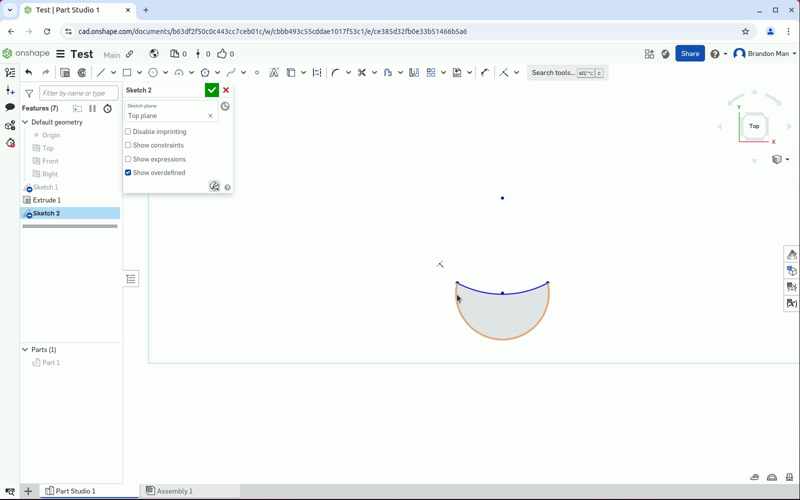
click(457, 294)
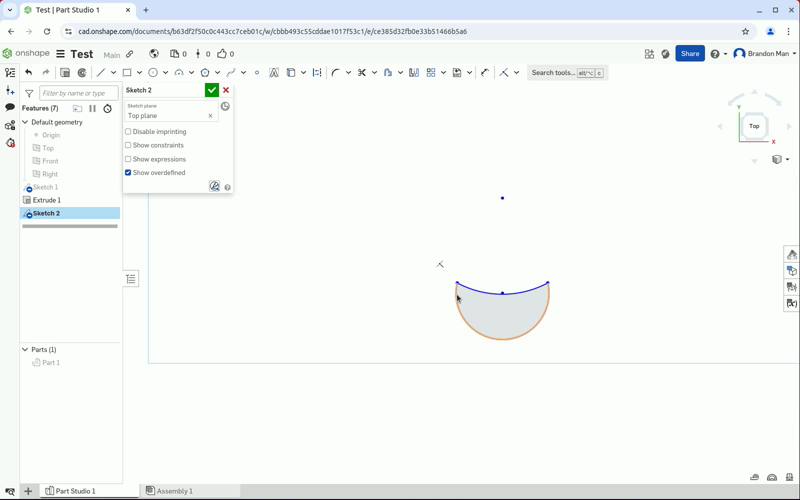
scroll(-6)
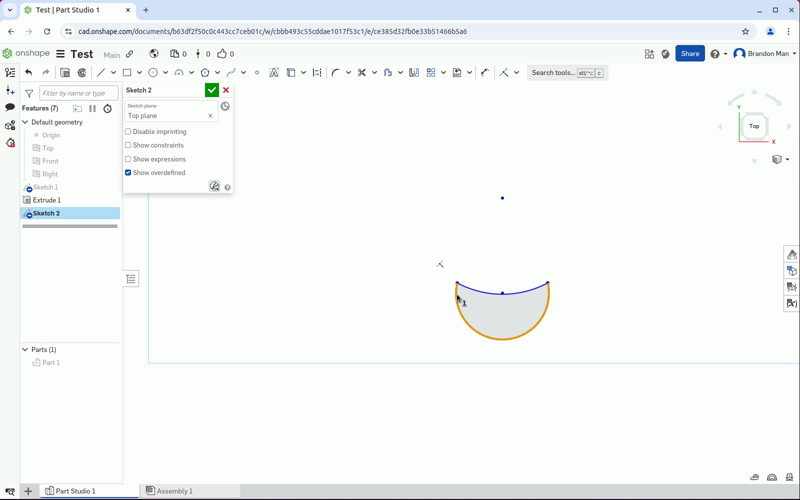
scroll(-6)
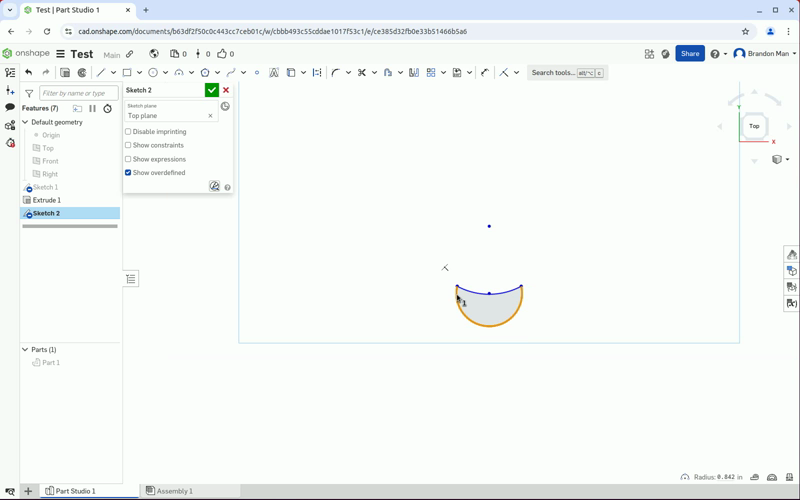
scroll(-6)
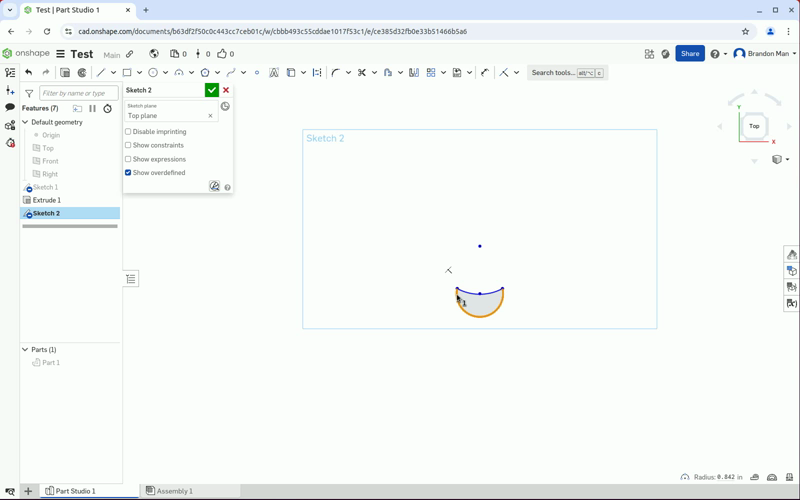
scroll(-6)
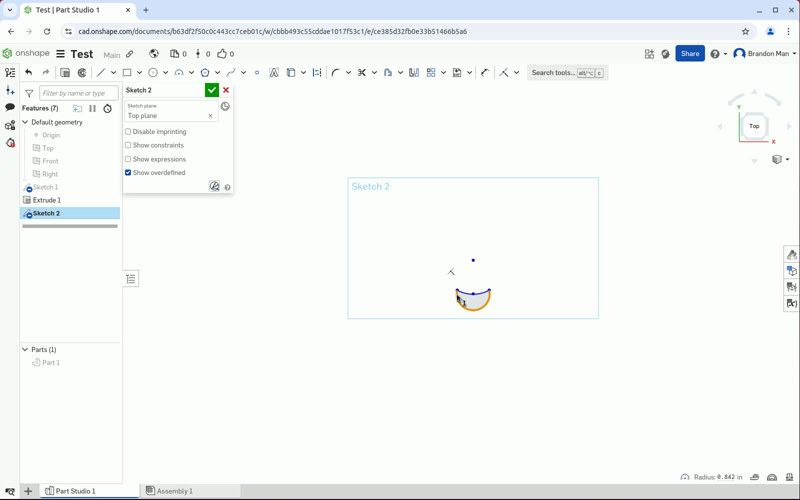
scroll(-6)
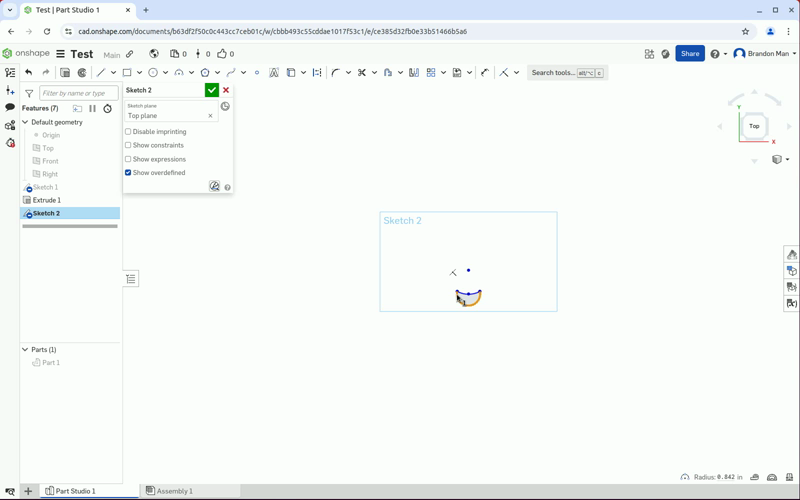
scroll(-6)
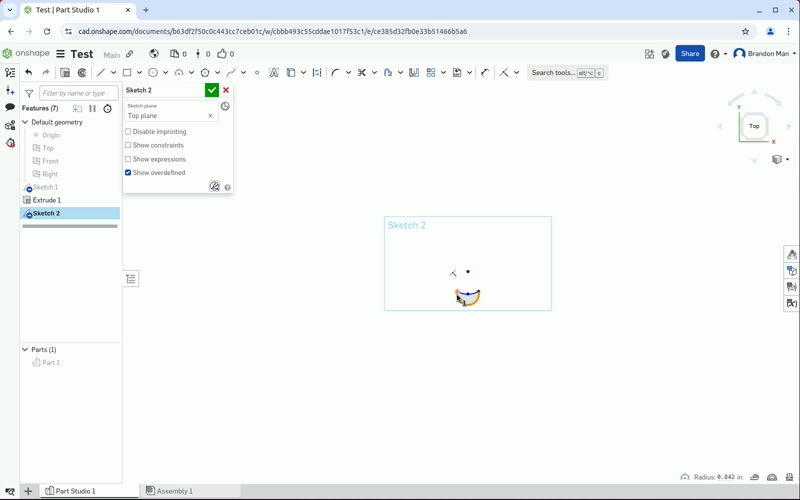
scroll(-6)
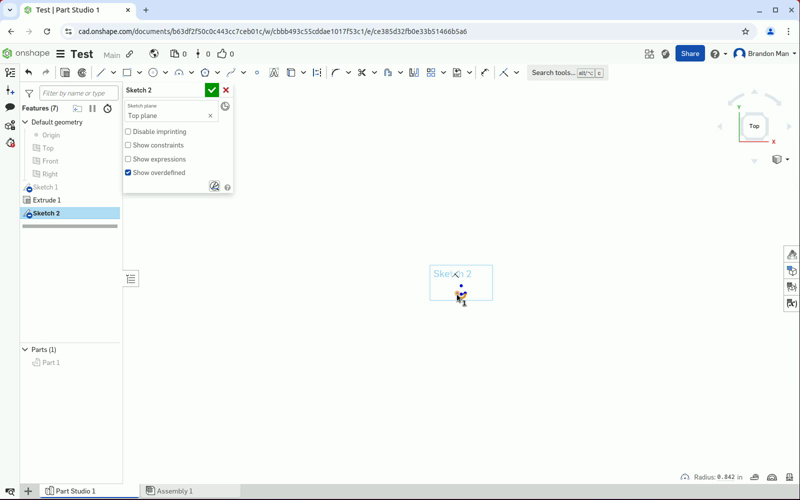
mouse_move(73, 352)
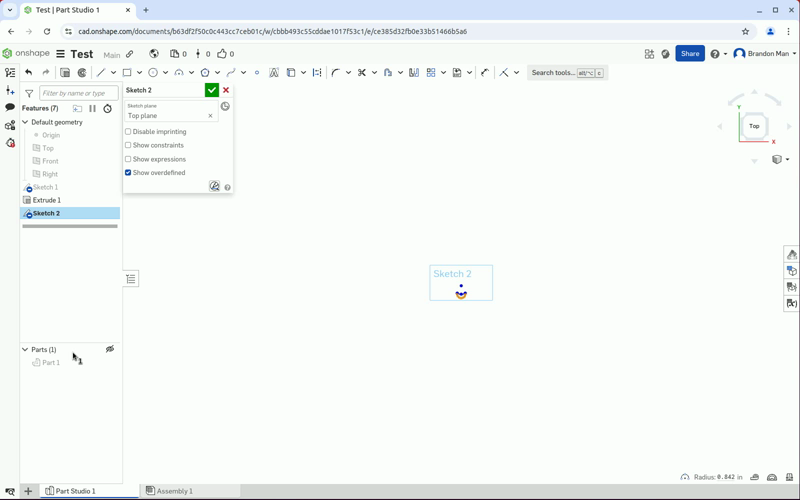
key(shift+y)
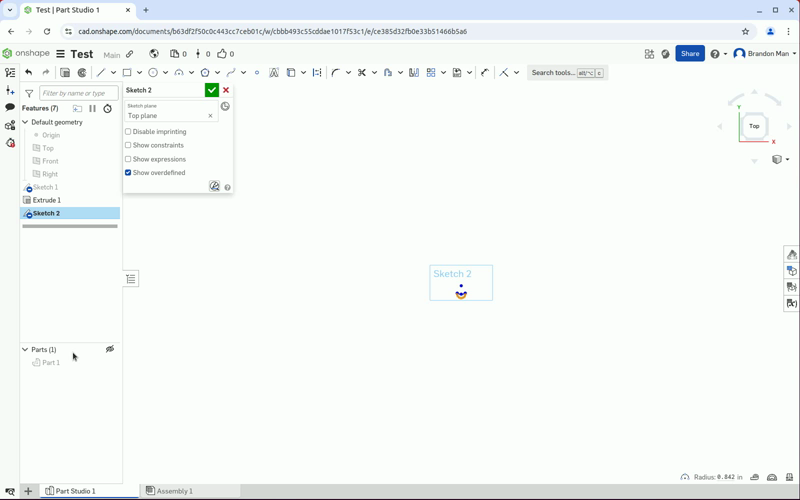
key(shift+e)
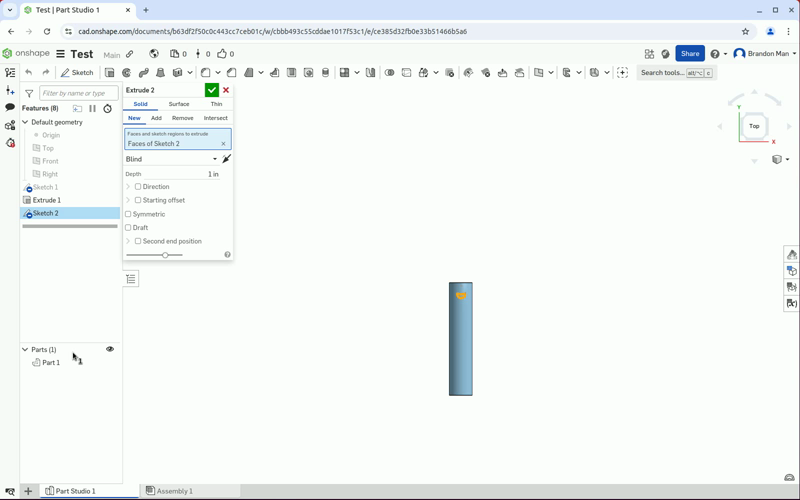
mouse_move(143, 106)
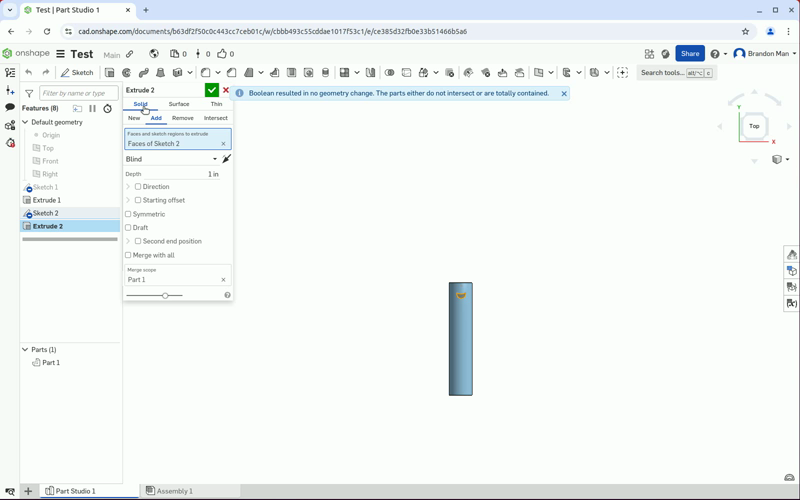
click(143, 106)
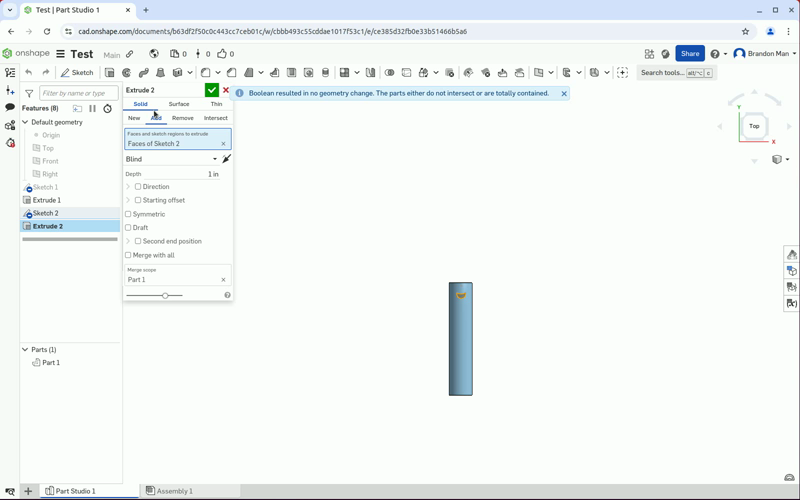
mouse_move(186, 120)
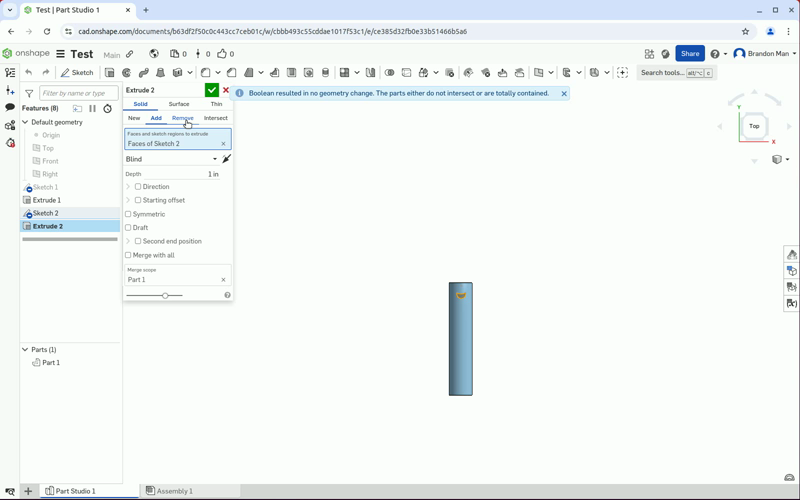
click(186, 120)
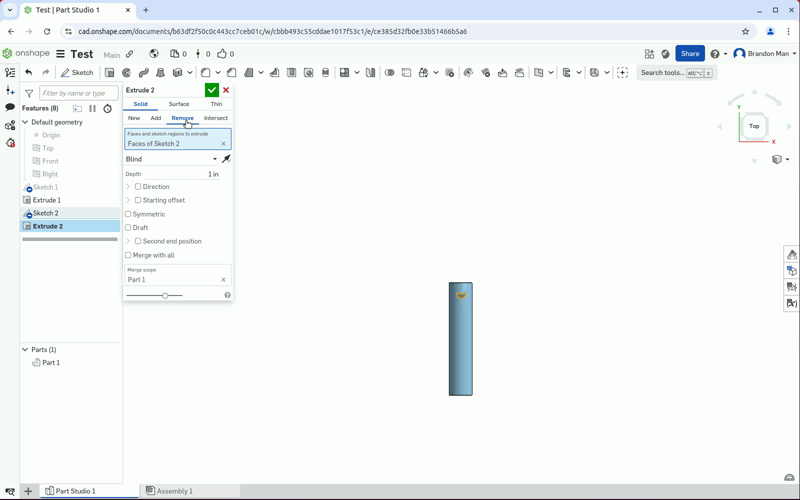
key(tab, 4)
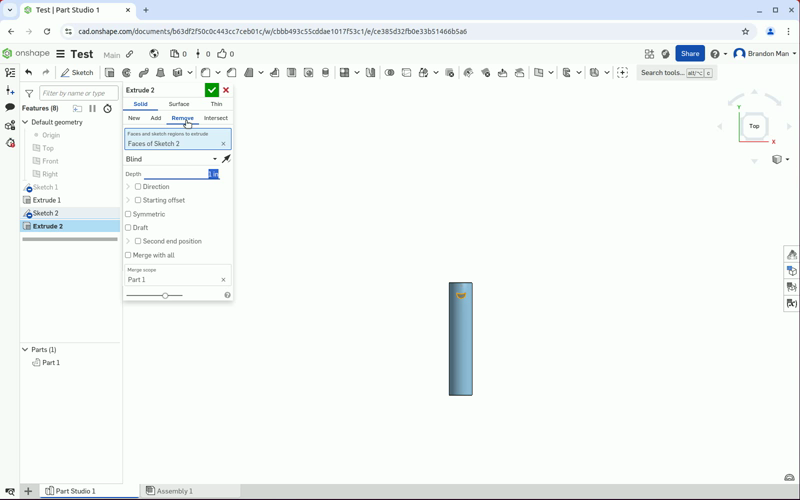
text(6.258)
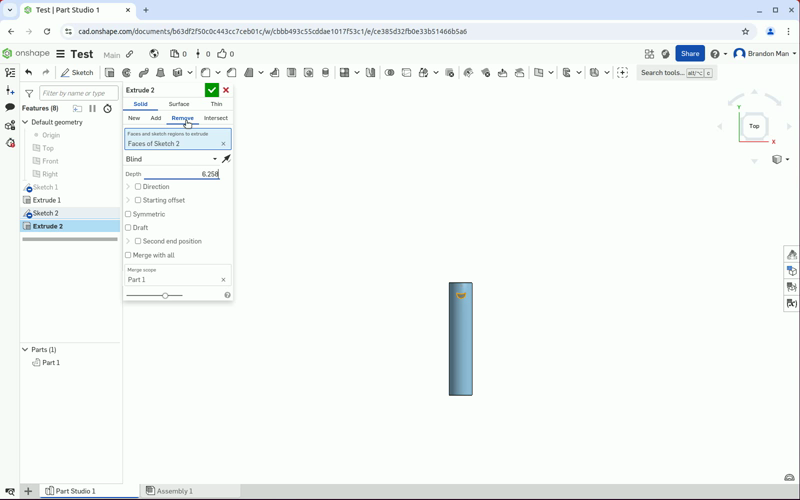
key(tab, 3)
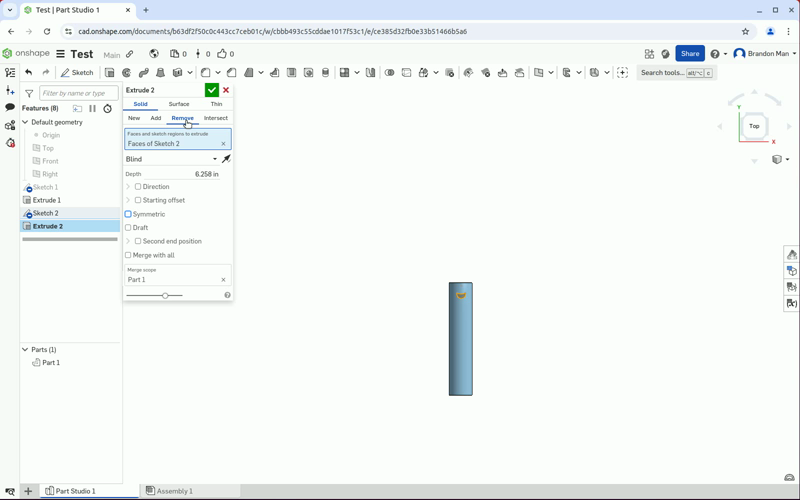
key(space)
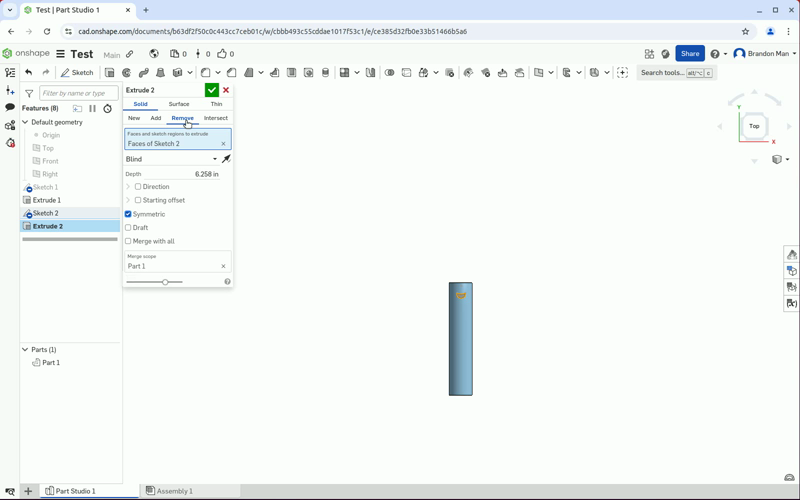
key(tab, 2)
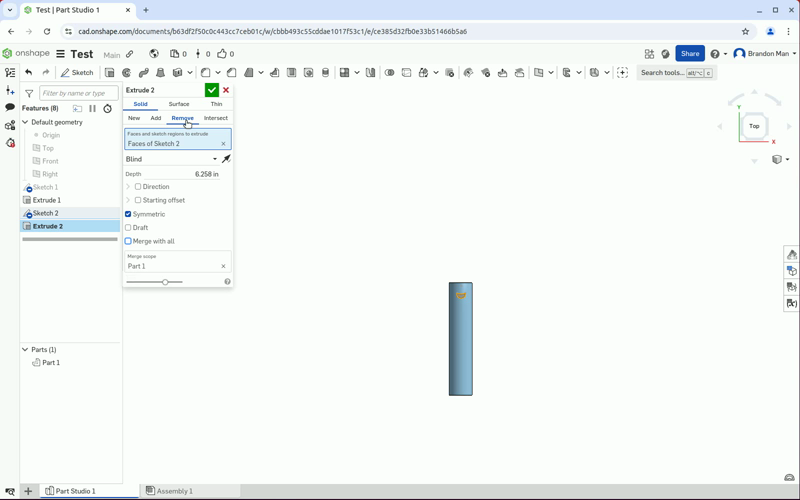
key(space)
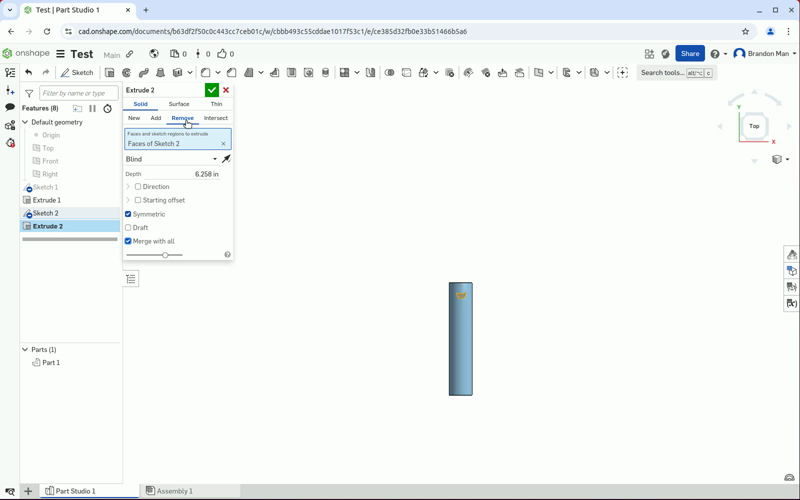
key(enter)
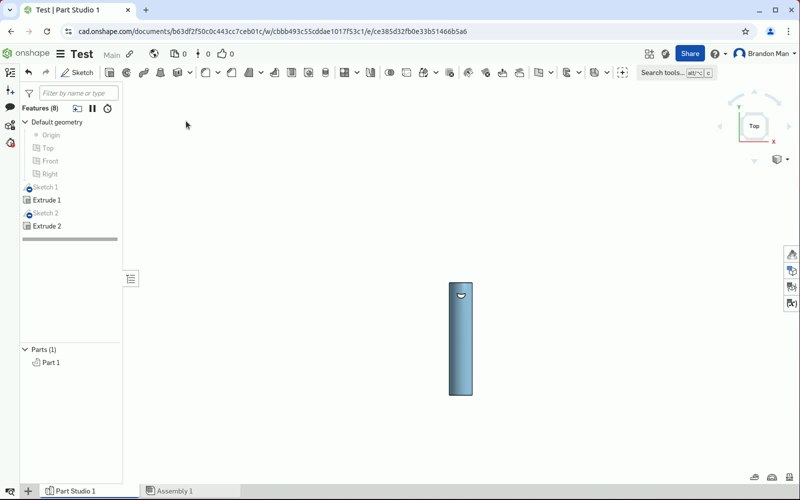
key(shift+h)
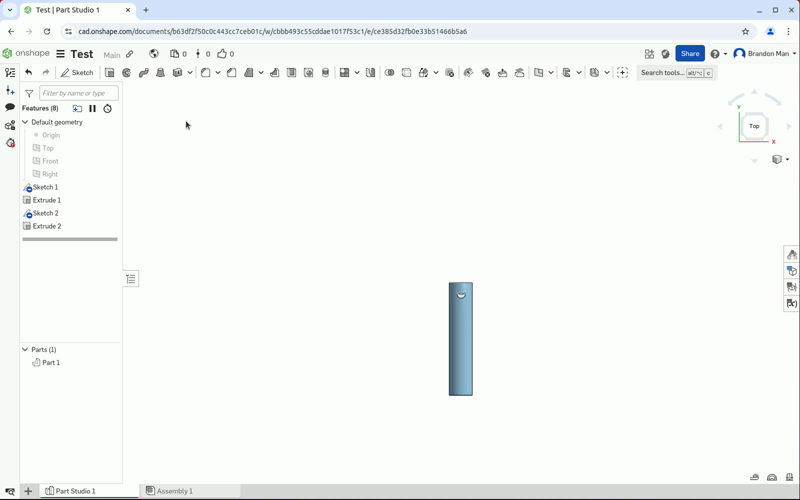
key(shift+h)
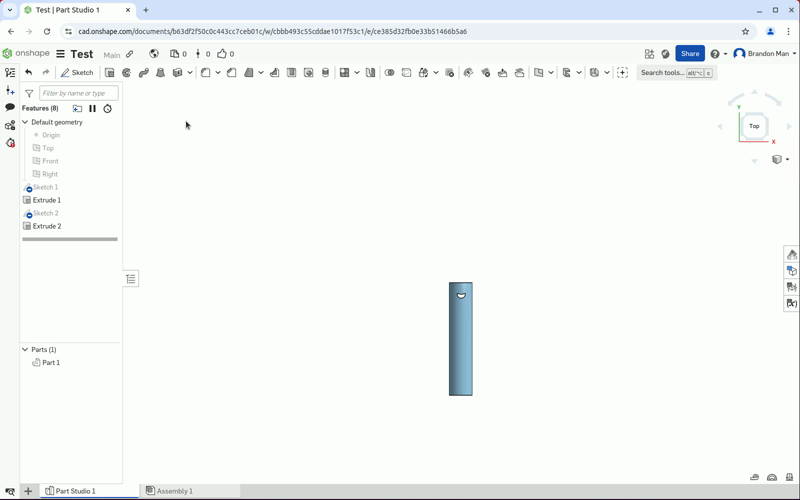
mouse_move(73, 189)
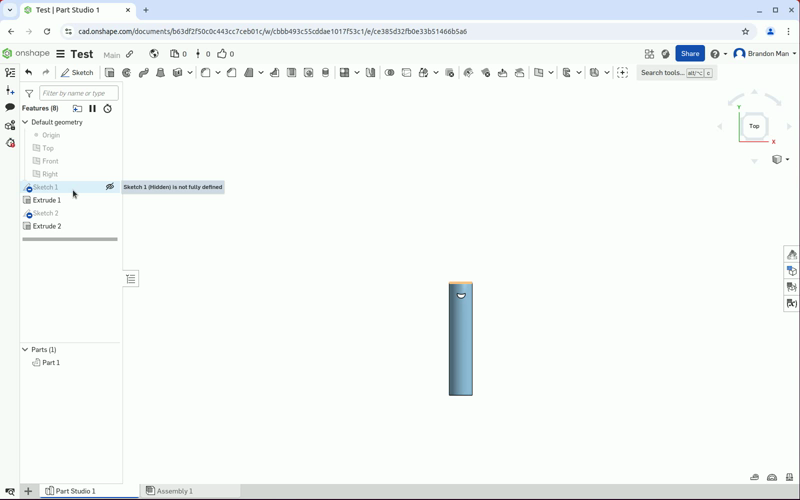
click(73, 189)
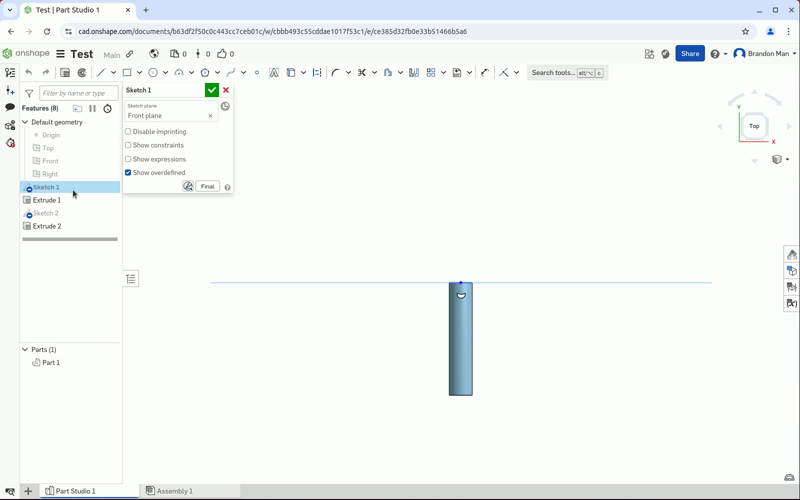
mouse_move(229, 92)
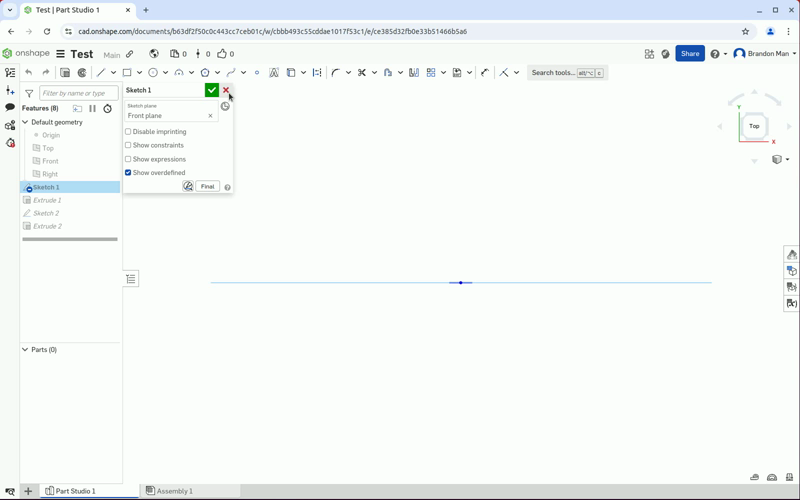
click(229, 92)
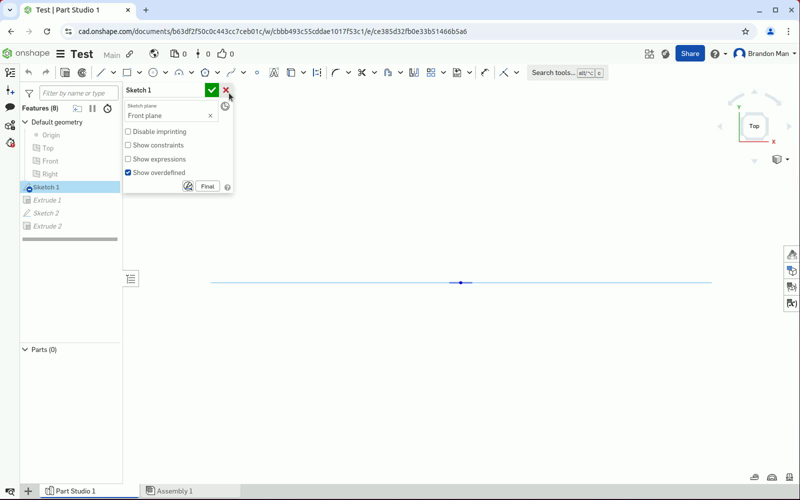
key(shift+s)
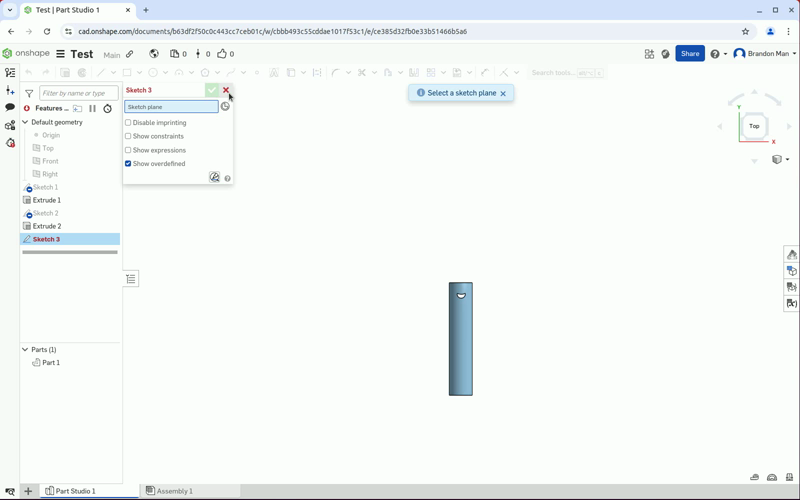
mouse_move(73, 150)
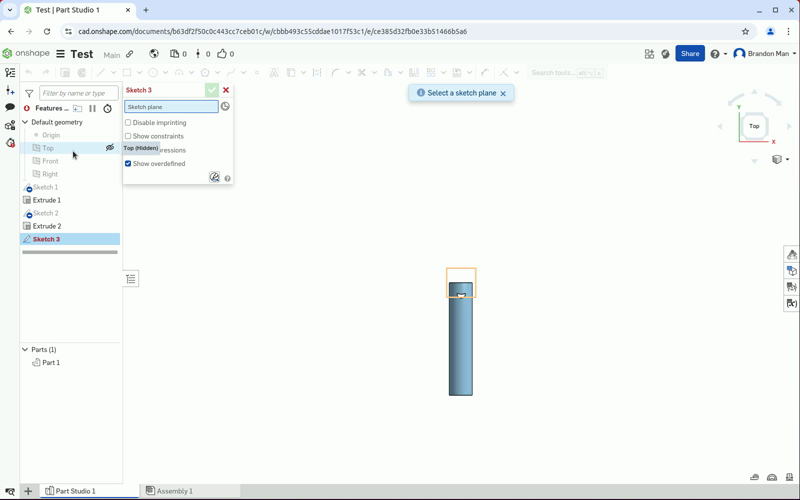
click(73, 150)
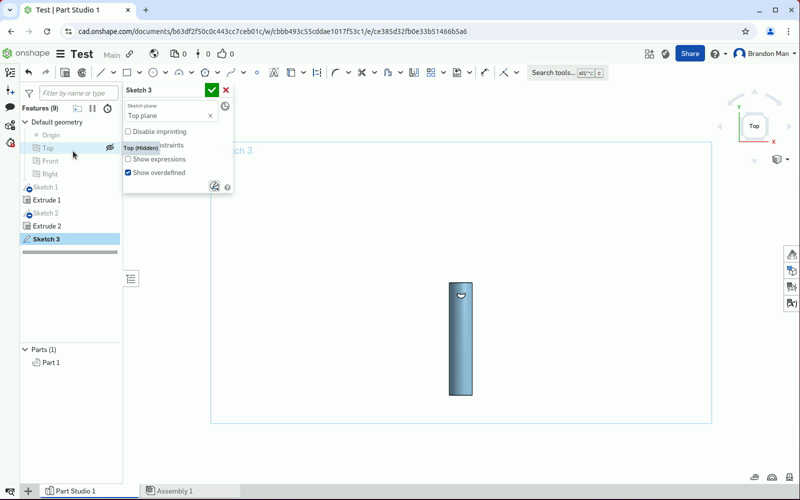
mouse_move(73, 352)
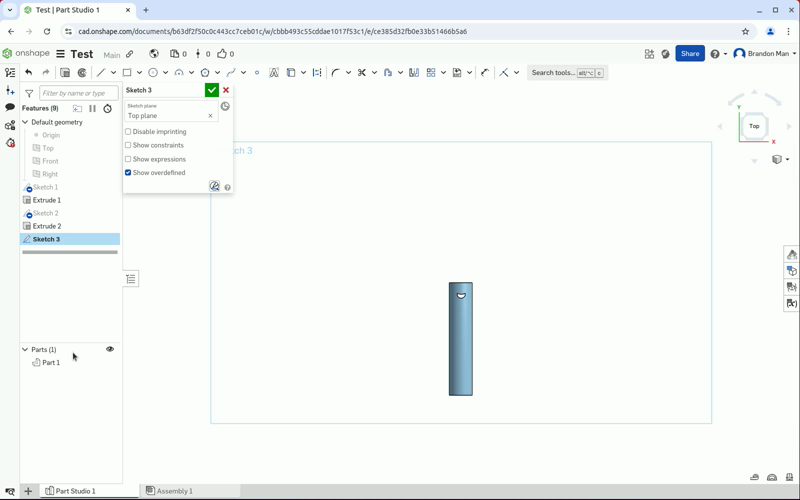
key(y)
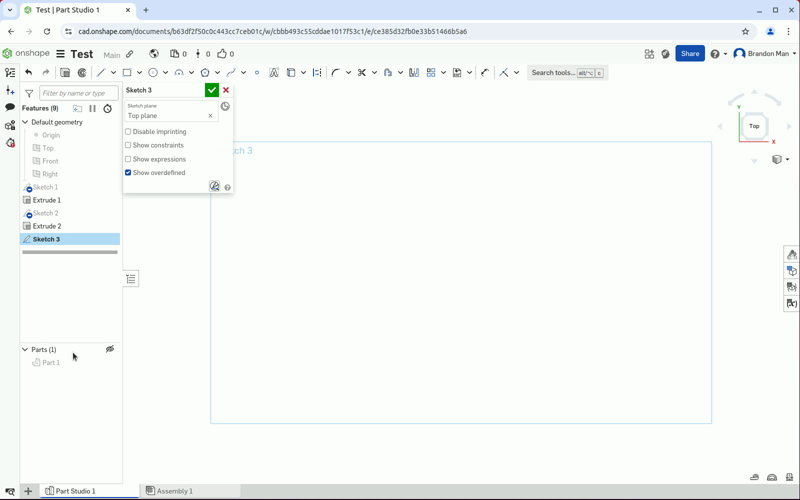
key(a)
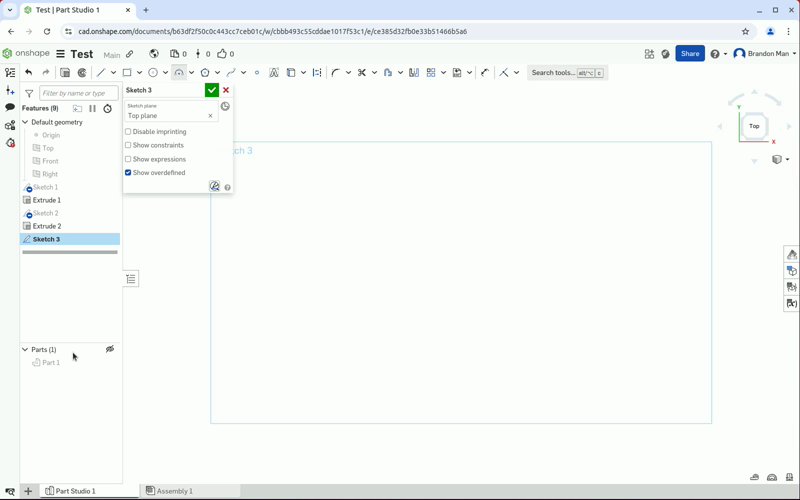
key_down(shift)
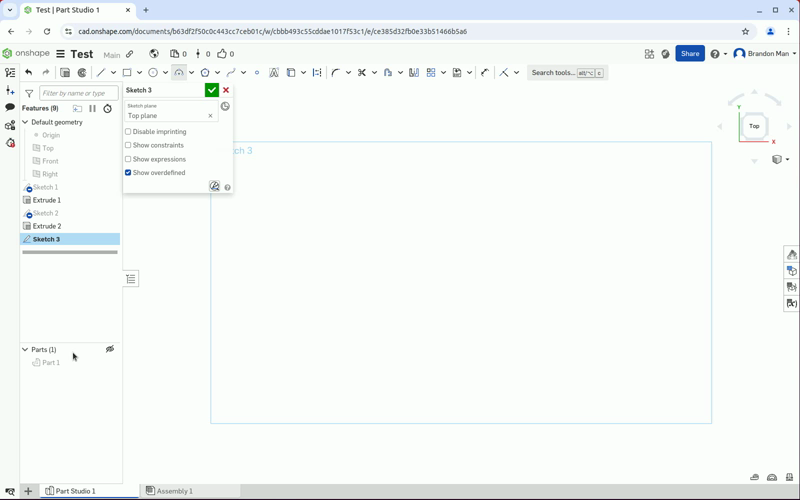
mouse_move(457, 293)
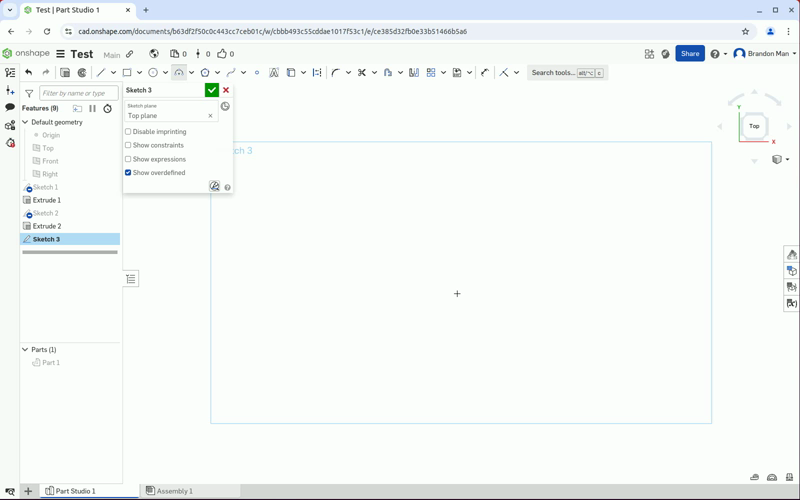
click(457, 293)
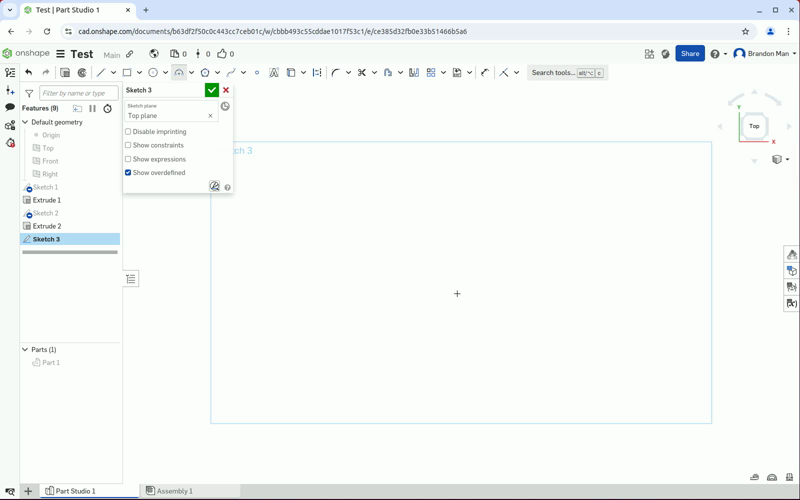
key_up(shift)
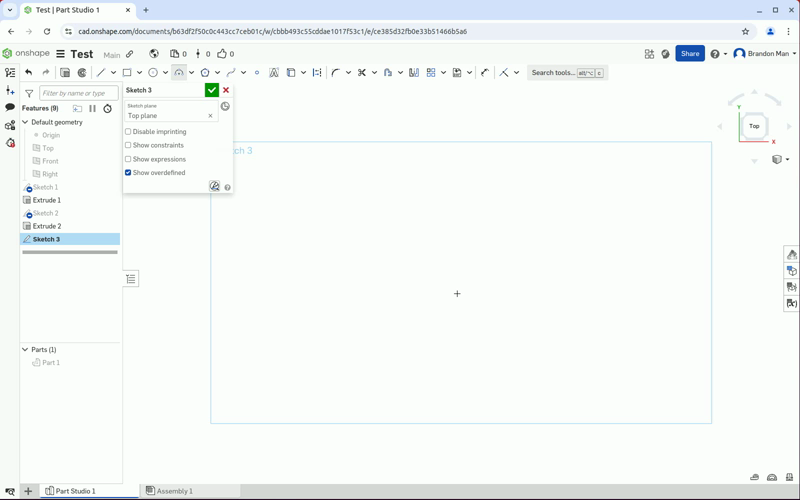
key_down(shift)
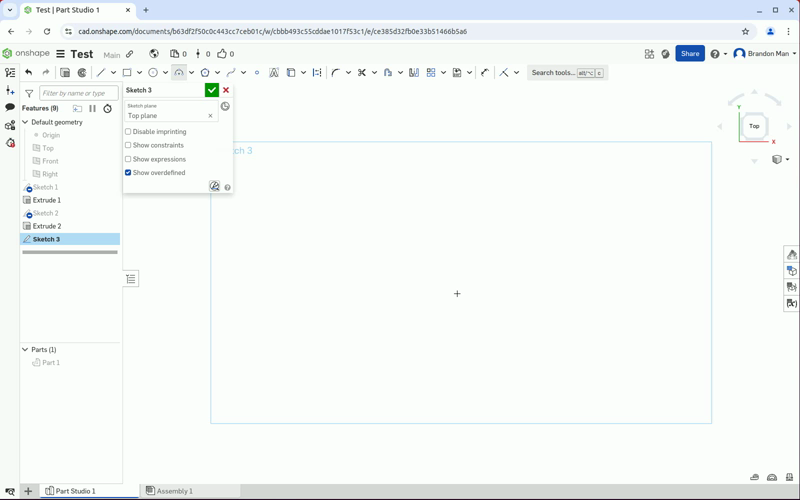
mouse_move(465, 293)
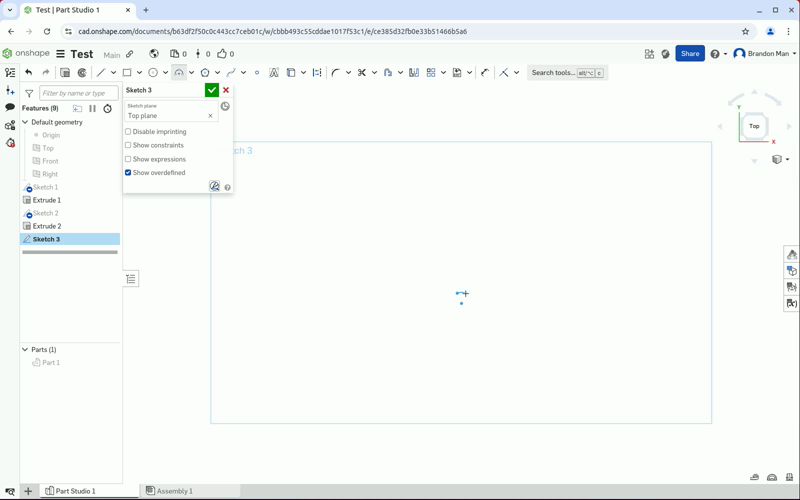
click(465, 293)
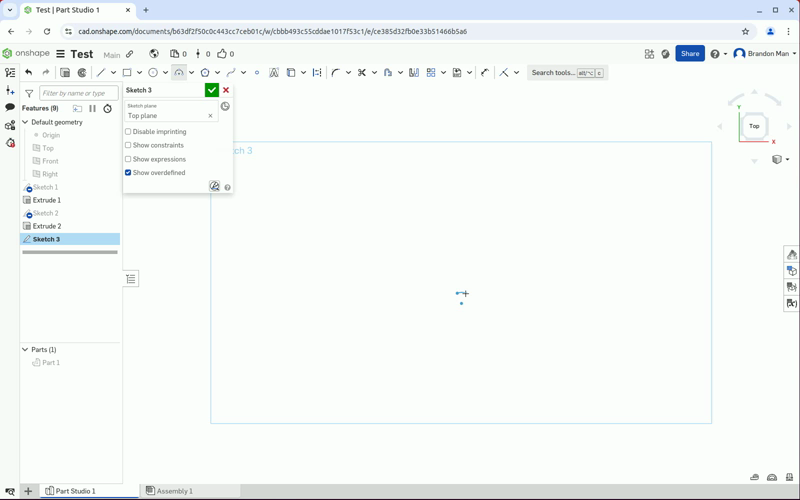
mouse_move(461, 294)
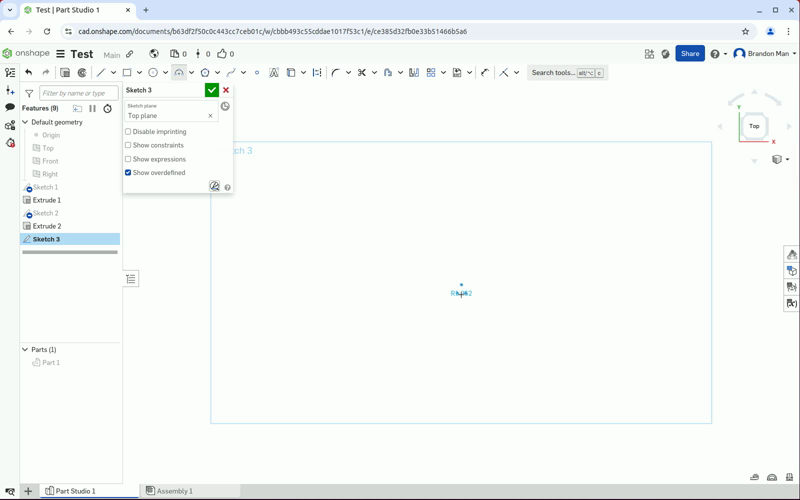
click(461, 294)
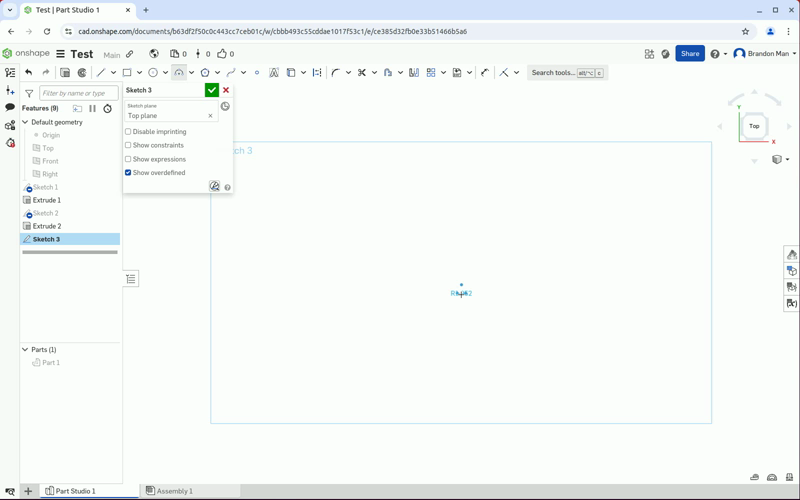
key_up(shift)
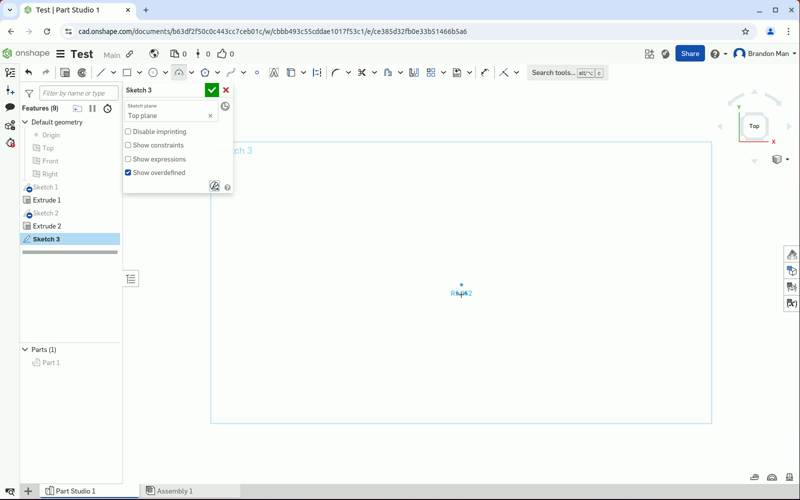
mouse_move(465, 293)
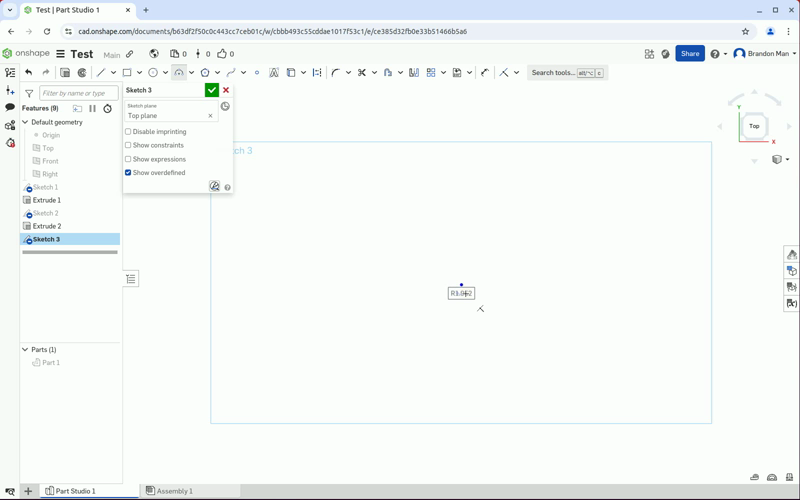
scroll(6)
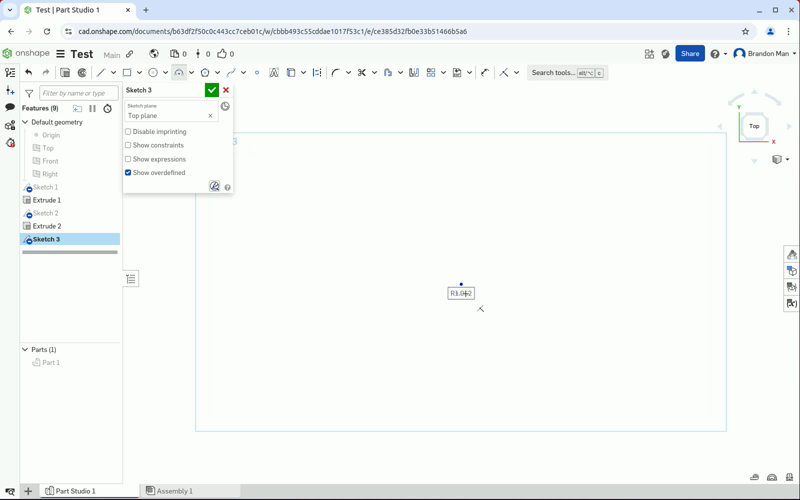
scroll(6)
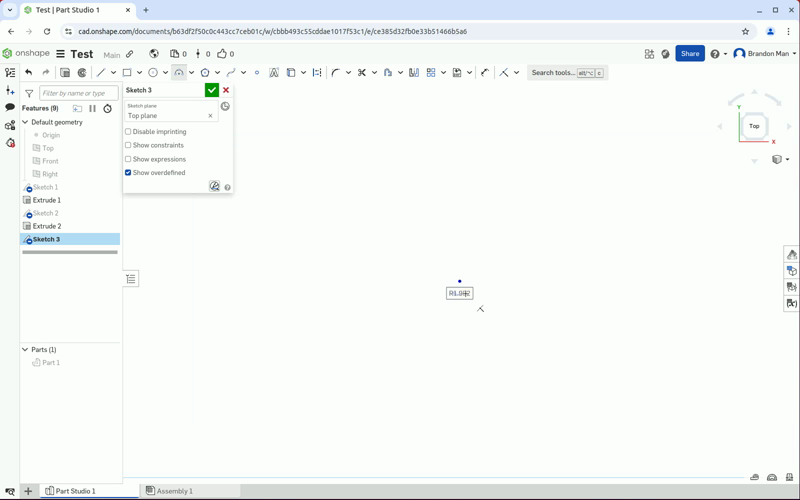
scroll(6)
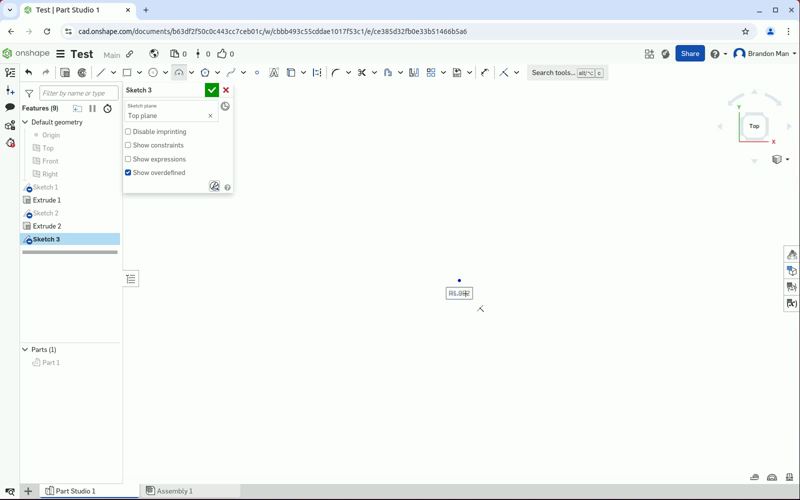
scroll(6)
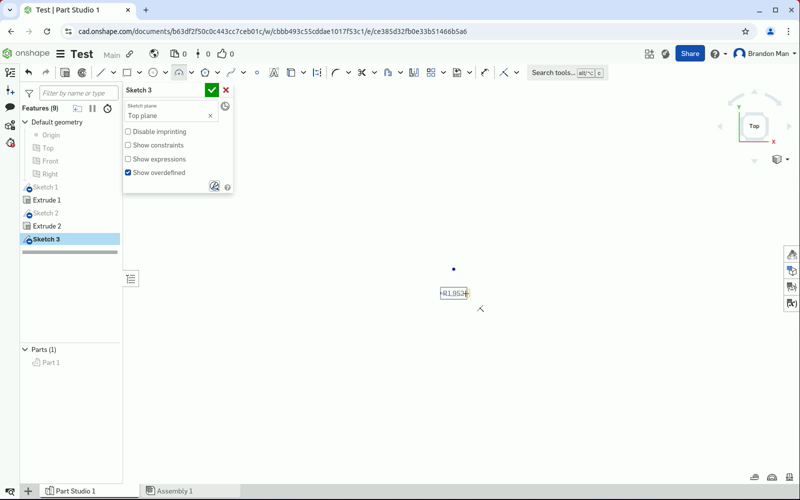
scroll(6)
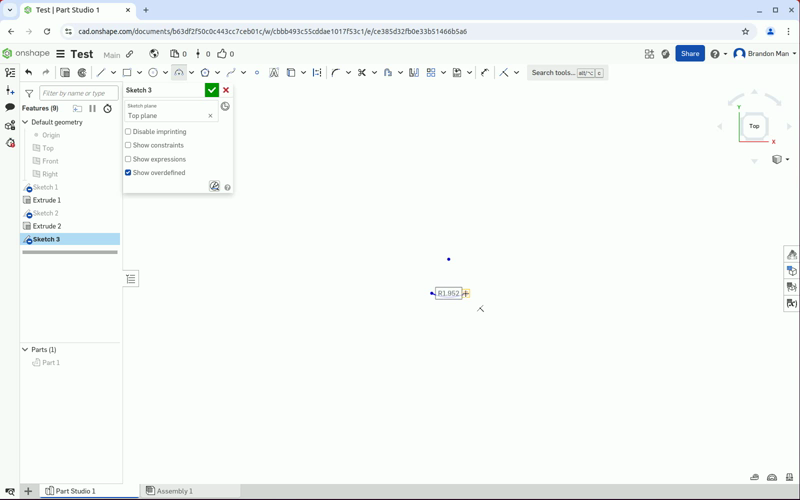
scroll(6)
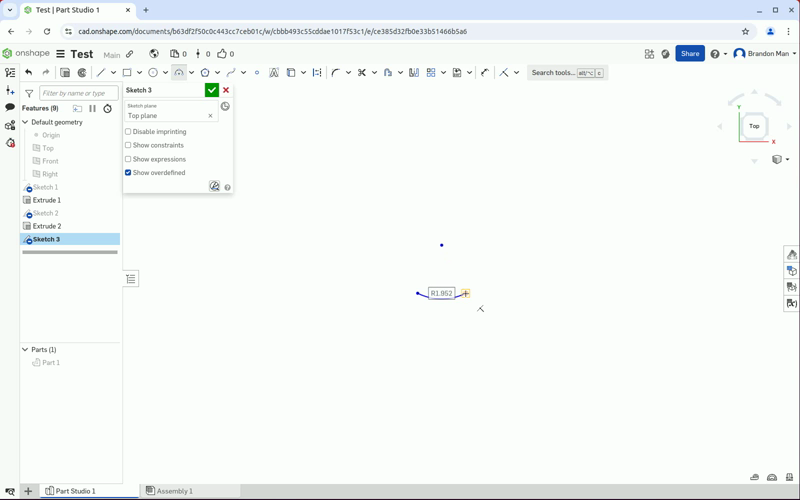
scroll(6)
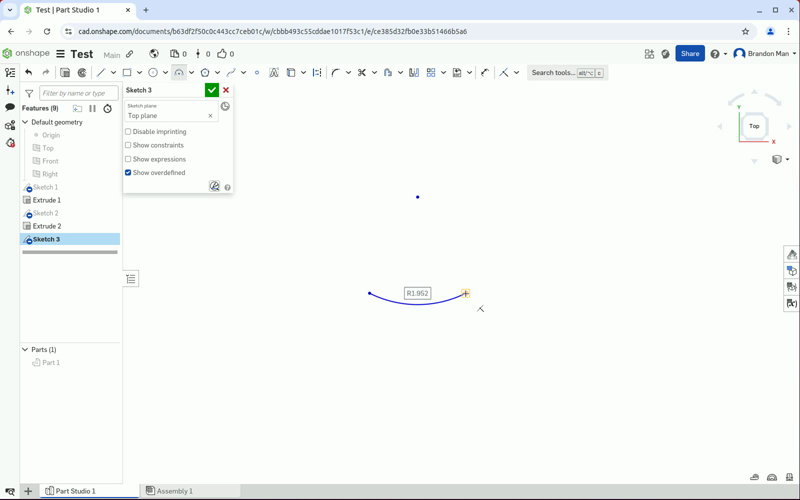
click(465, 293)
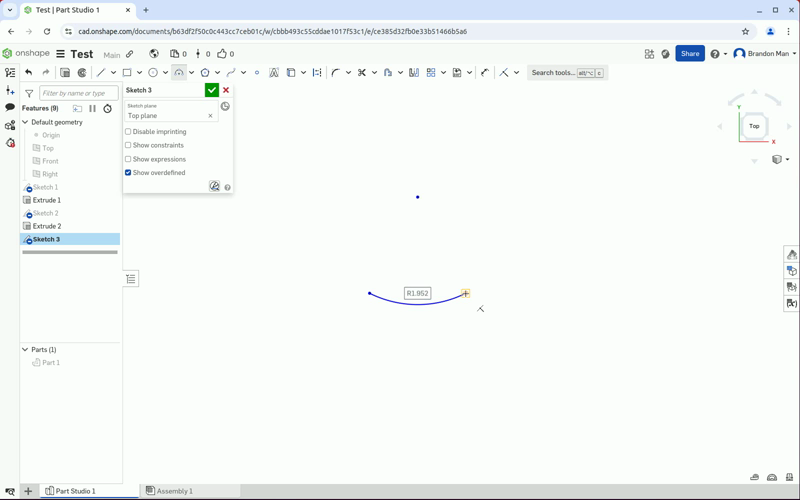
scroll(-6)
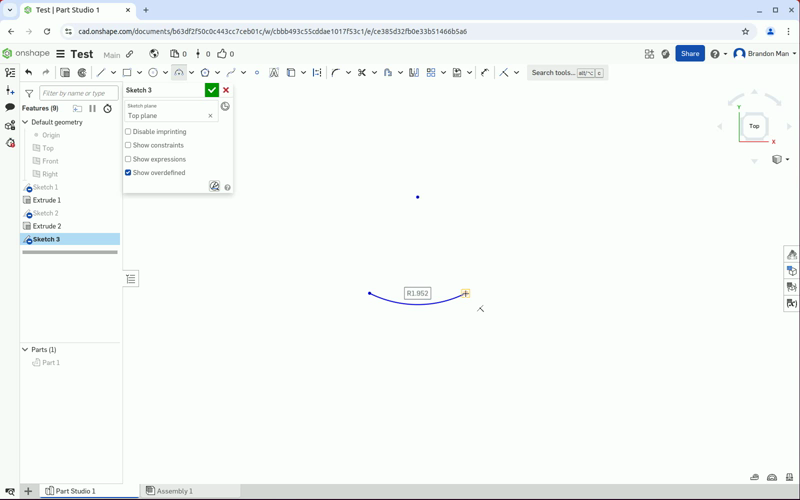
scroll(-6)
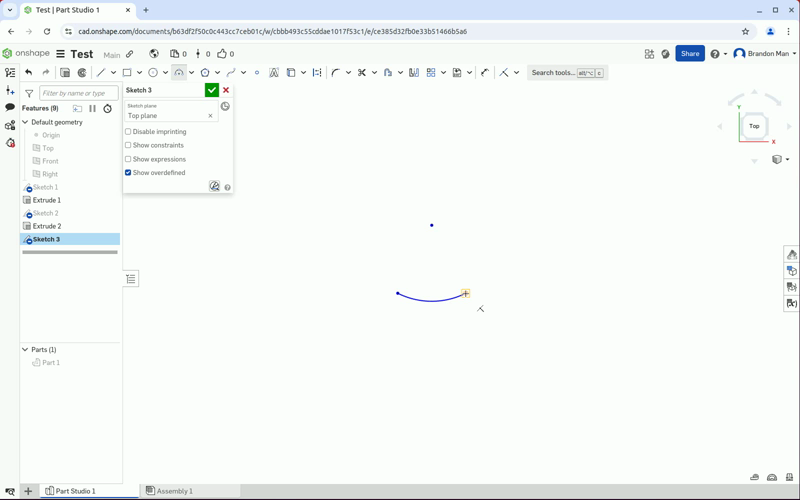
scroll(-6)
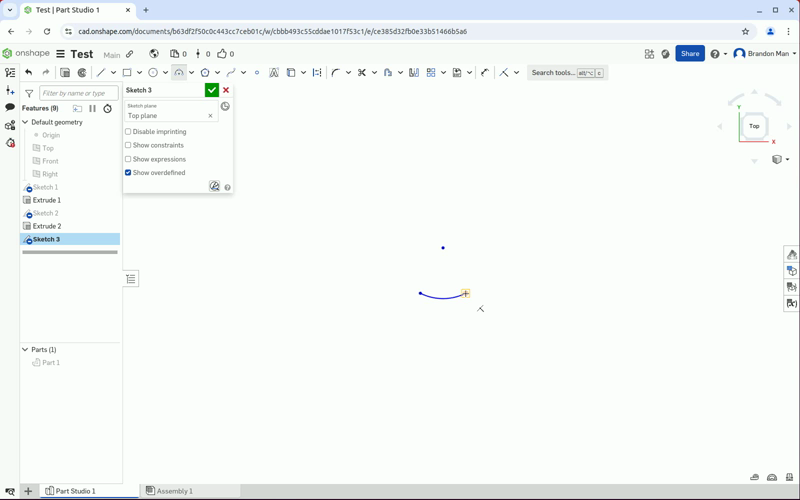
scroll(-6)
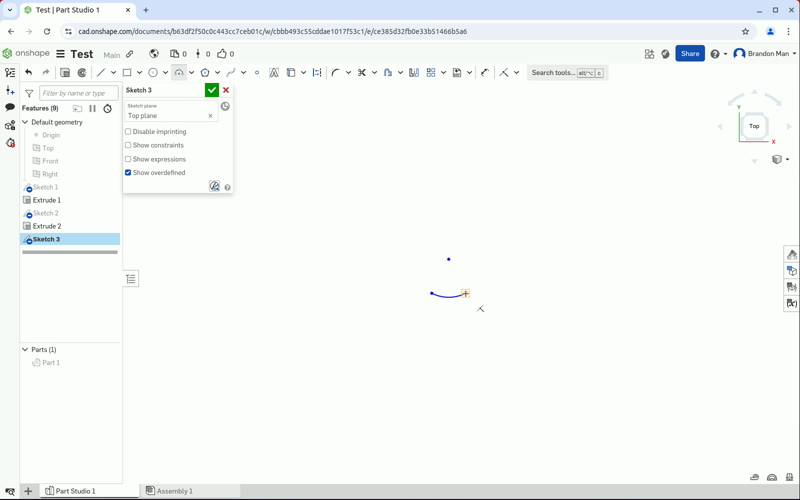
scroll(-6)
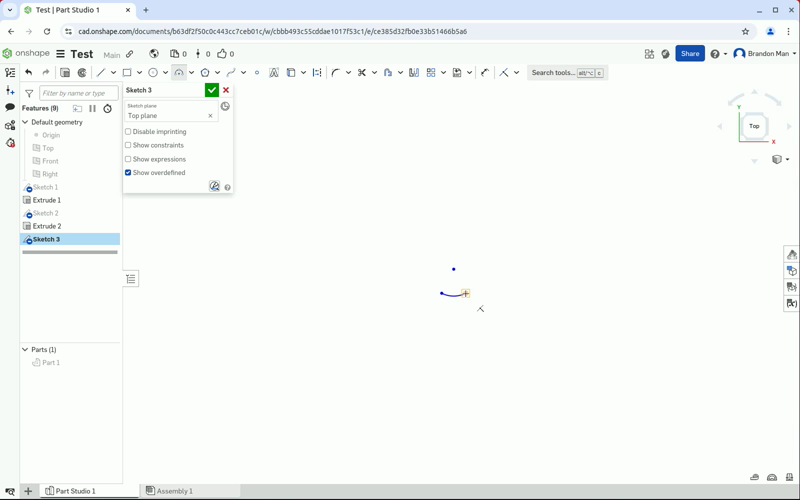
scroll(-6)
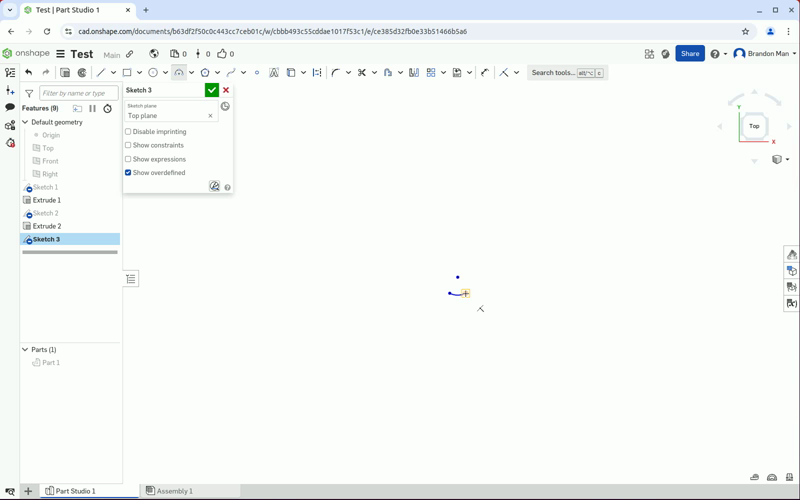
scroll(-6)
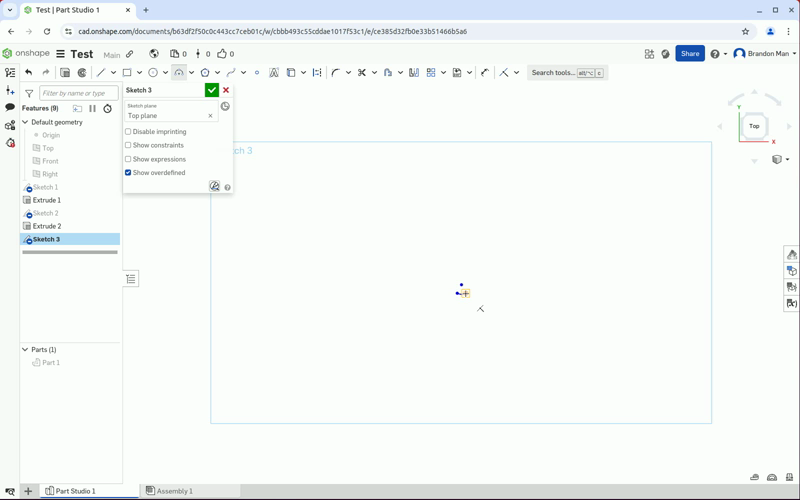
mouse_move(457, 293)
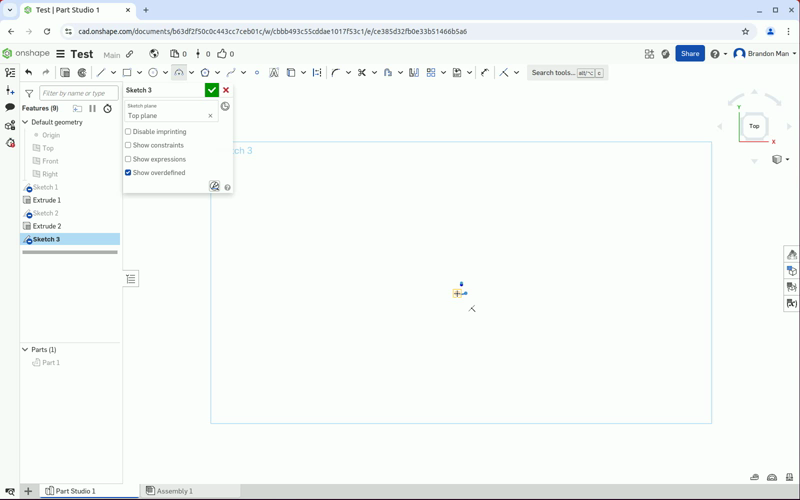
scroll(6)
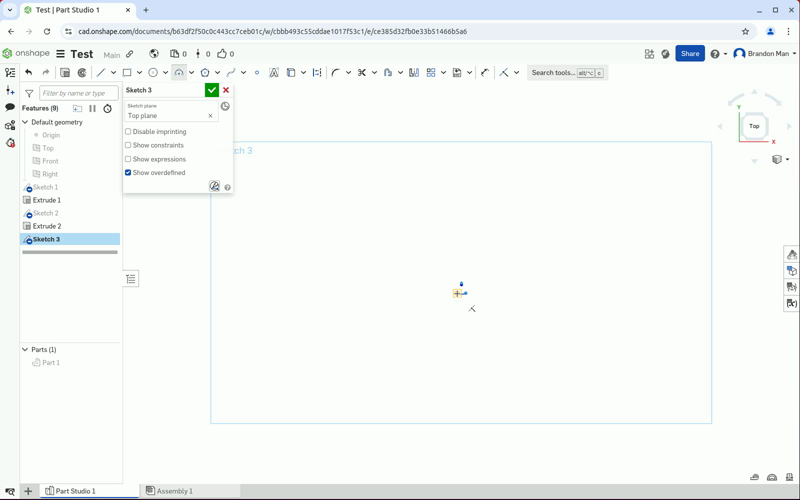
scroll(6)
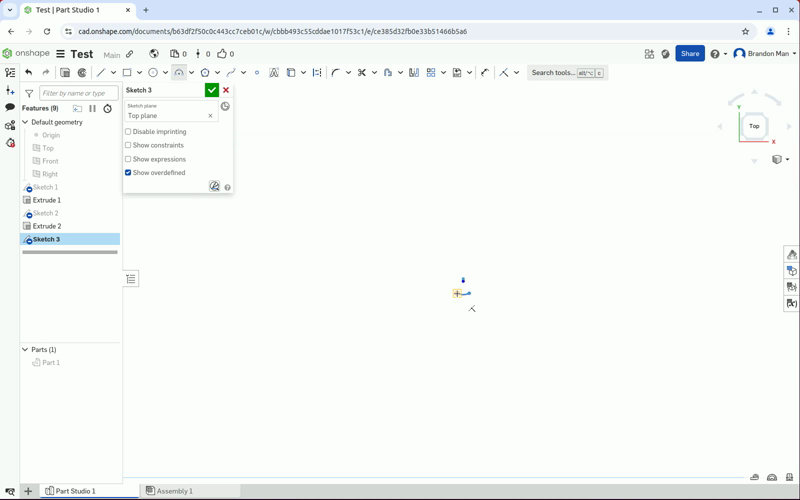
scroll(6)
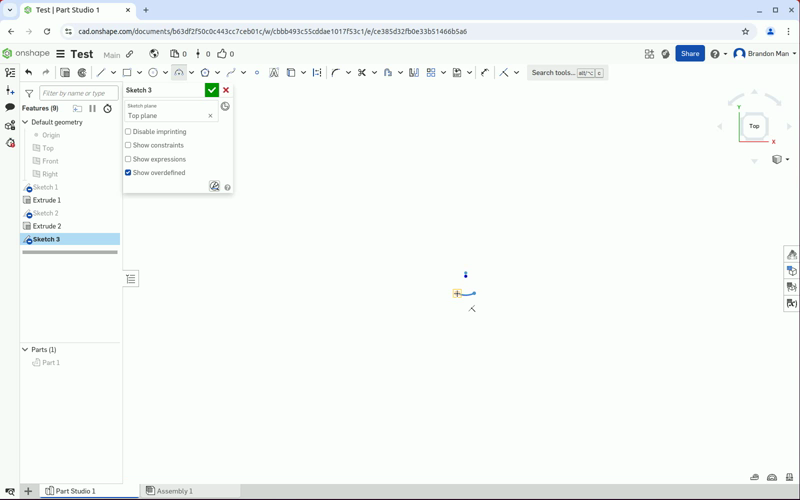
scroll(6)
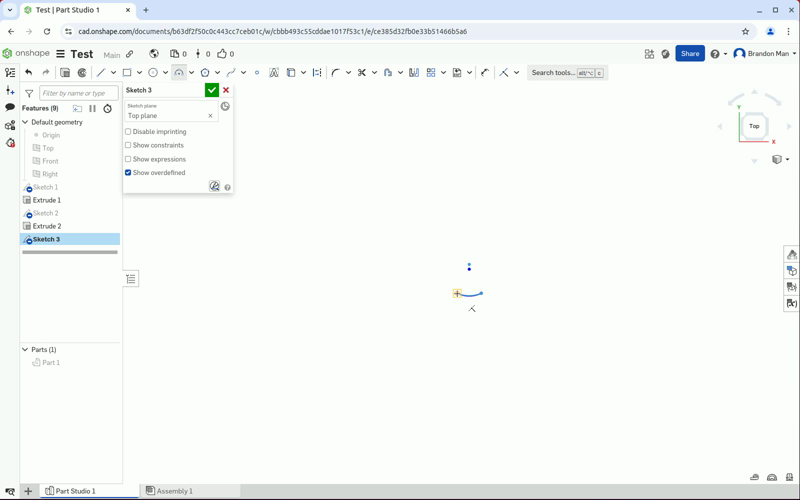
scroll(6)
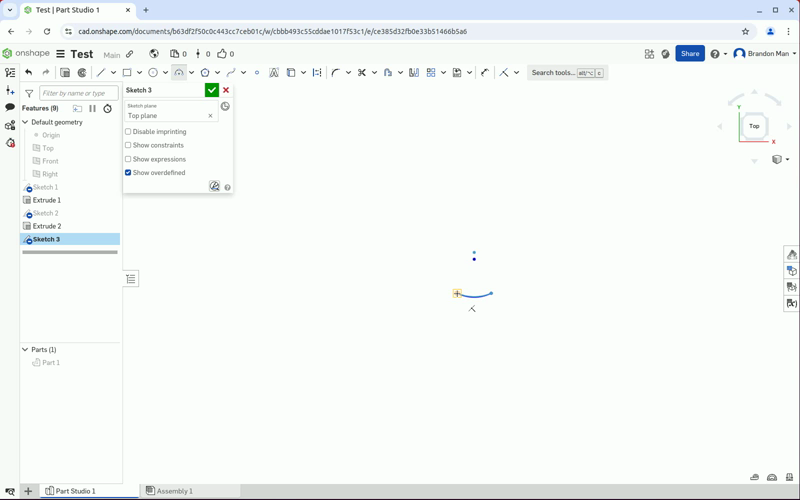
scroll(6)
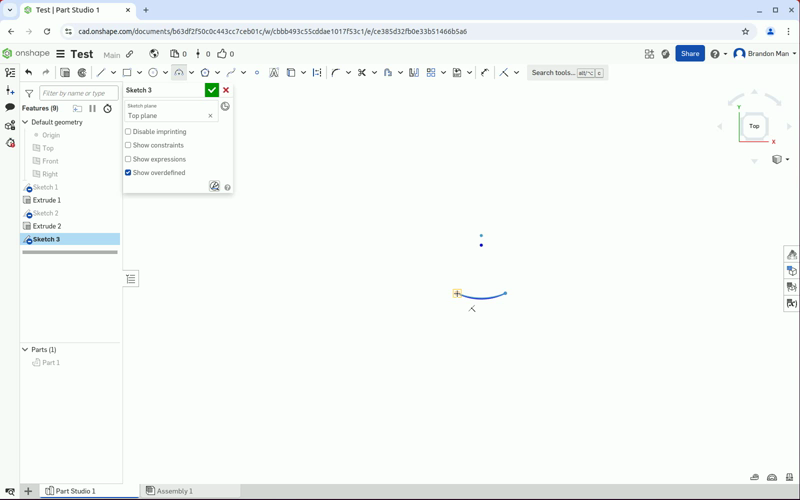
scroll(6)
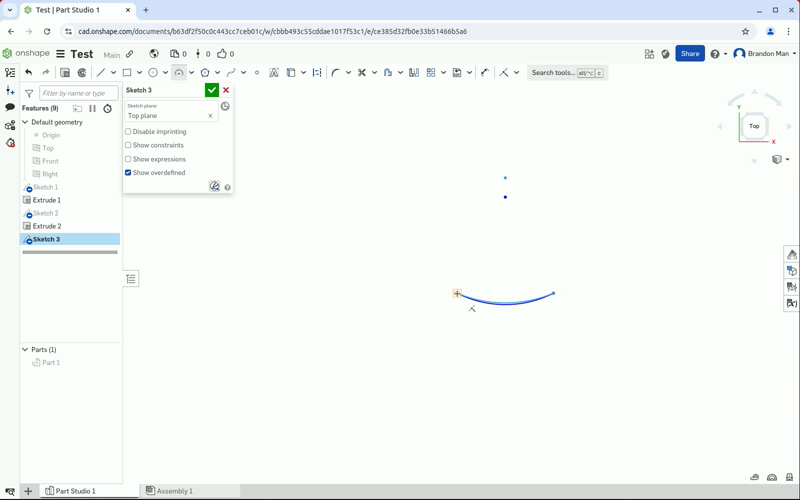
click(457, 293)
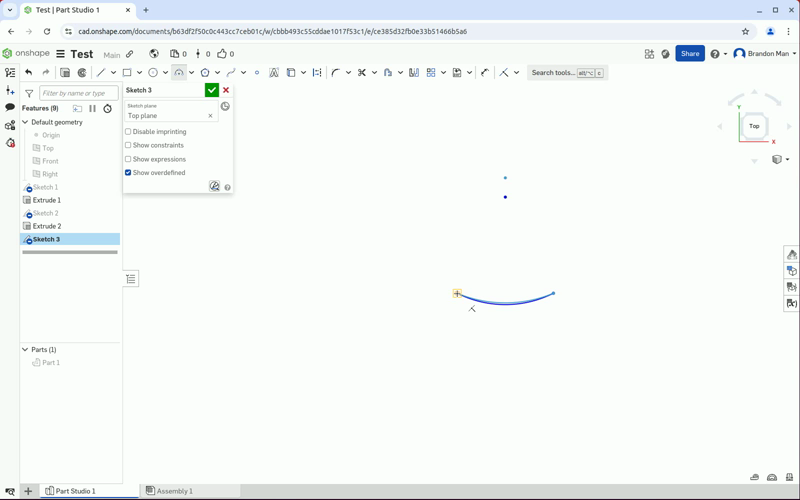
scroll(-6)
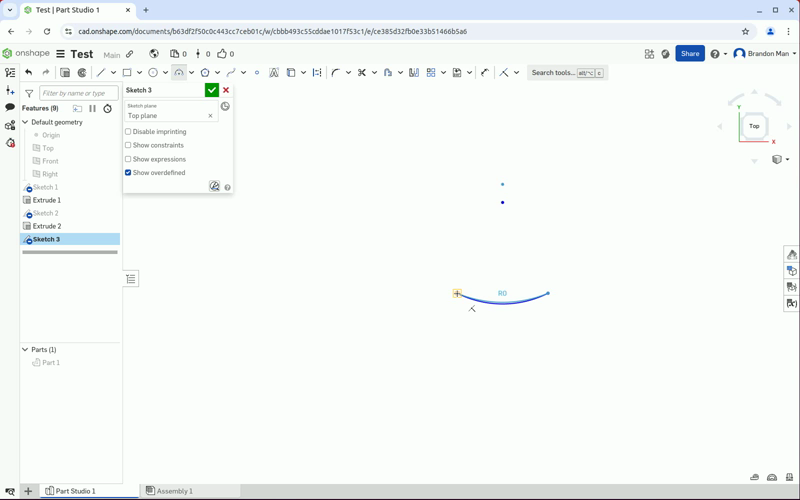
scroll(-6)
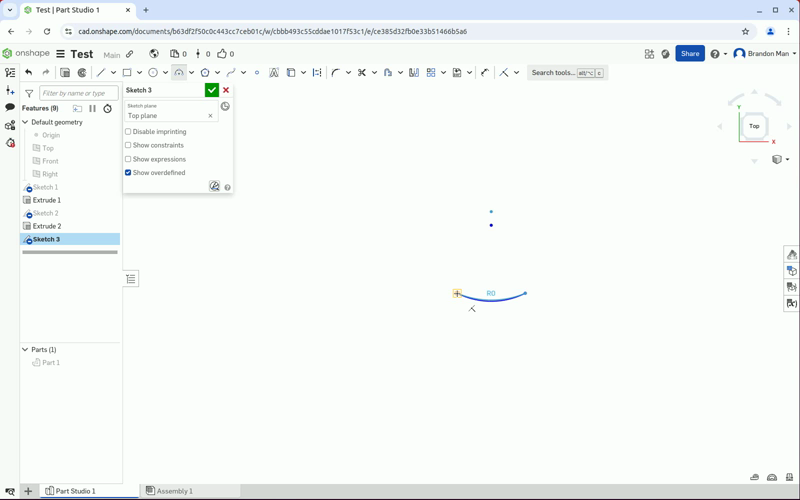
scroll(-6)
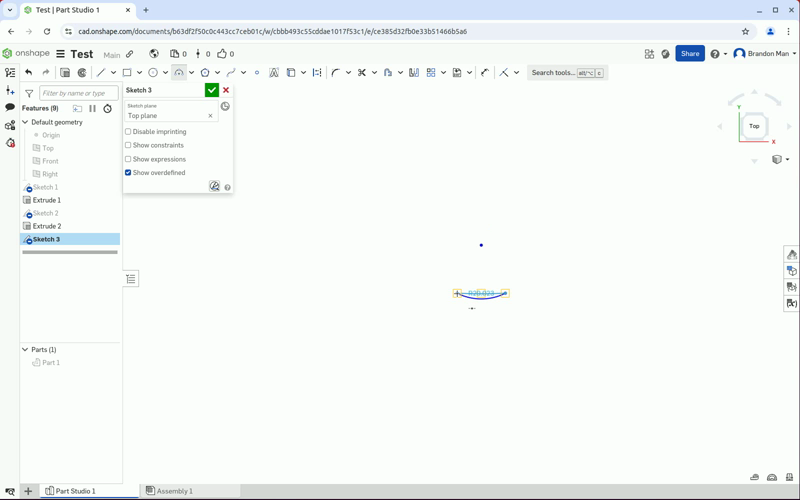
scroll(-6)
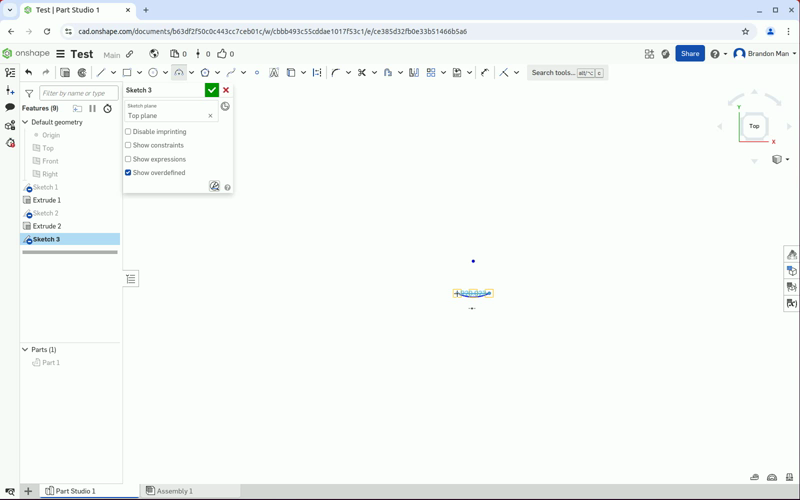
scroll(-6)
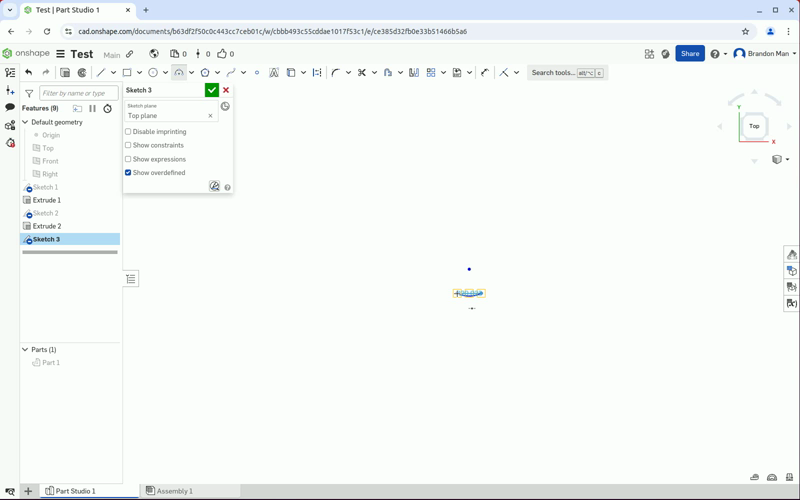
scroll(-6)
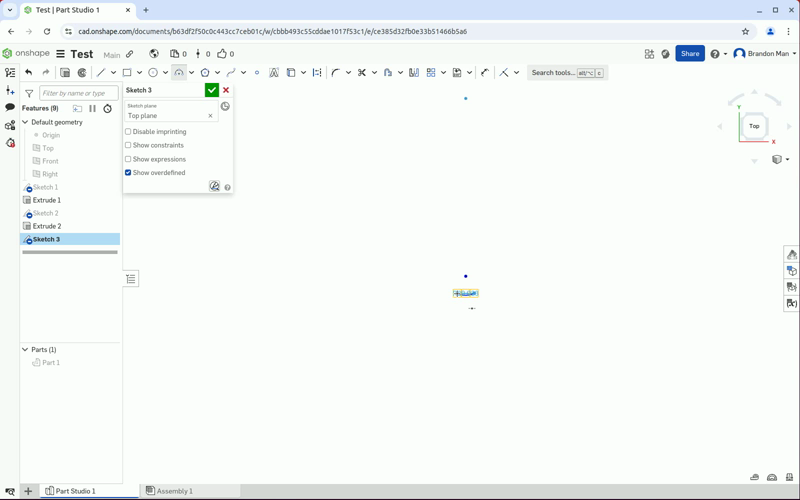
scroll(-6)
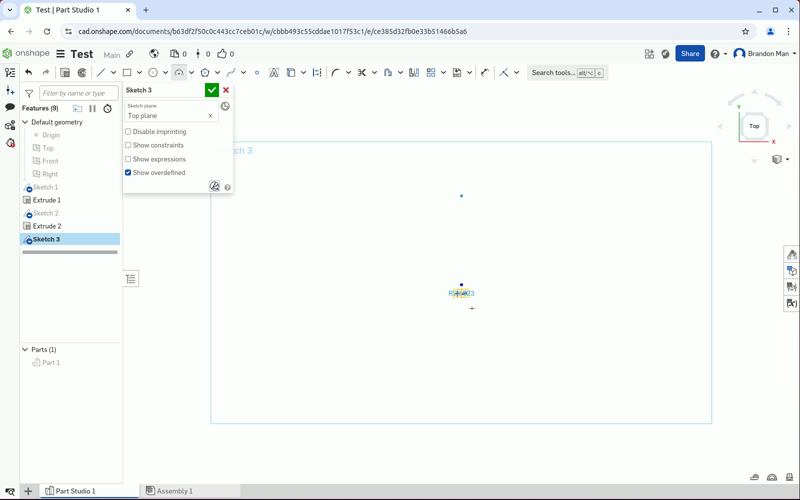
key_down(shift)
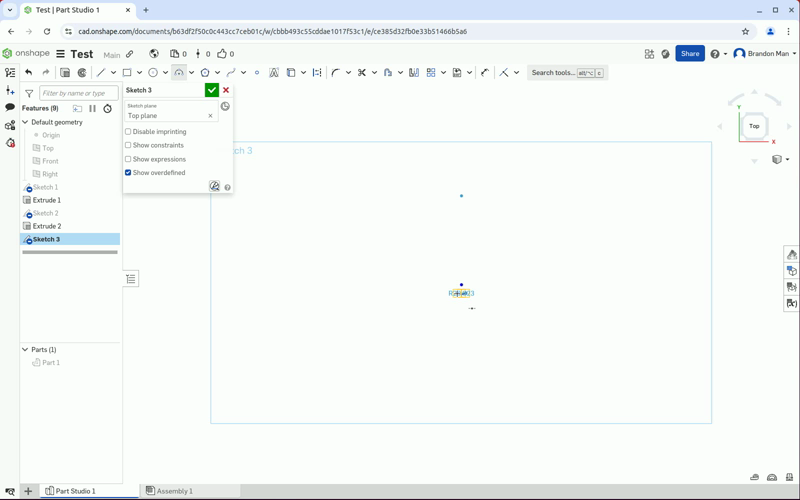
mouse_move(461, 290)
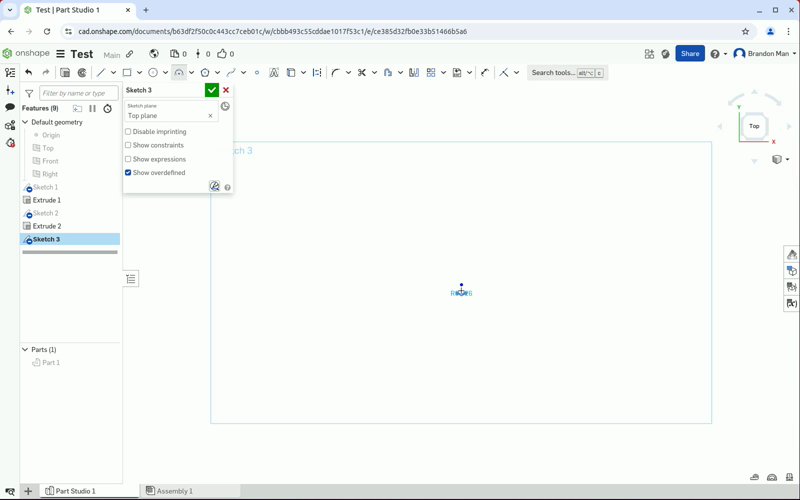
scroll(6)
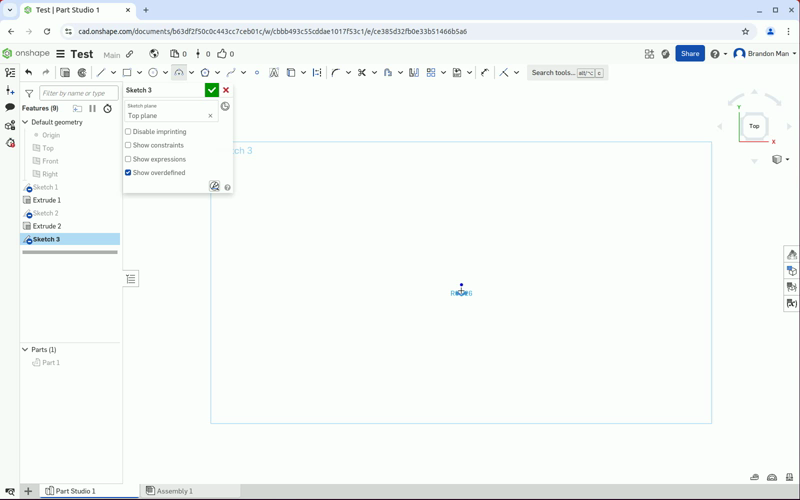
scroll(6)
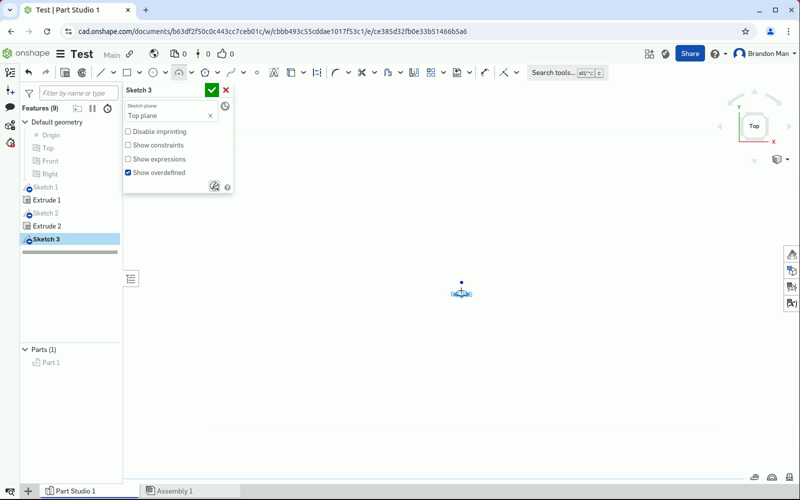
scroll(6)
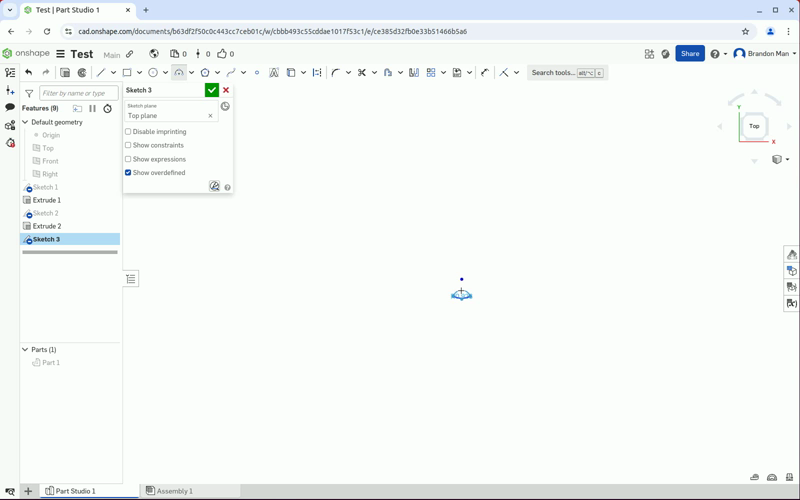
scroll(6)
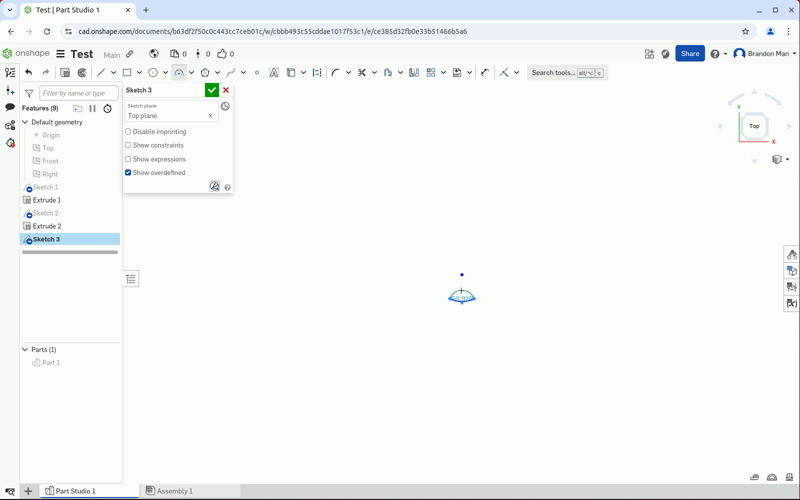
scroll(6)
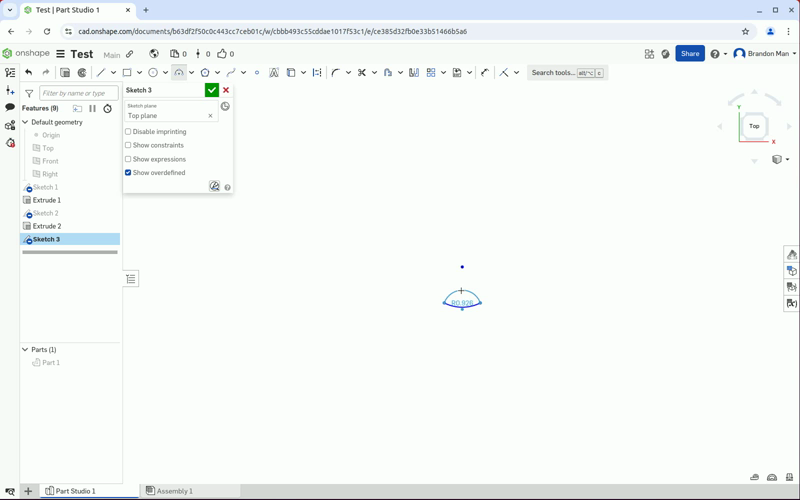
scroll(6)
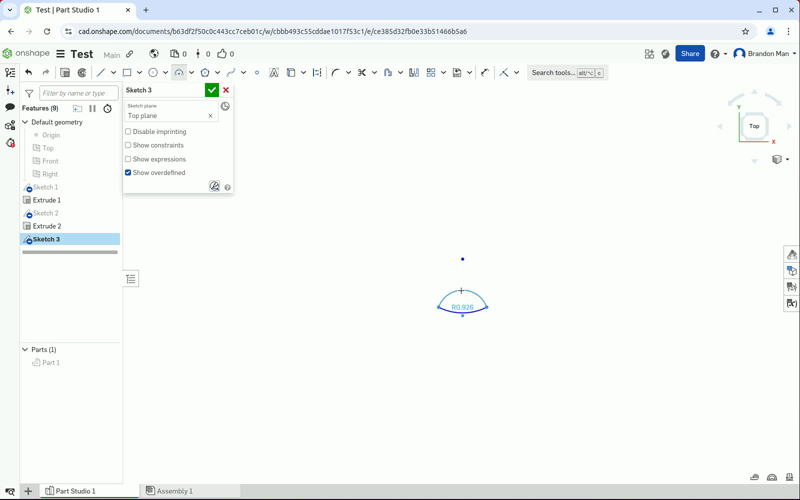
scroll(6)
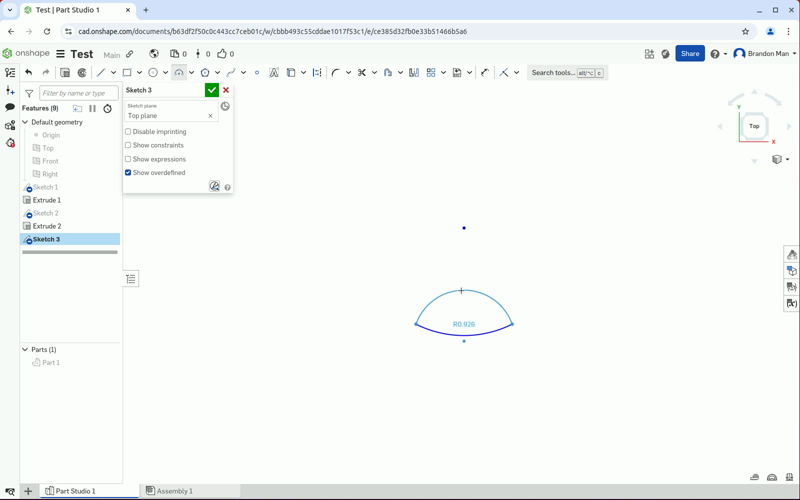
click(461, 290)
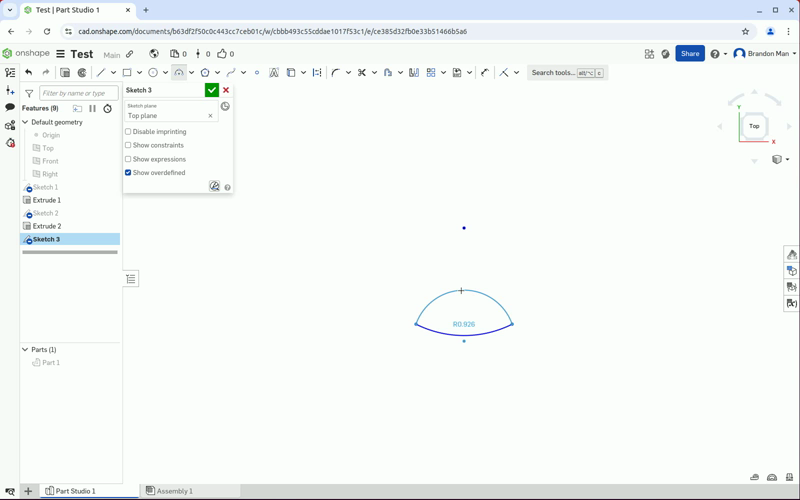
scroll(-6)
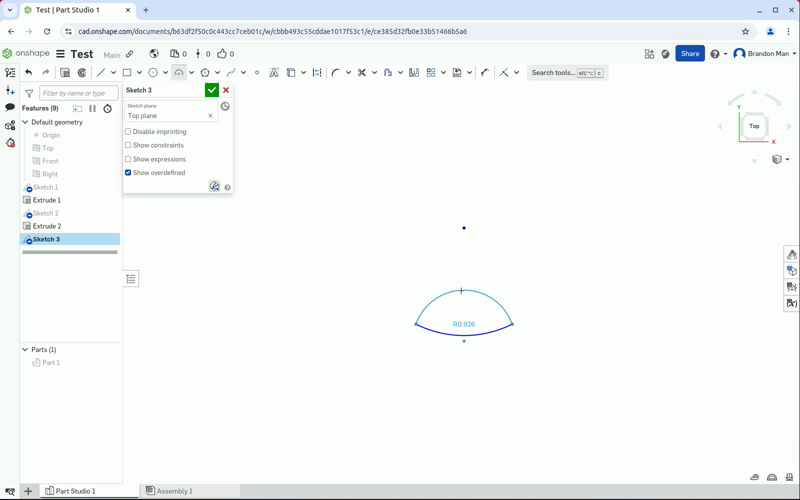
scroll(-6)
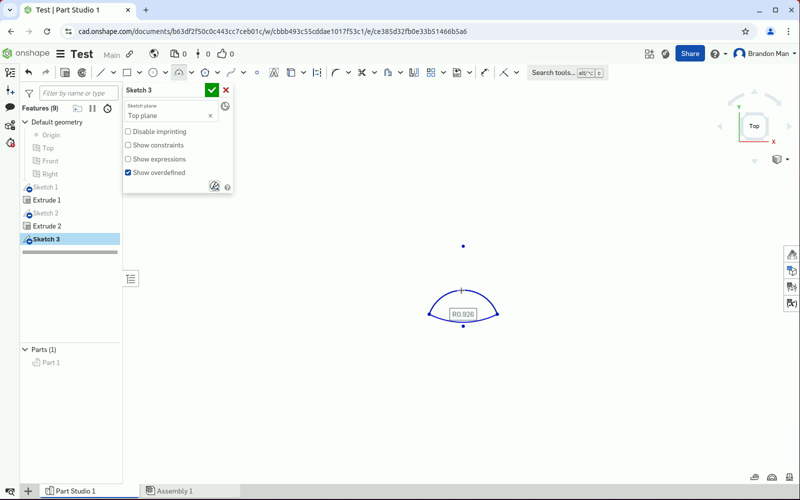
scroll(-6)
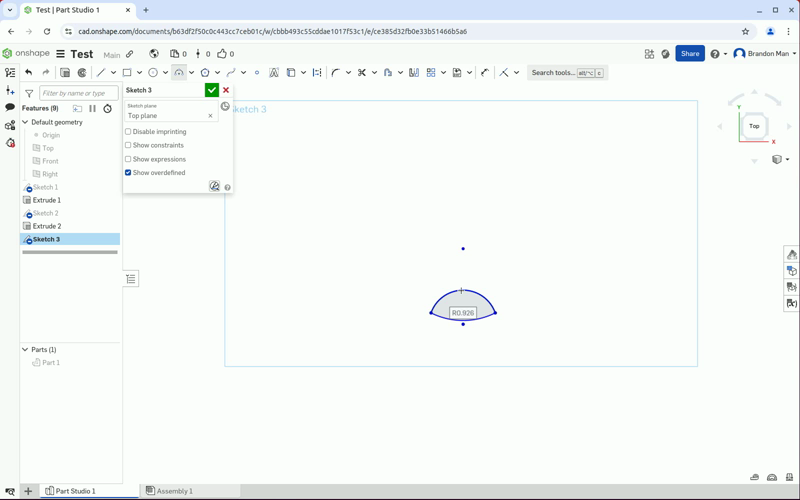
scroll(-6)
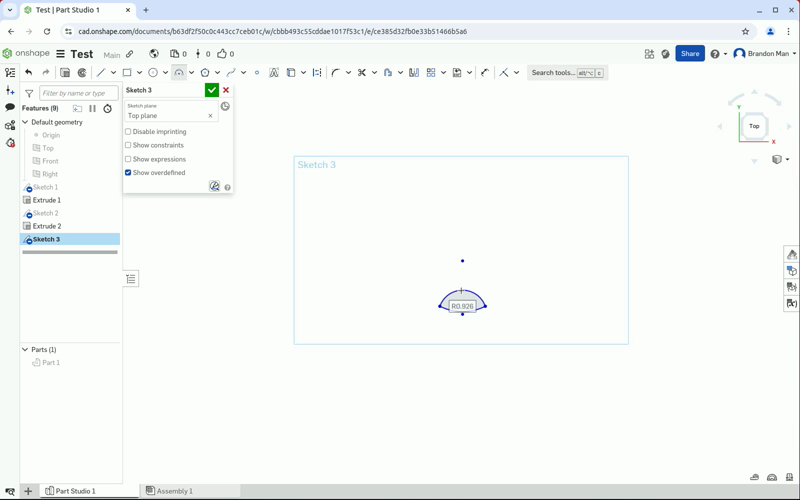
scroll(-6)
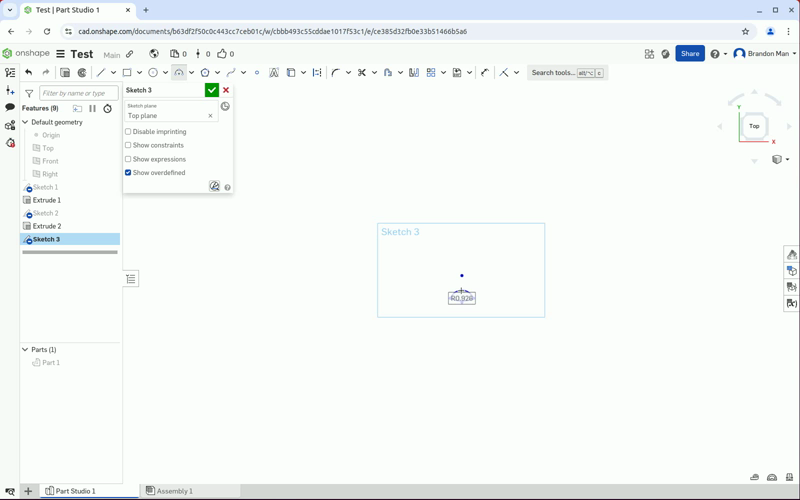
scroll(-6)
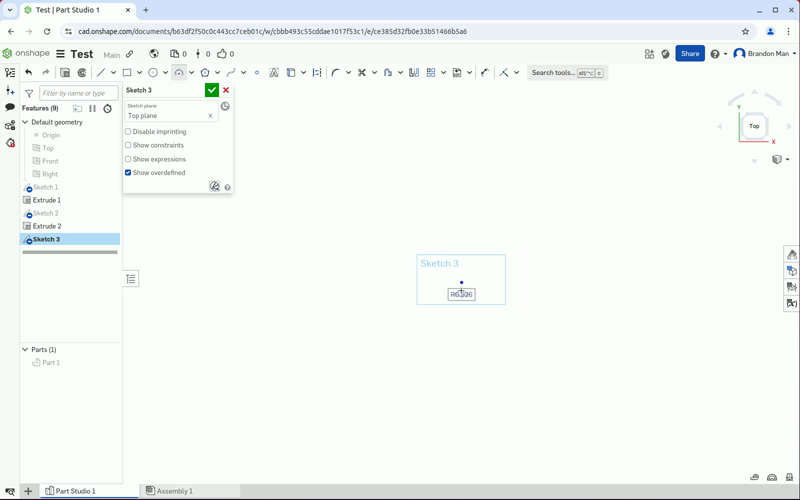
scroll(-6)
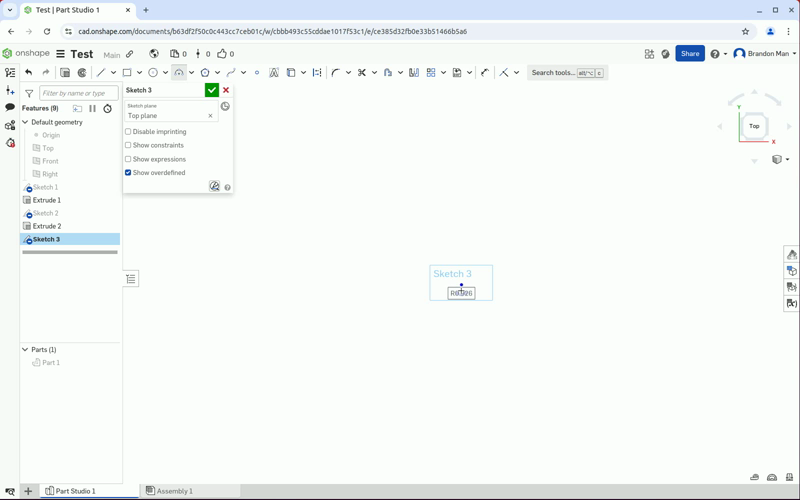
key_up(shift)
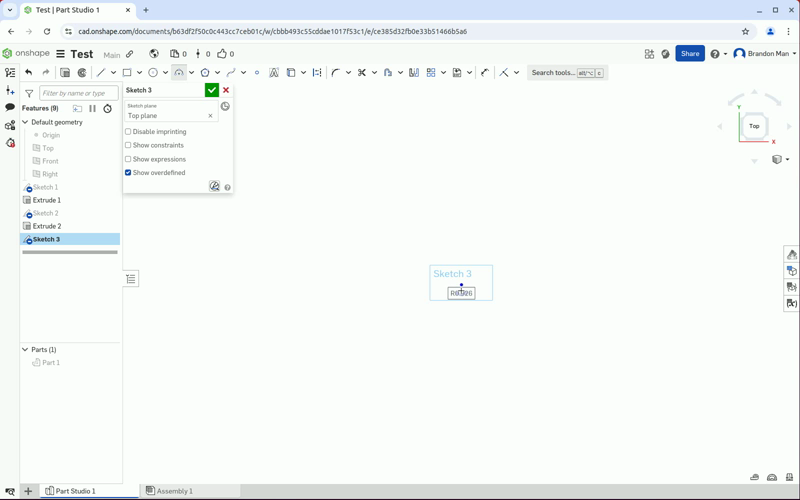
key(esc)
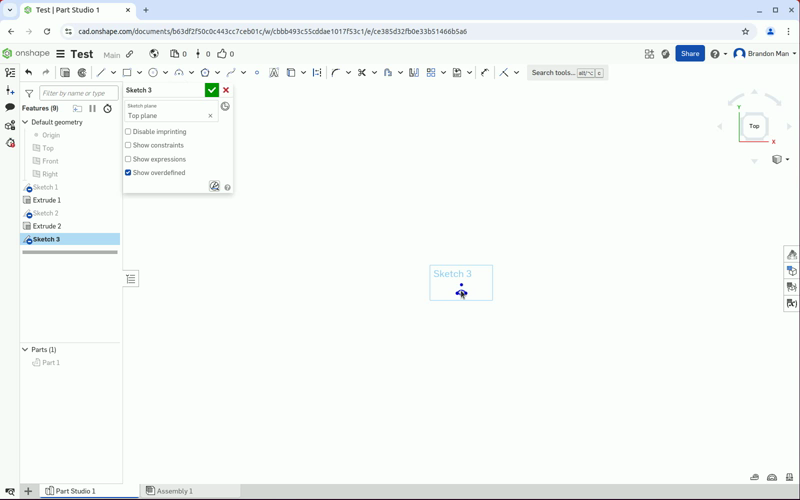
mouse_move(460, 290)
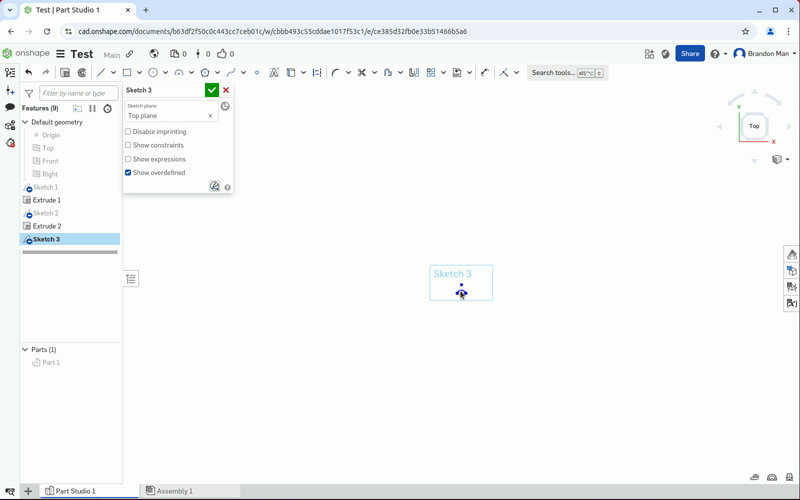
scroll(6)
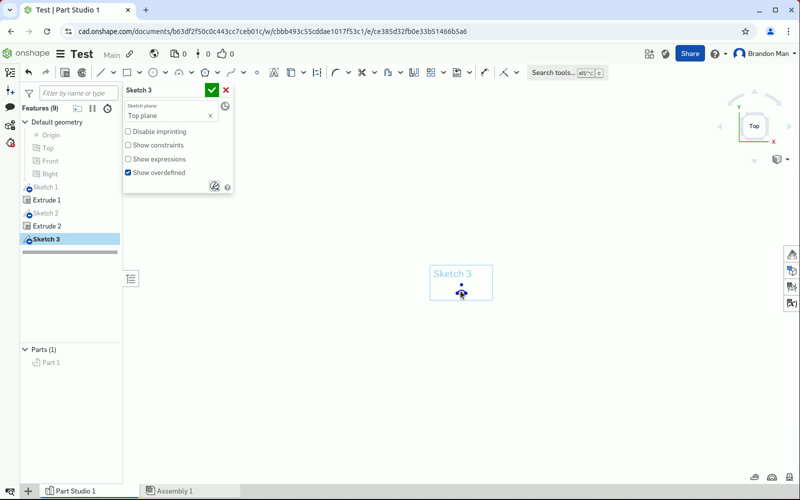
scroll(6)
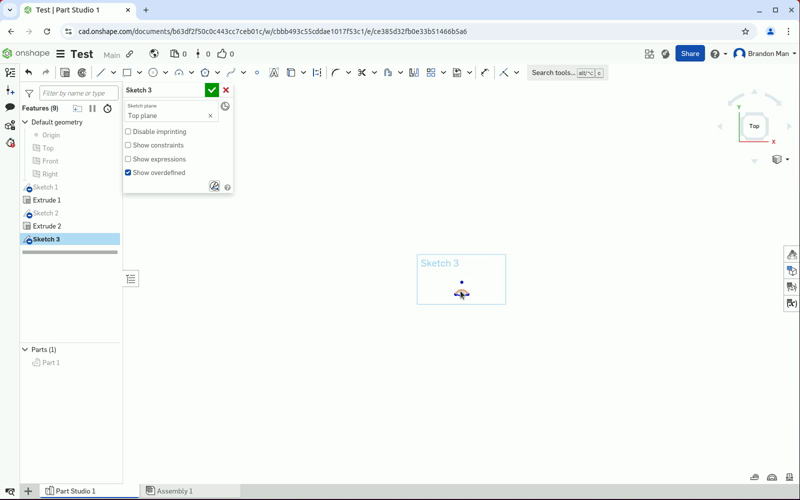
scroll(6)
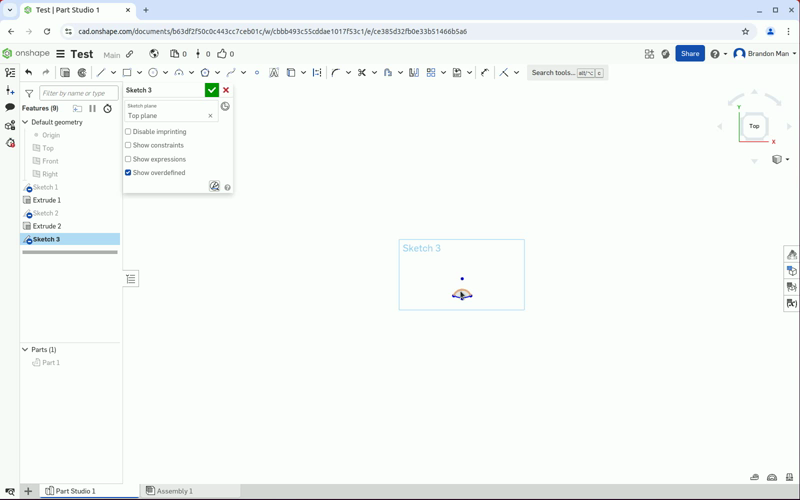
scroll(6)
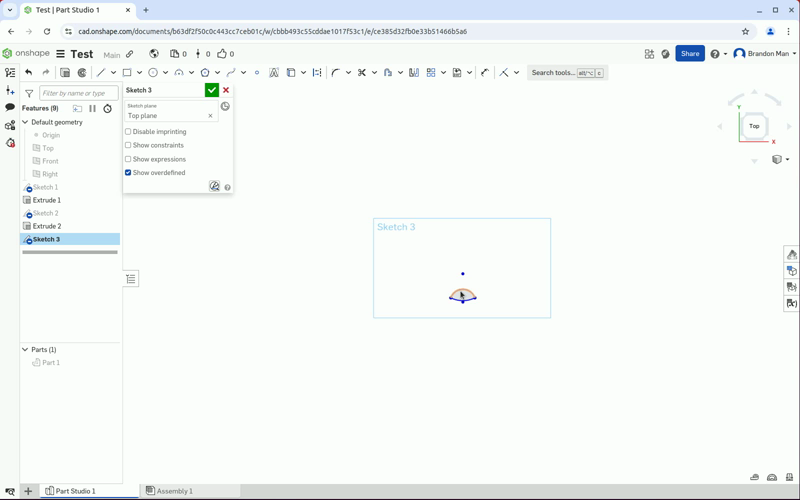
scroll(6)
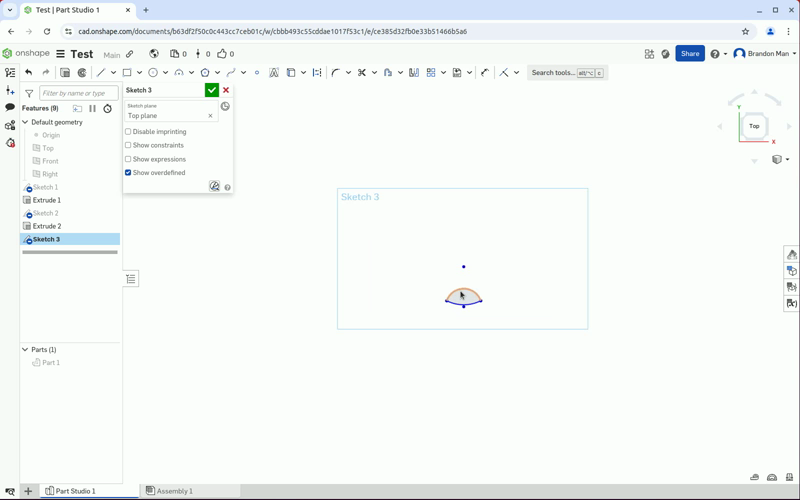
scroll(6)
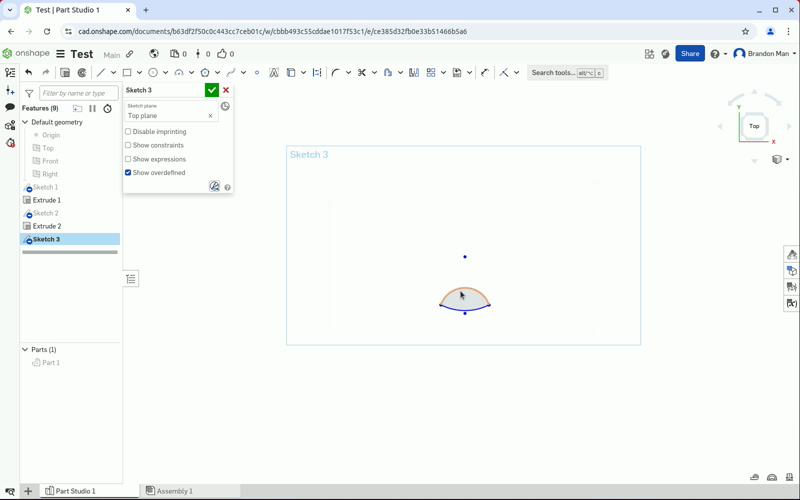
scroll(6)
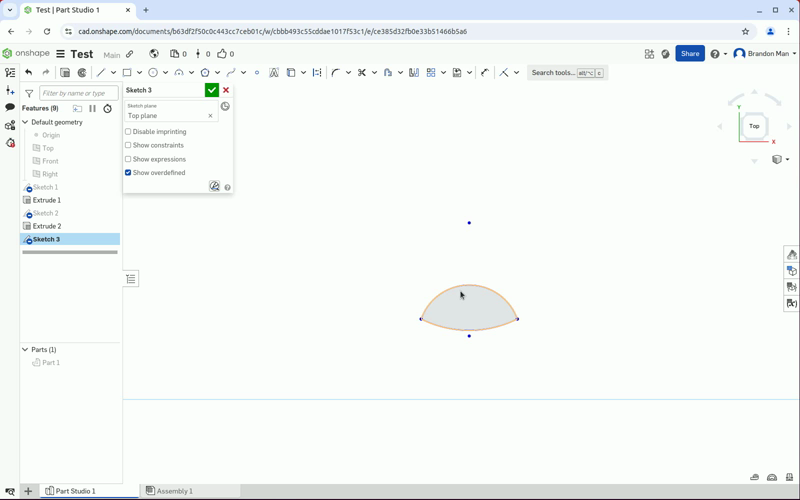
click(460, 290)
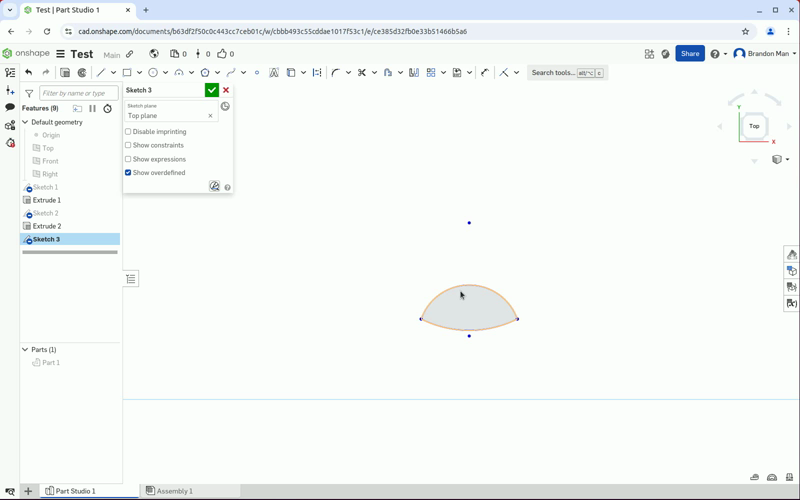
scroll(-6)
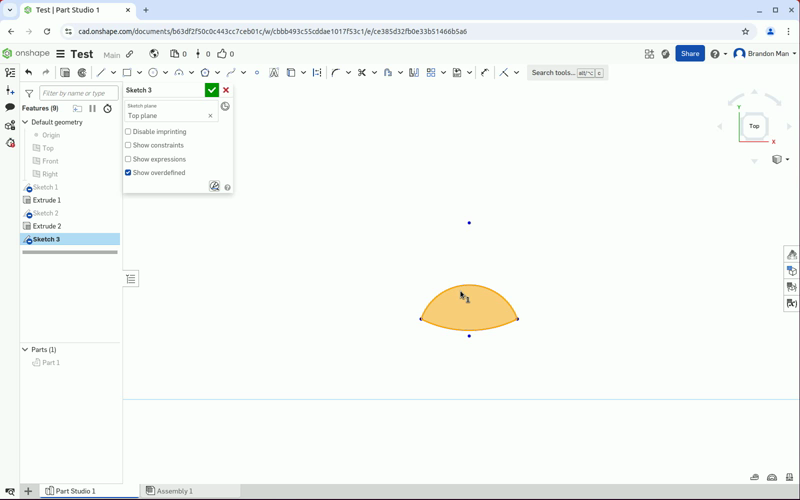
scroll(-6)
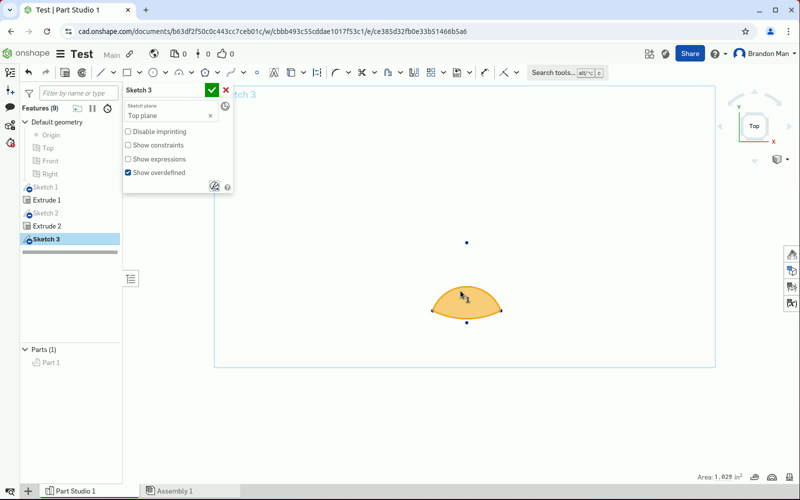
scroll(-6)
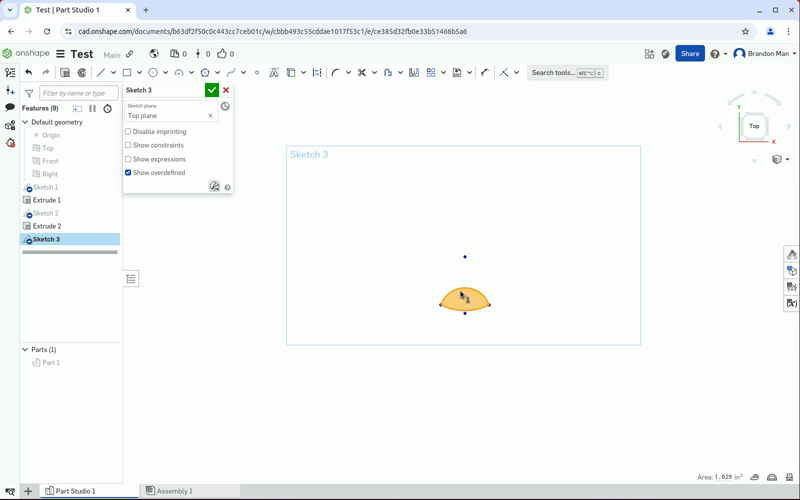
scroll(-6)
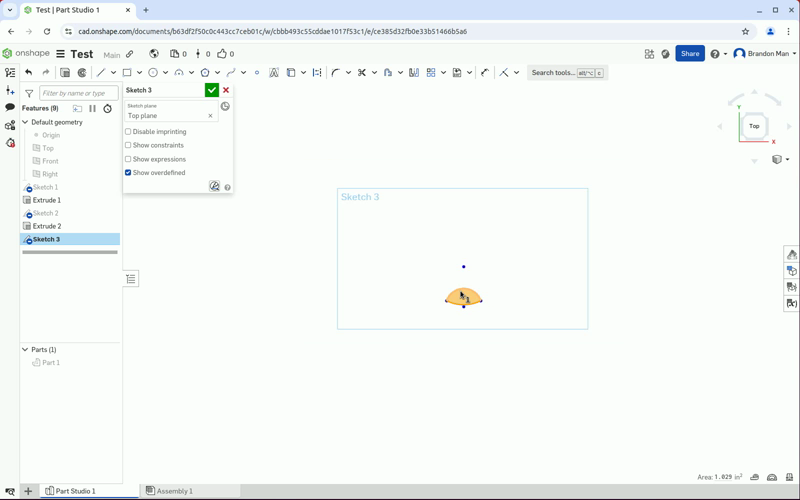
scroll(-6)
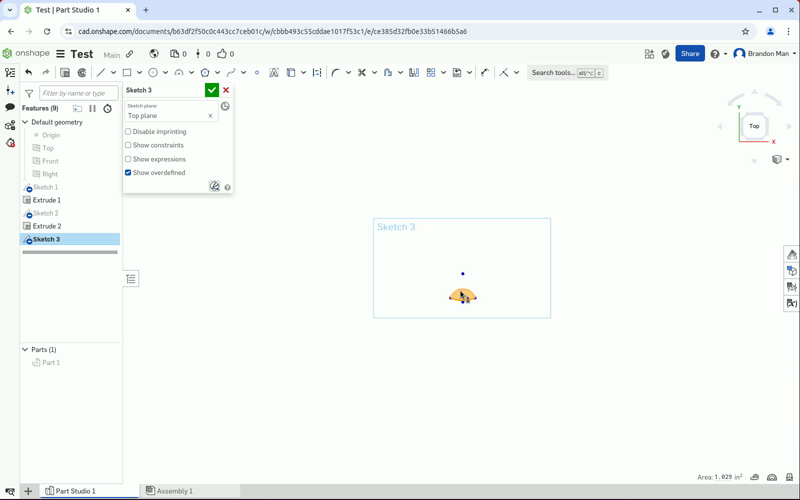
scroll(-6)
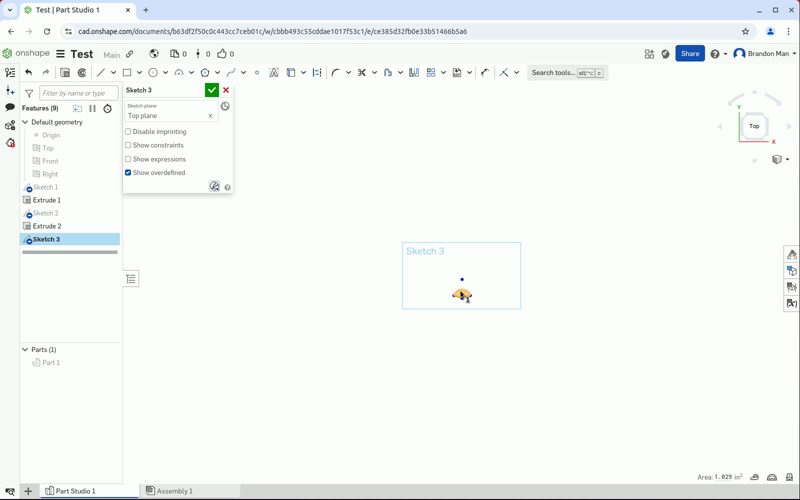
scroll(-6)
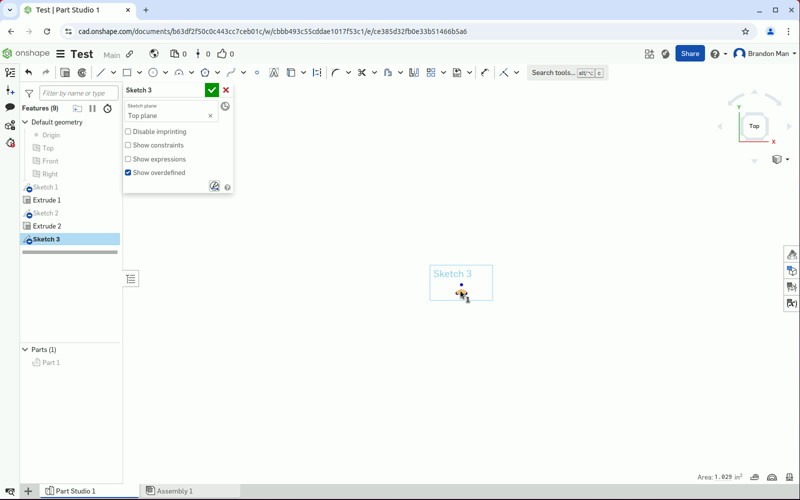
mouse_move(73, 352)
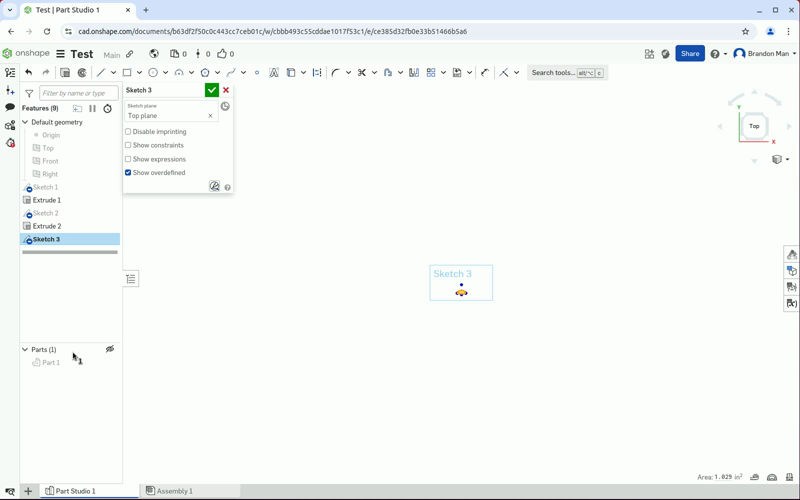
key(shift+y)
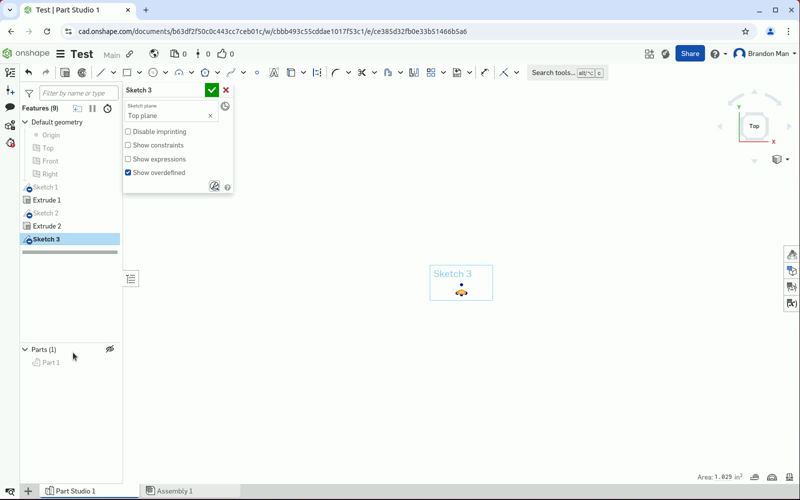
key(shift+e)
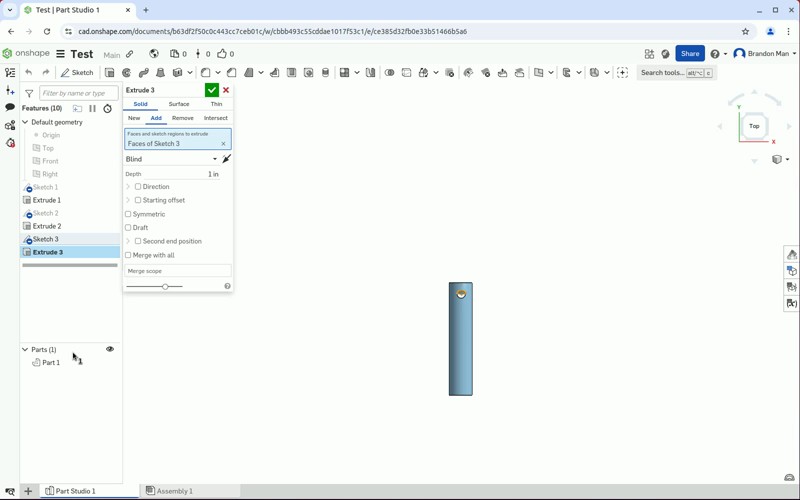
mouse_move(143, 106)
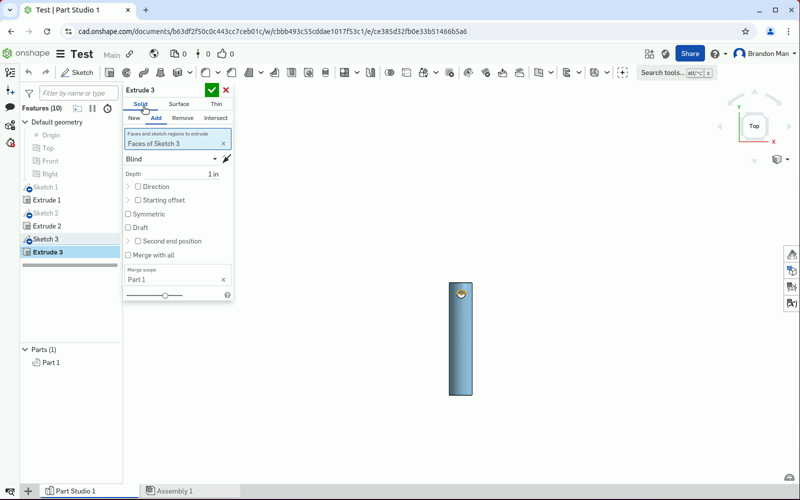
click(143, 106)
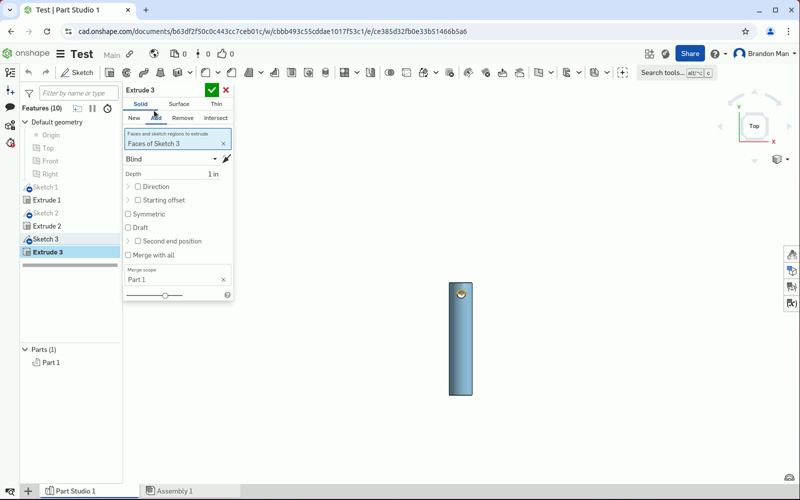
mouse_move(186, 120)
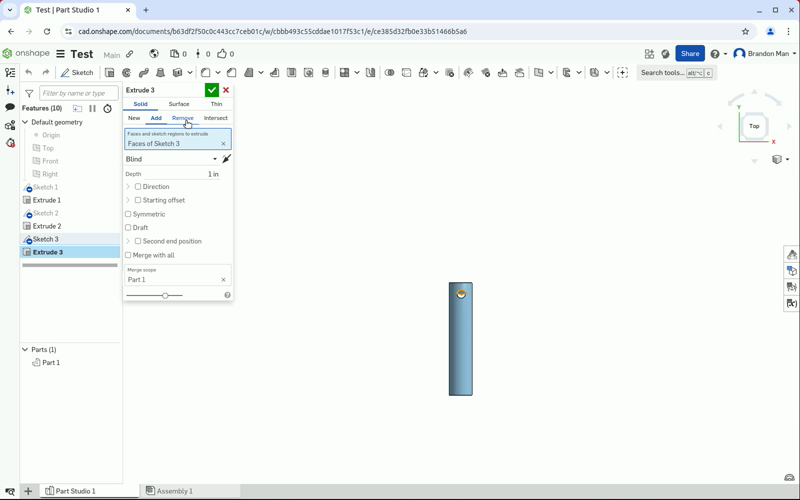
click(186, 120)
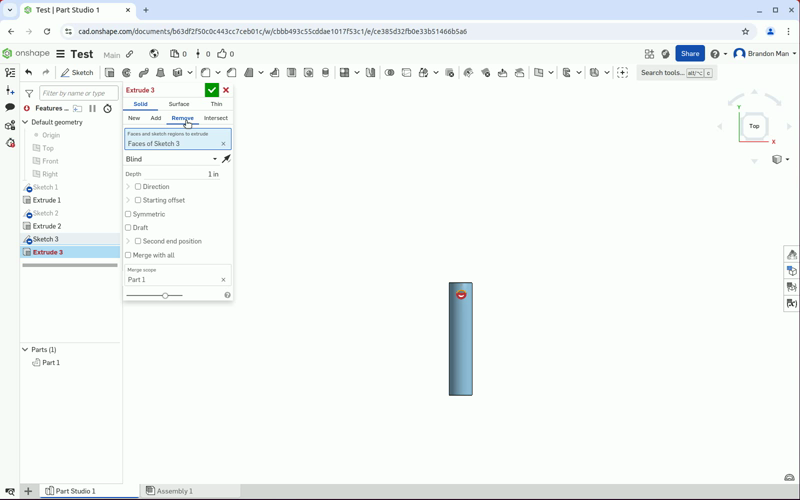
key(tab, 4)
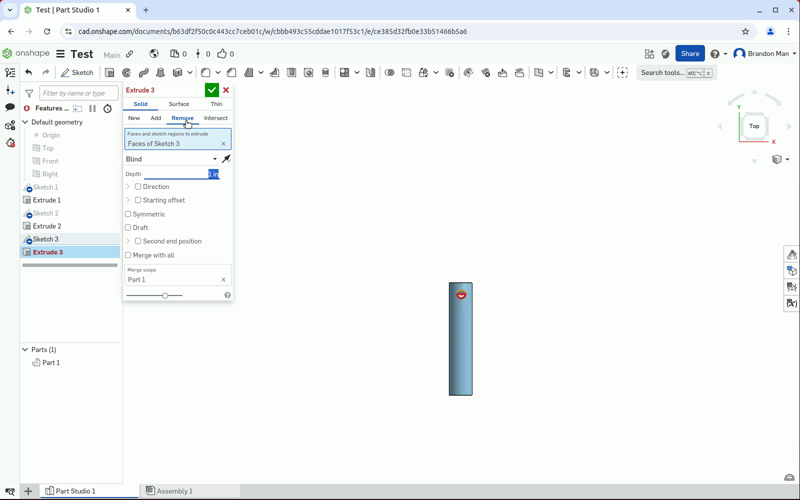
text(6.258)
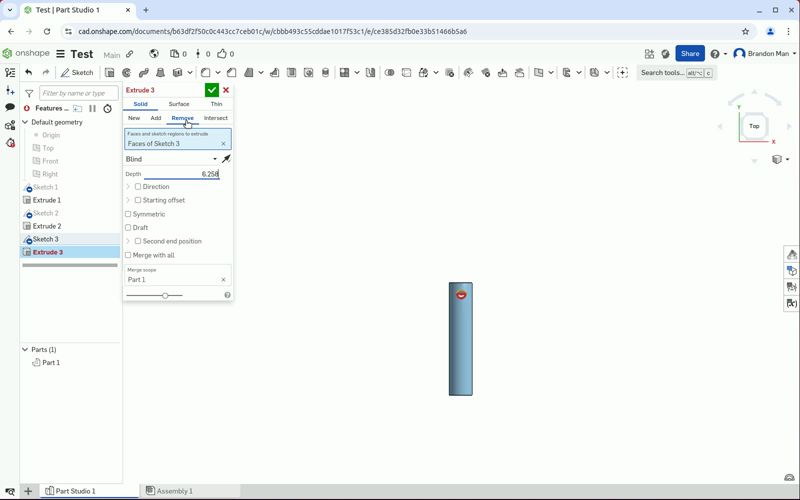
key(tab, 3)
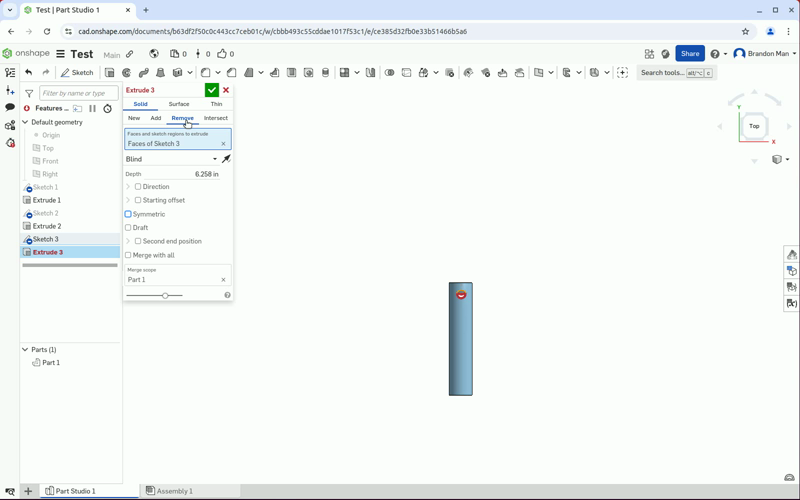
key(space)
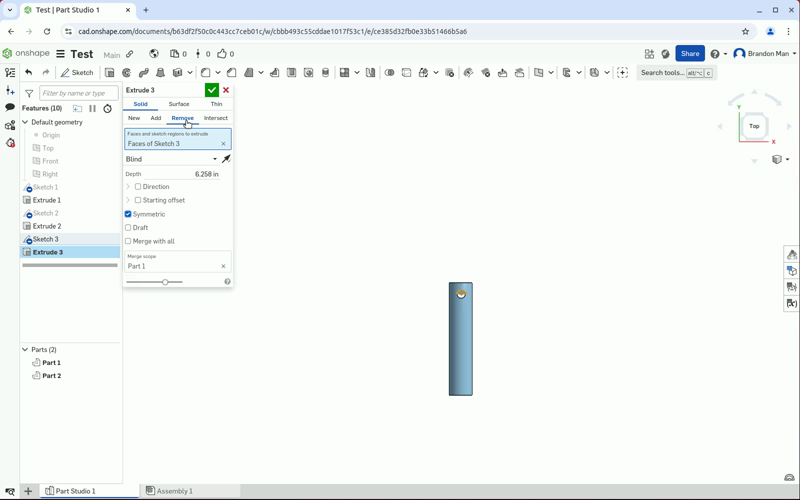
key(tab, 2)
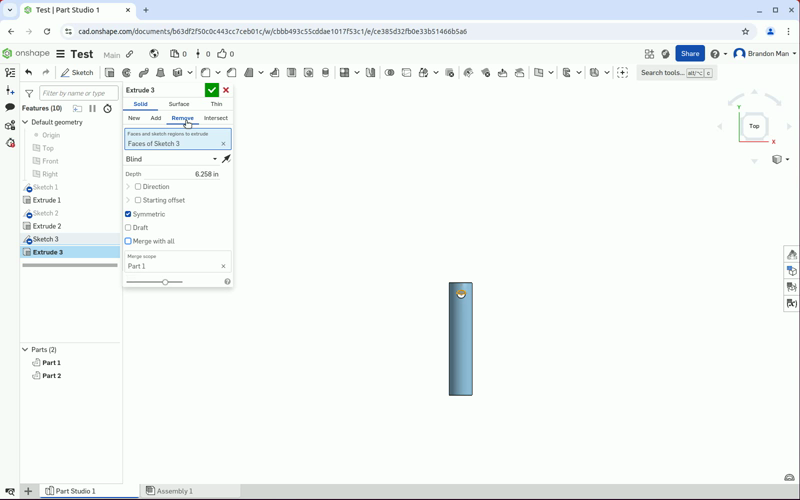
key(space)
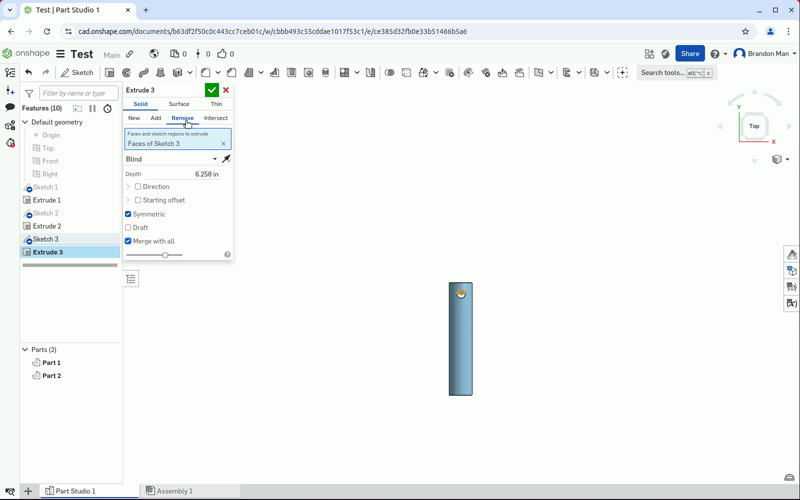
key(enter)
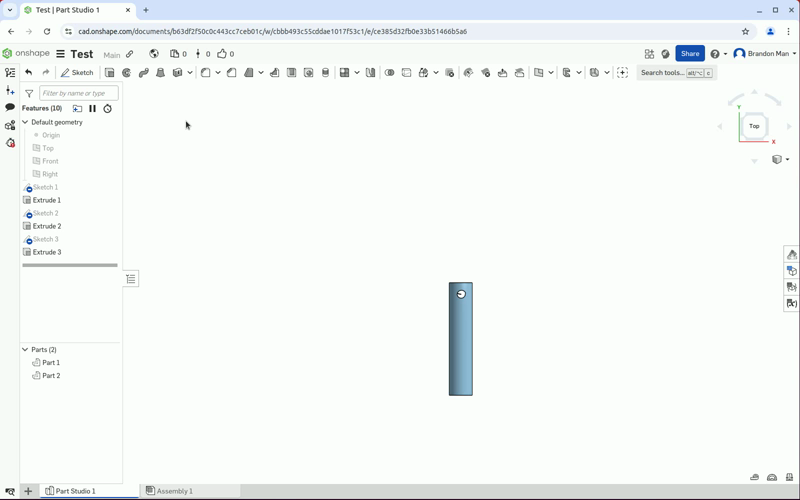
key(shift+h)
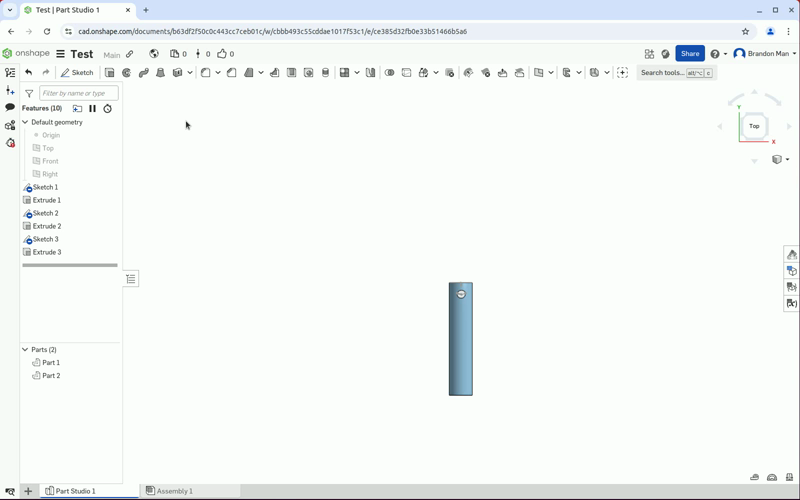
key(shift+h)
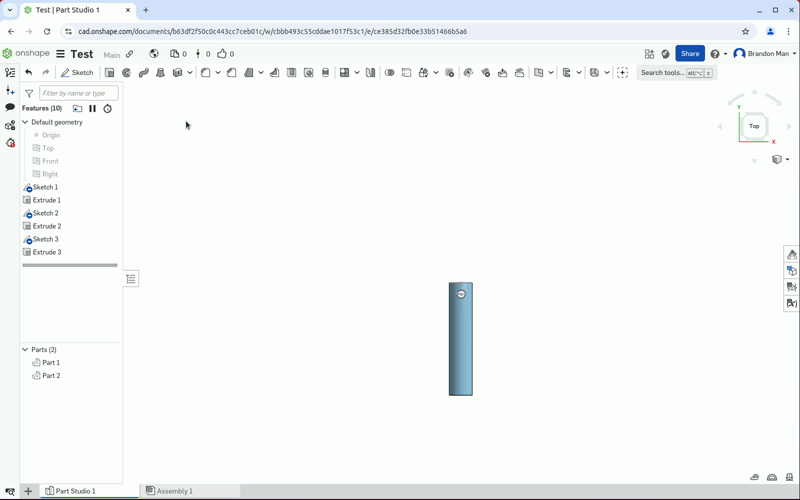
key(shift+7)
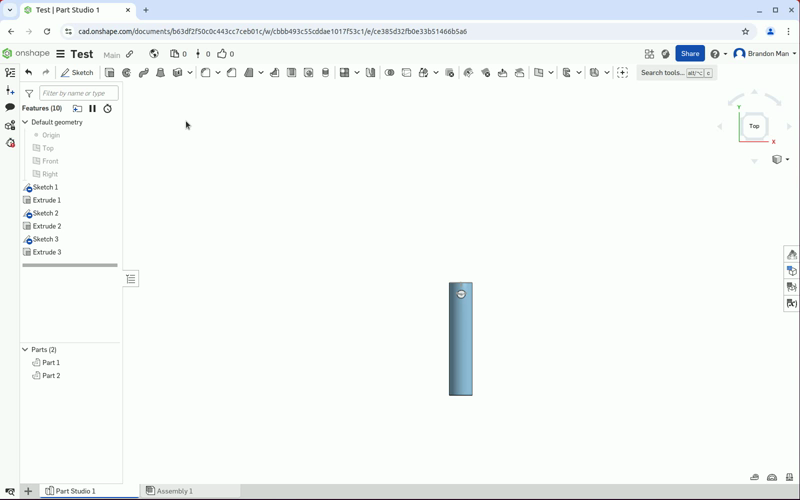
key(up, 3)
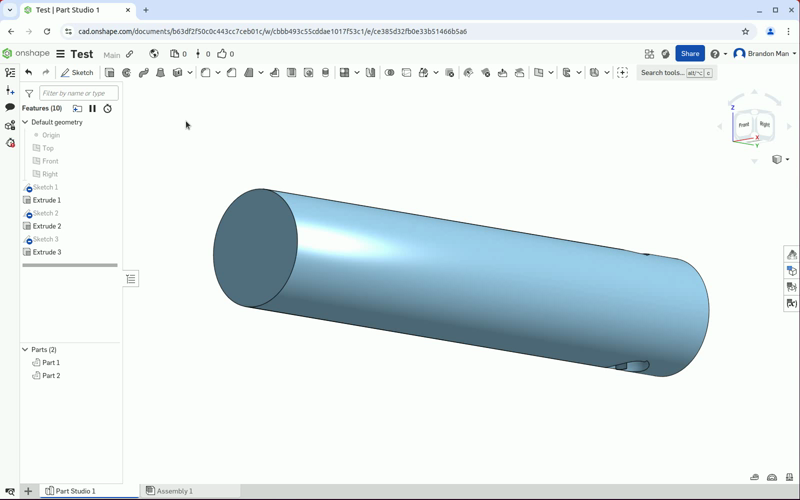
key(left, 3)
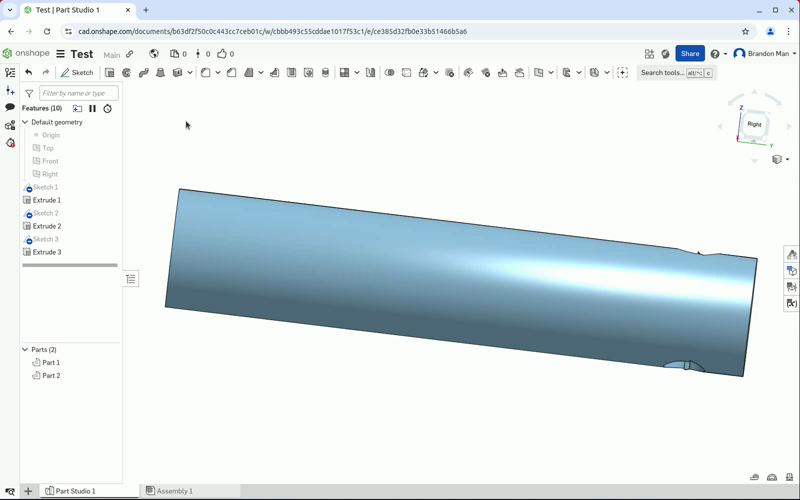
key(right, 3)
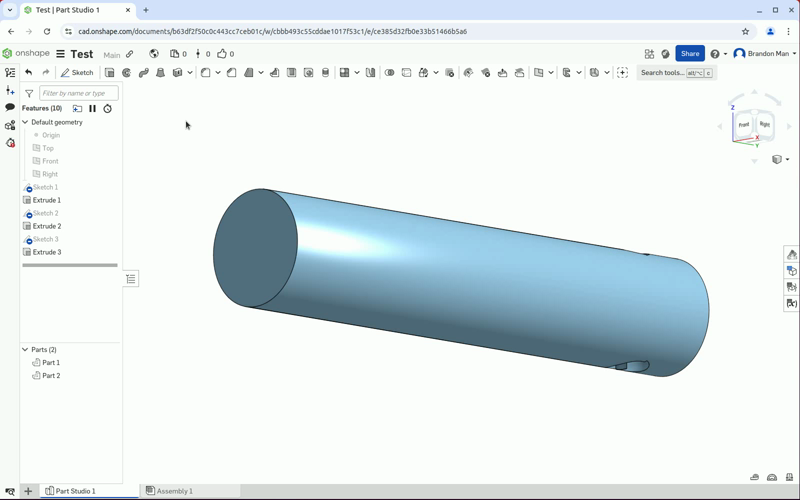
key(down, 3)
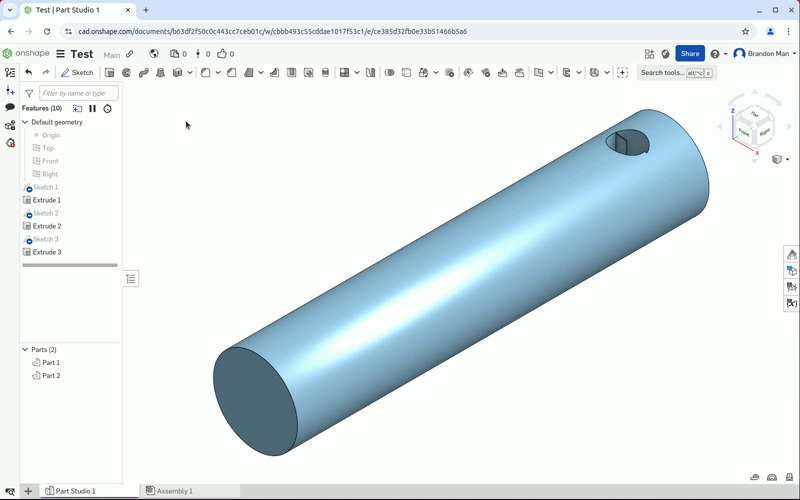
mouse_move(73, 189)
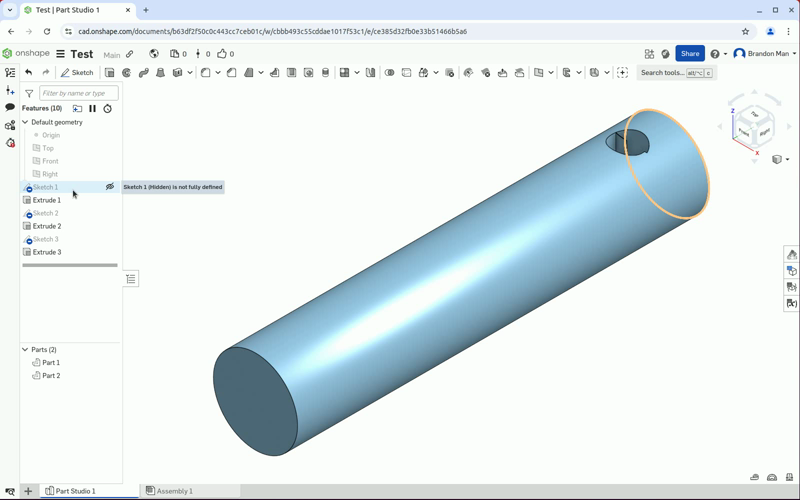
click(73, 189)